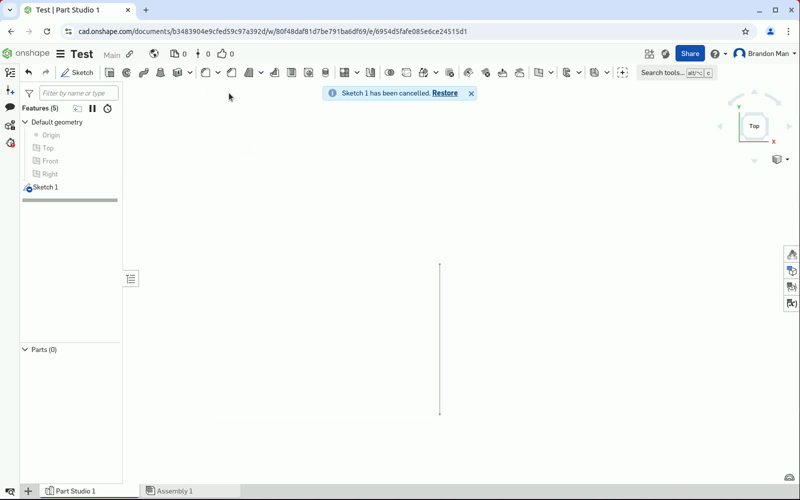
key(shift+h)
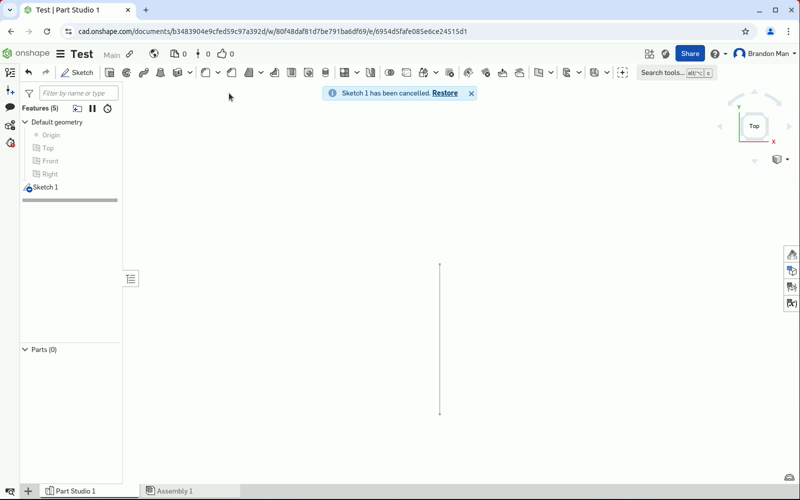
key(shift+s)
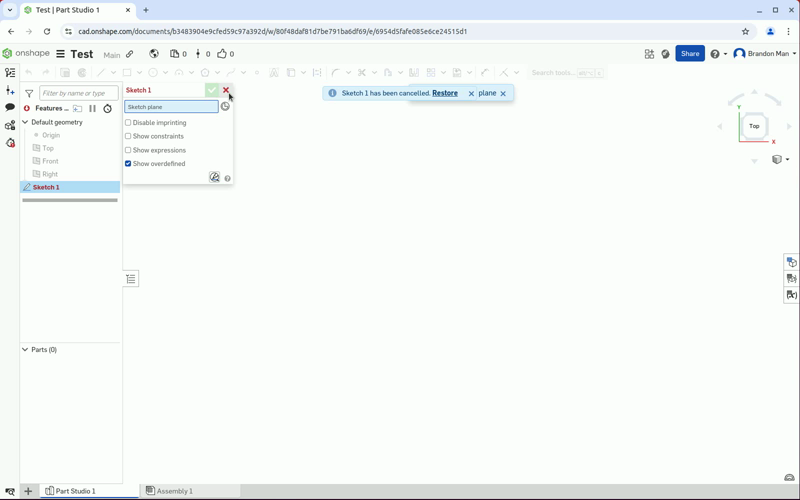
mouse_move(73, 150)
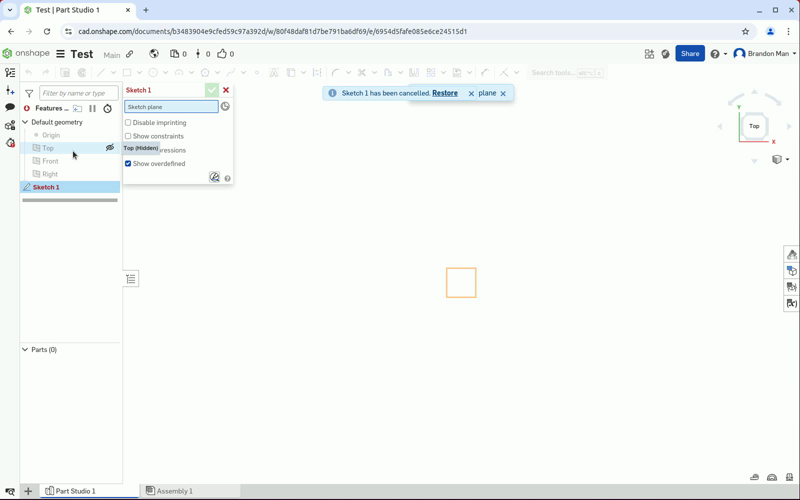
click(73, 150)
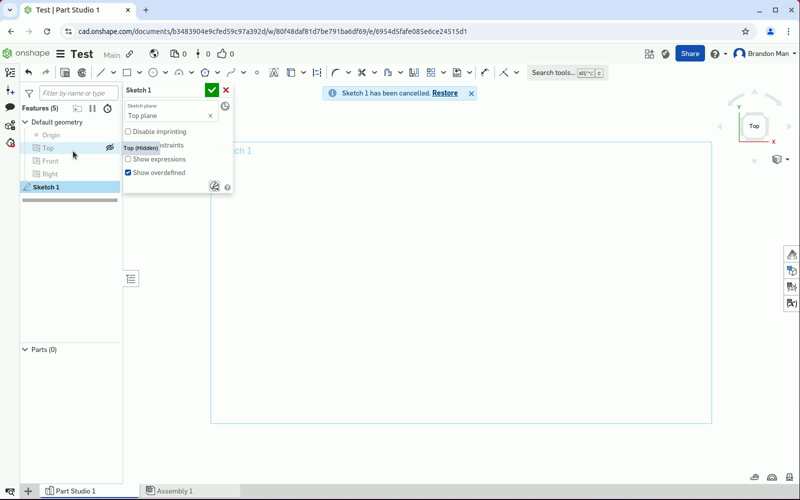
mouse_move(73, 352)
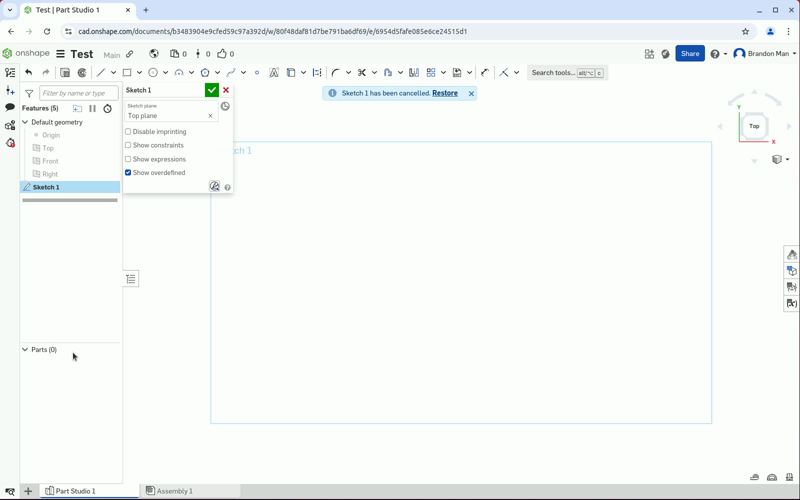
key(y)
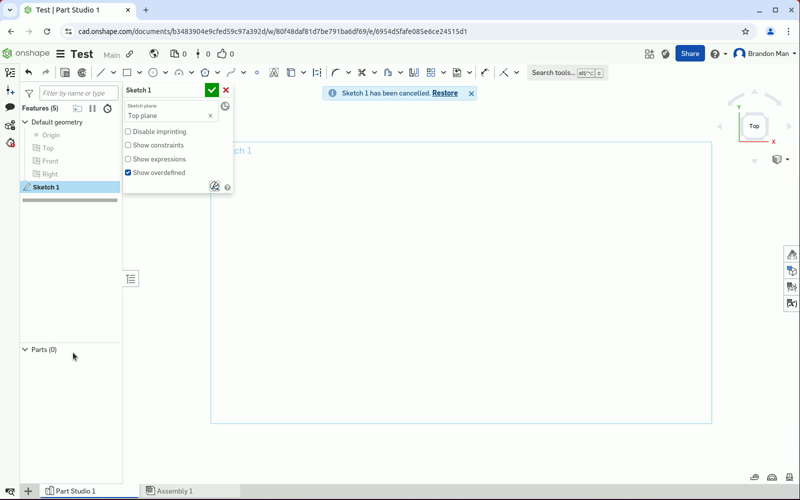
key(c)
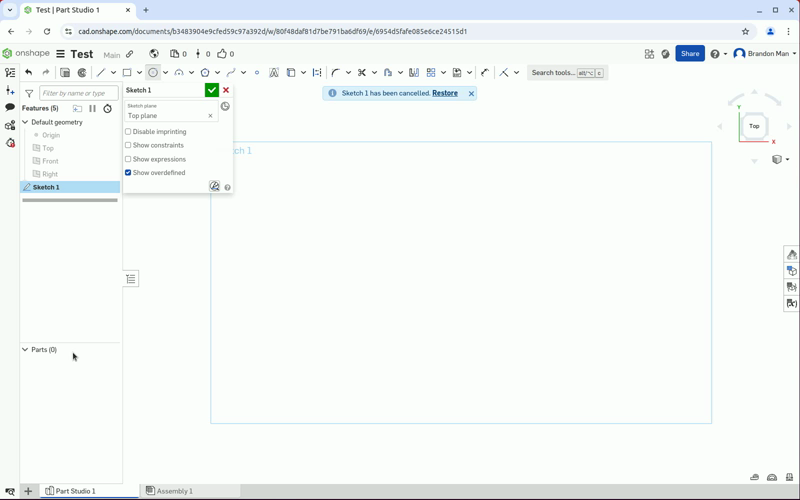
key_down(shift)
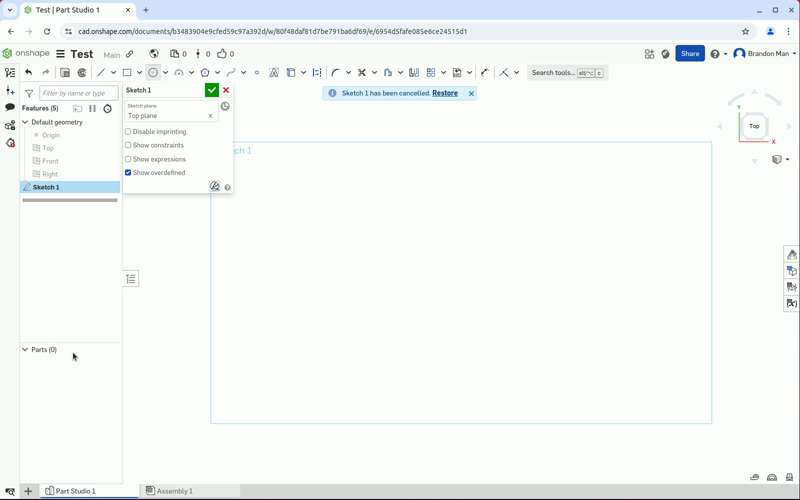
mouse_move(461, 282)
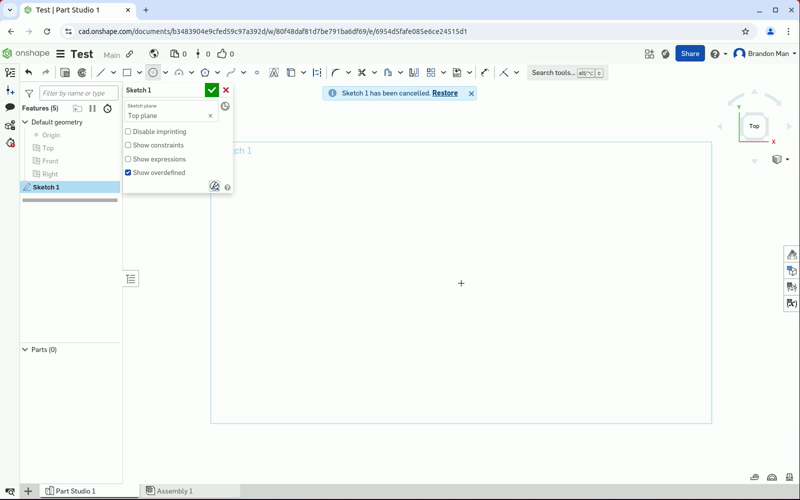
click(461, 282)
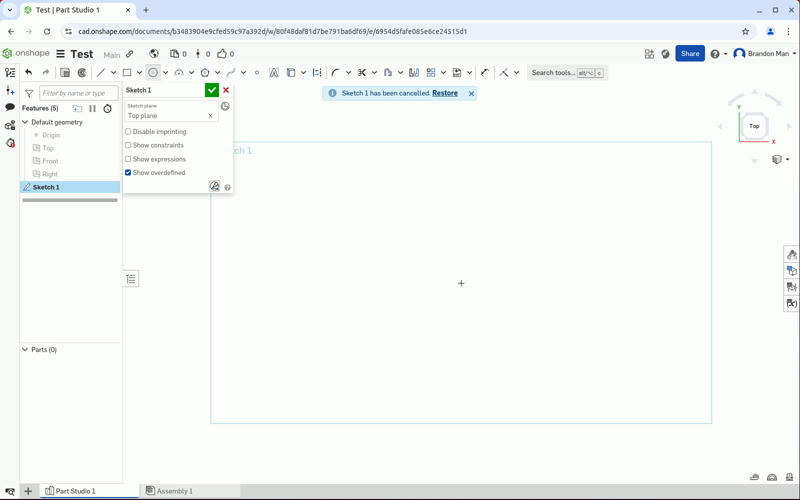
key_up(shift)
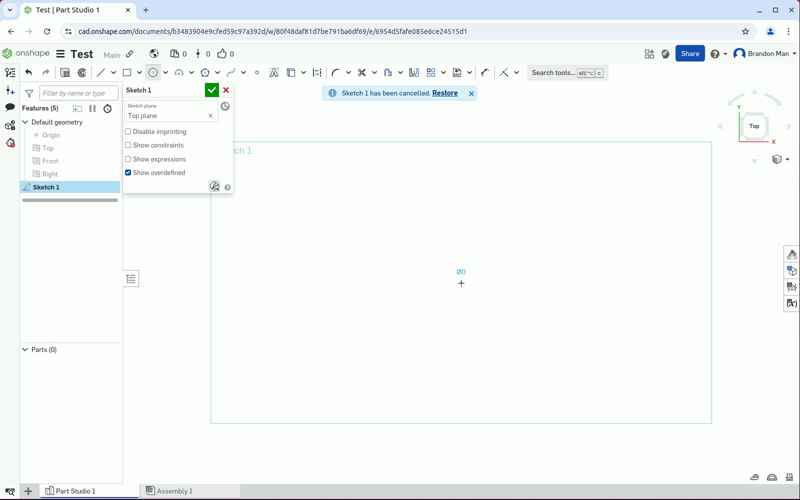
mouse_move(574, 282)
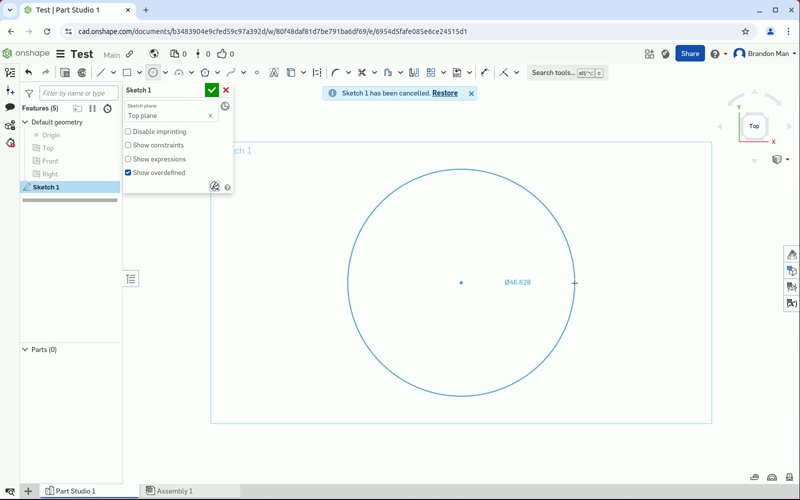
click(574, 282)
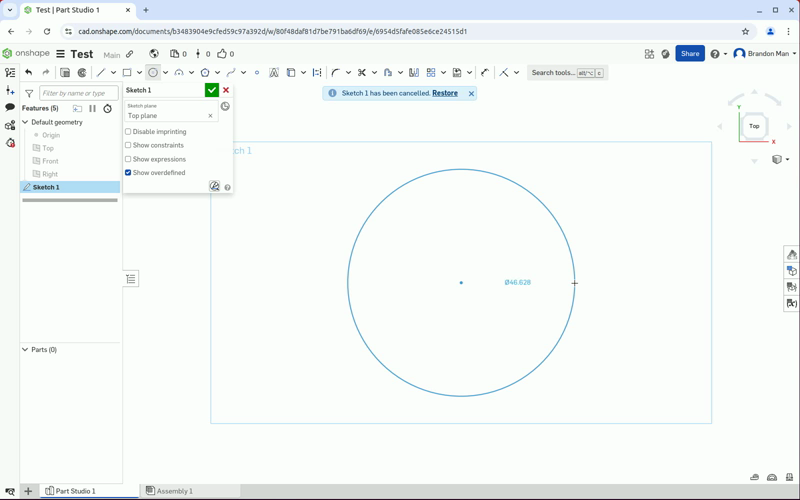
key(esc)
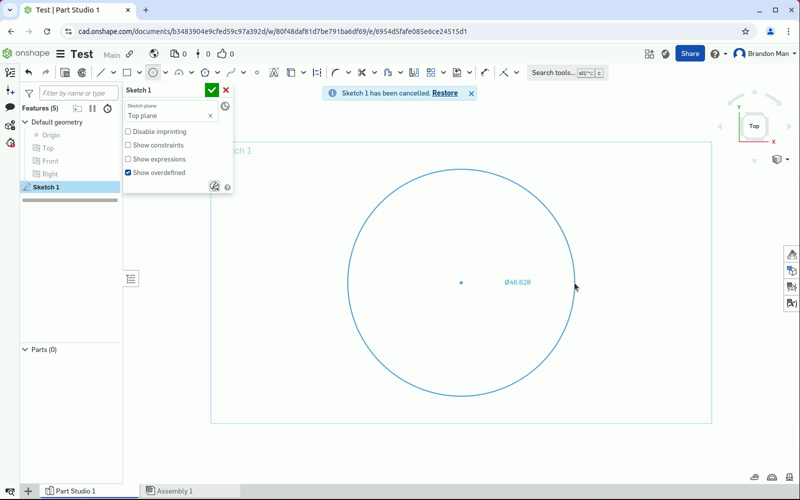
key(c)
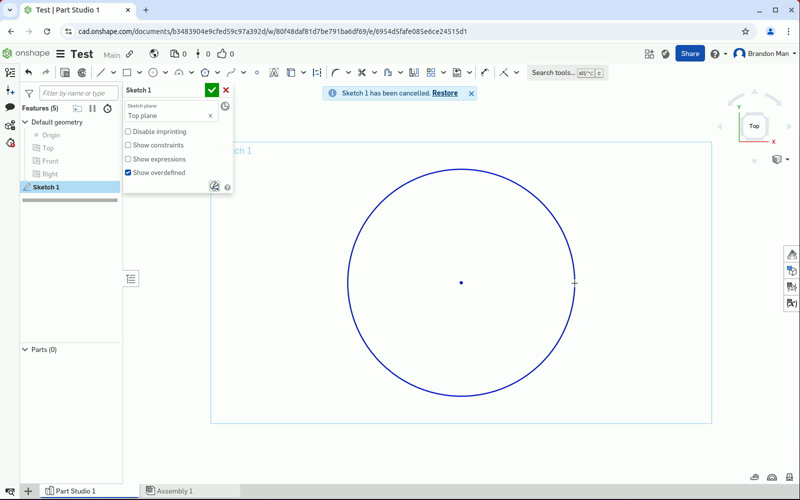
key_down(shift)
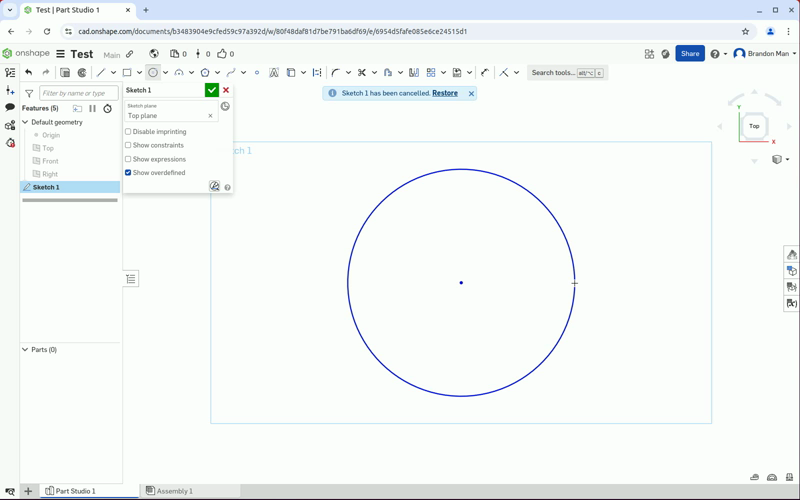
mouse_move(461, 282)
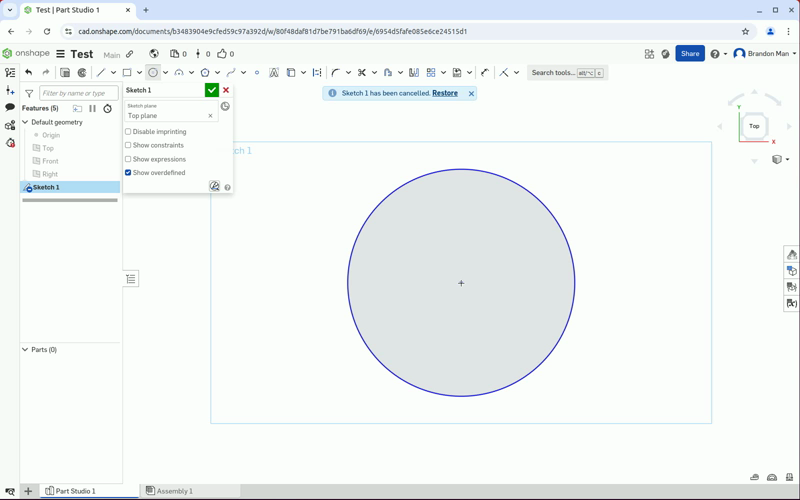
click(461, 282)
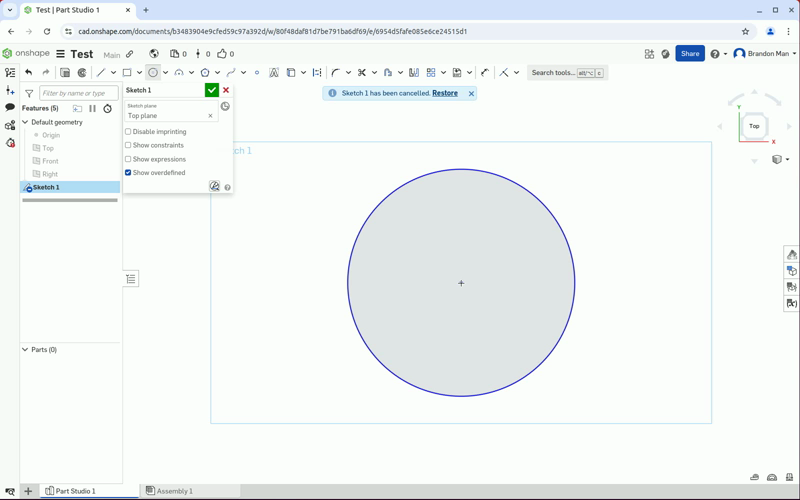
key_up(shift)
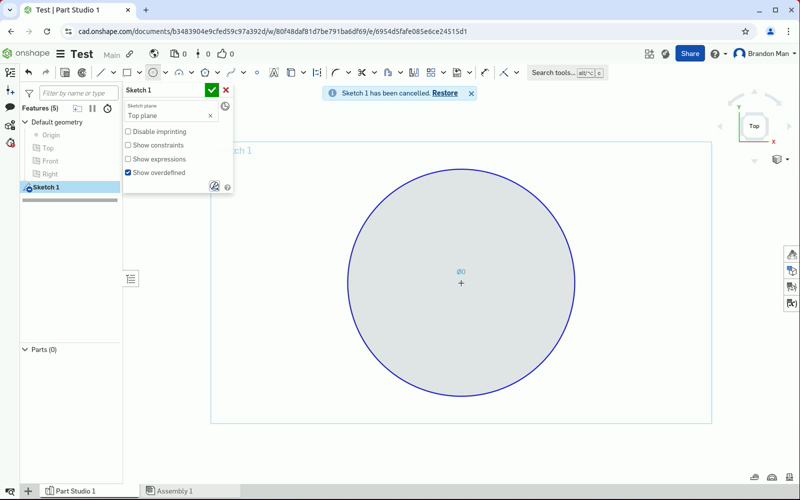
mouse_move(529, 282)
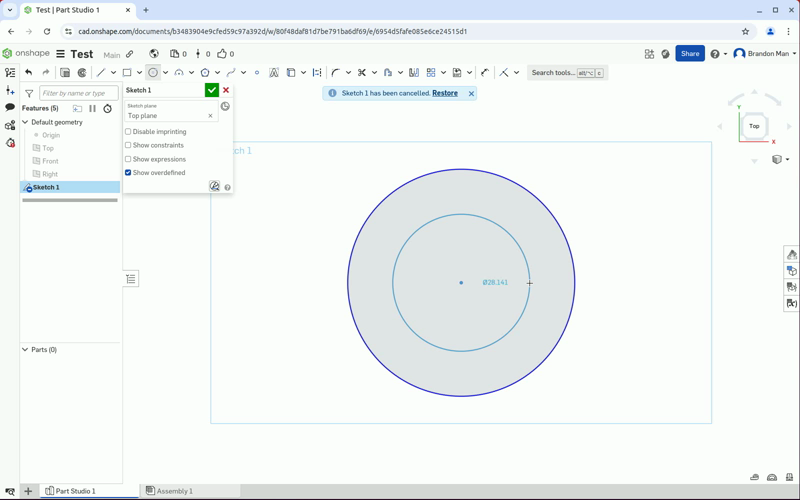
click(529, 282)
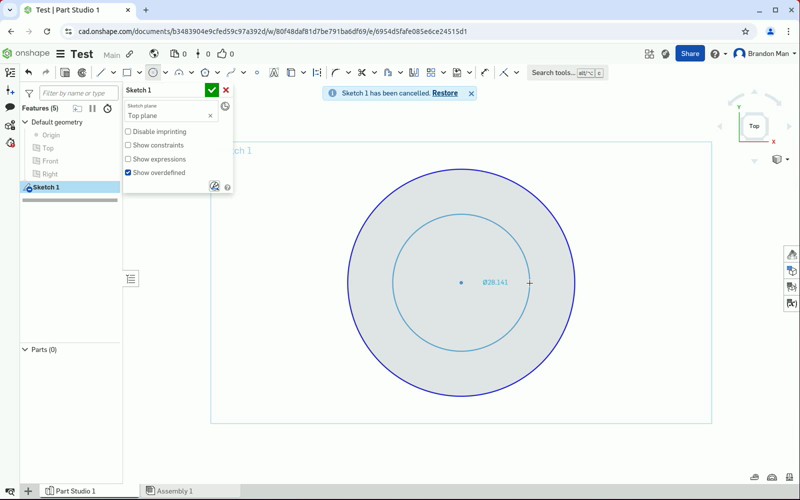
key(esc)
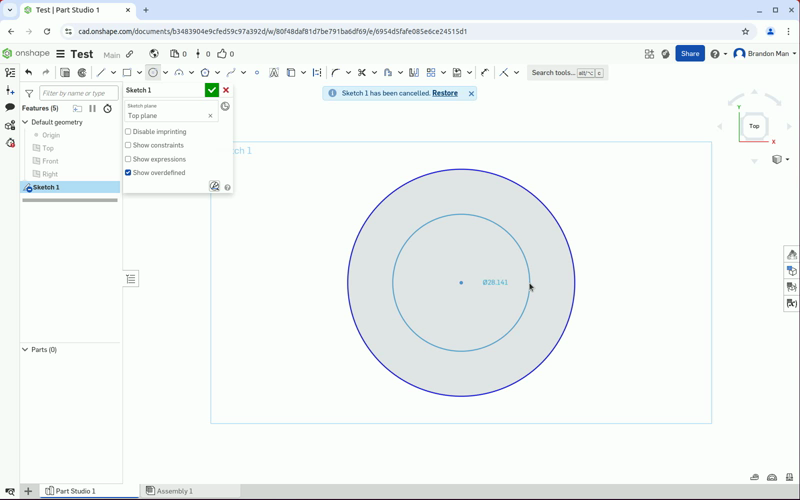
mouse_move(495, 193)
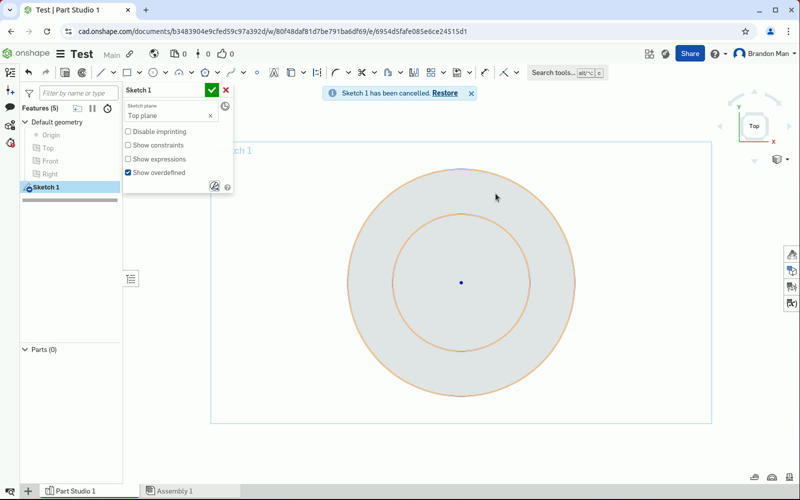
click(495, 193)
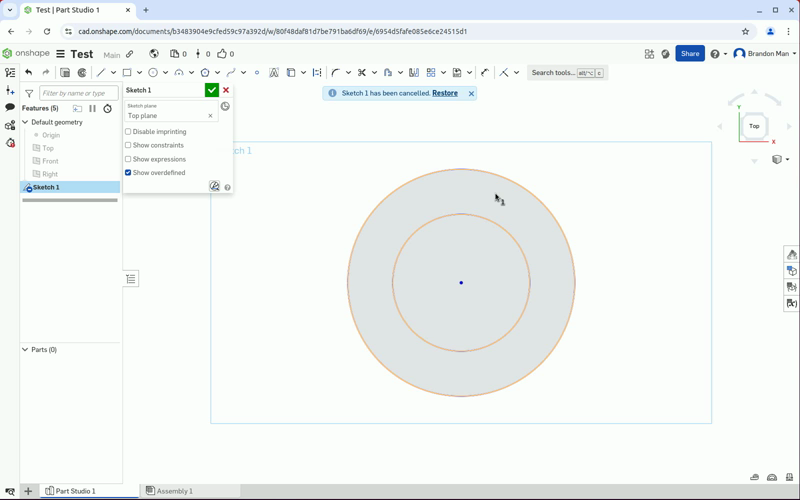
mouse_move(73, 352)
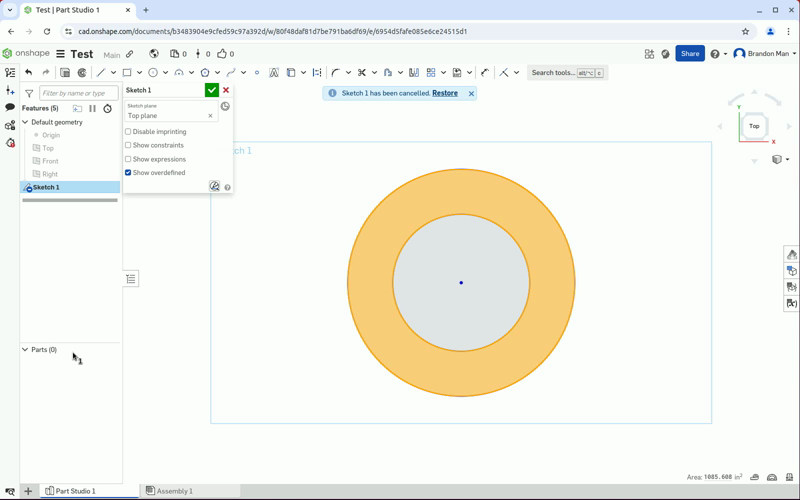
key(shift+y)
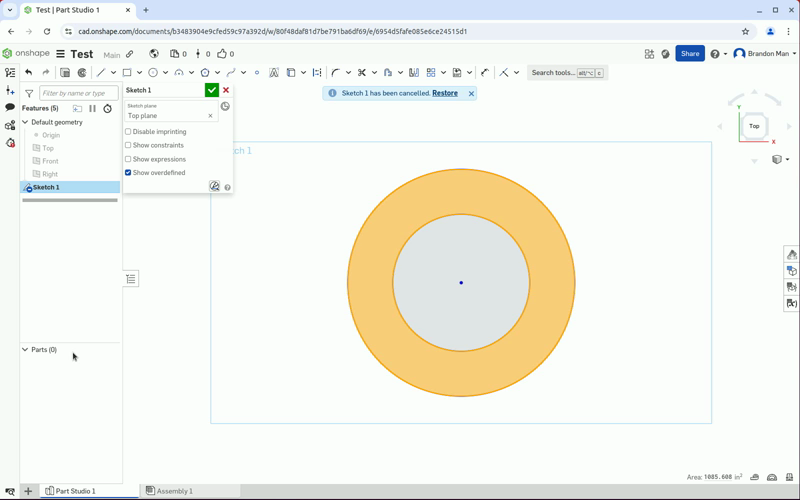
key(shift+e)
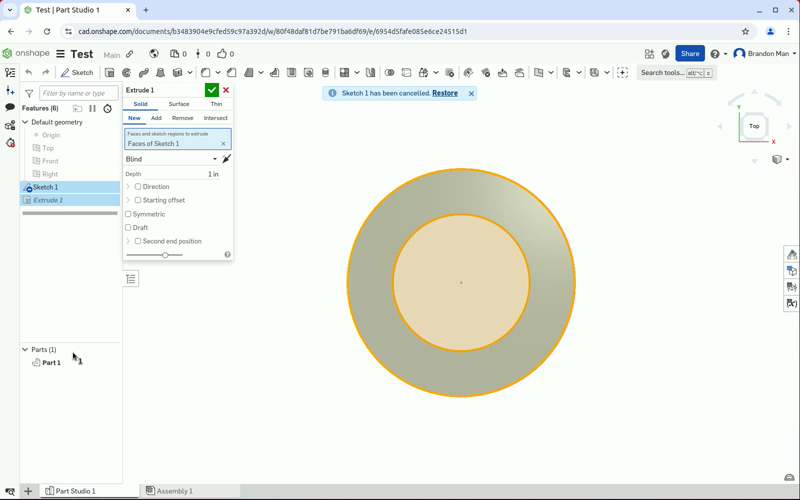
mouse_move(143, 106)
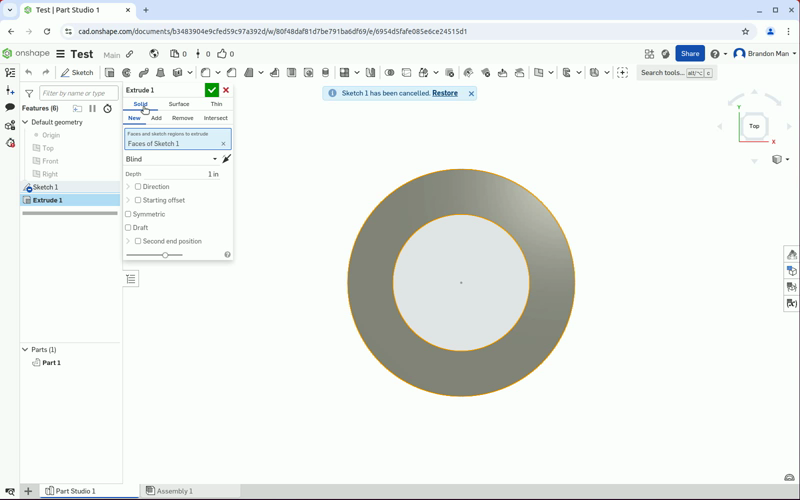
click(143, 106)
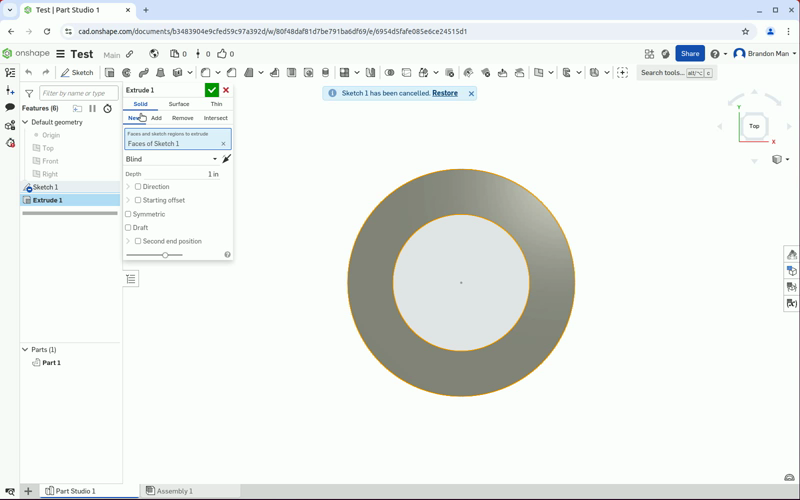
mouse_move(137, 120)
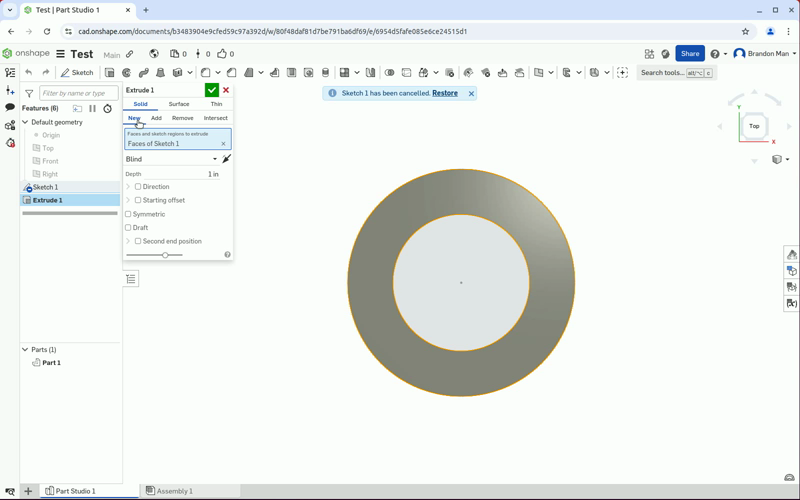
click(137, 120)
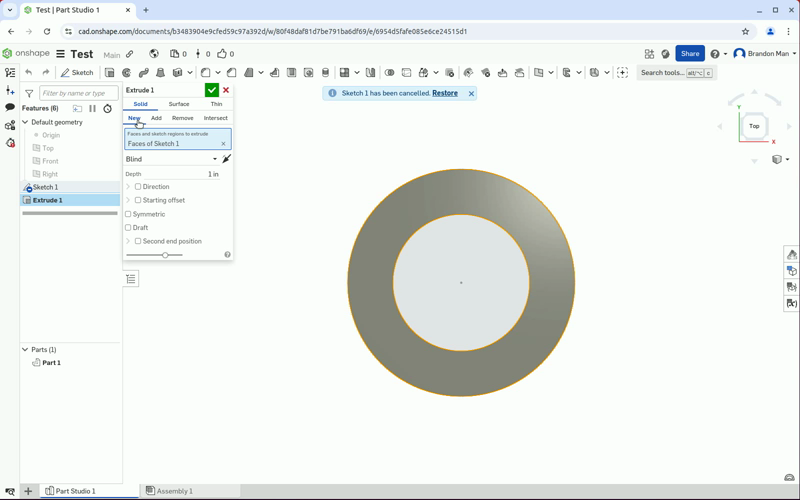
key(tab, 4)
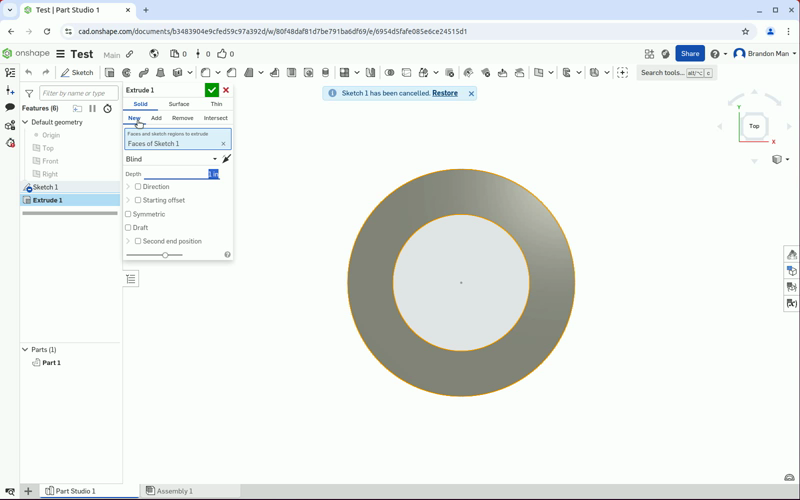
text(1.685)
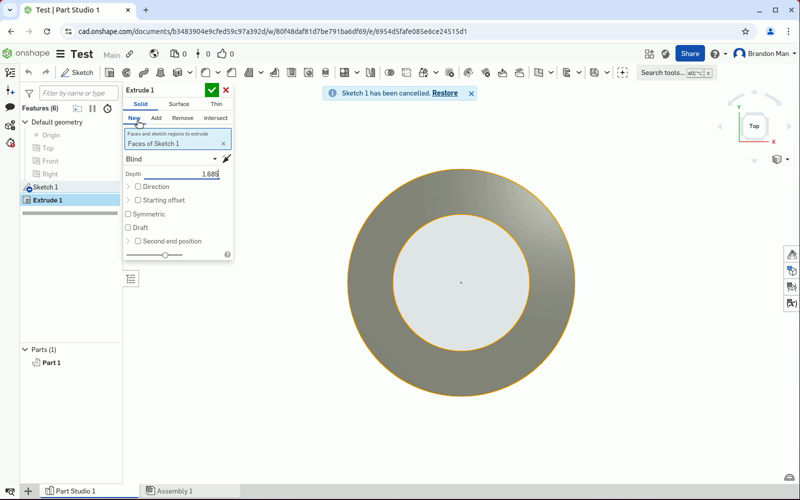
key(enter)
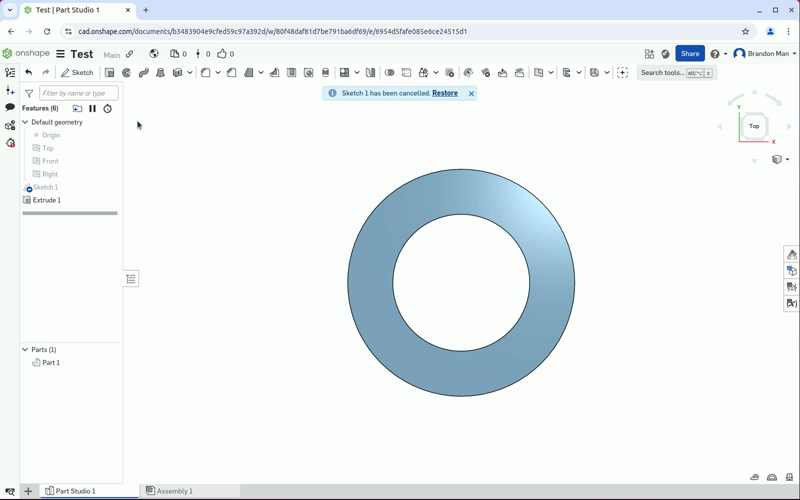
key(shift+h)
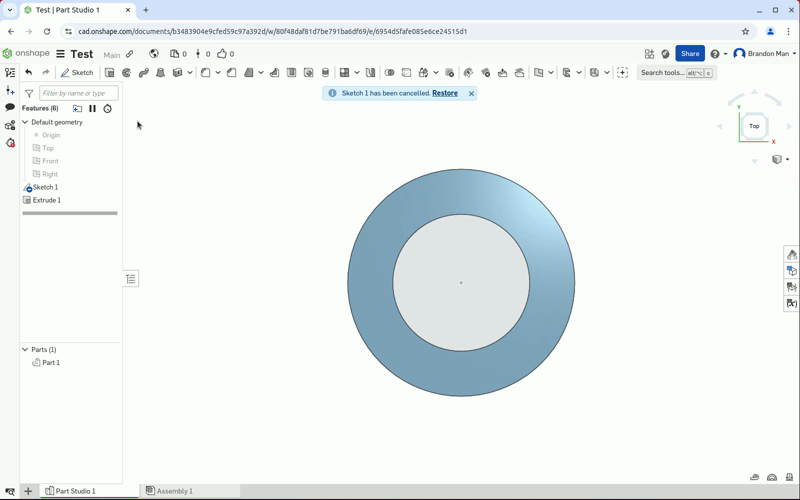
key(shift+h)
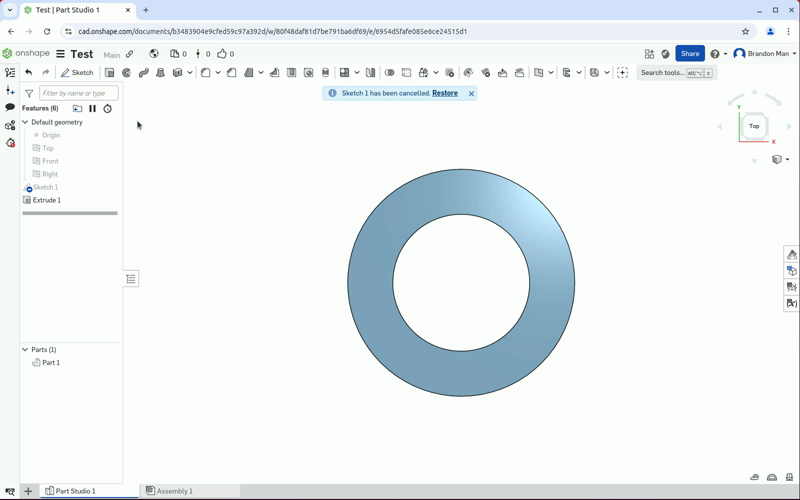
mouse_move(73, 189)
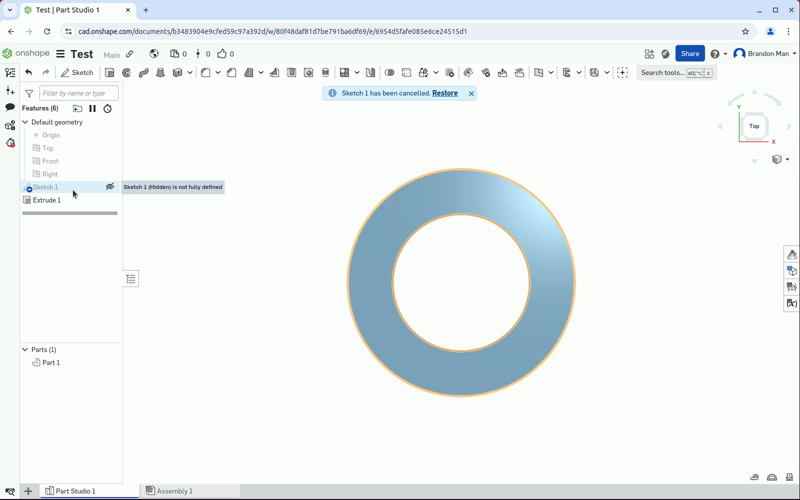
click(73, 189)
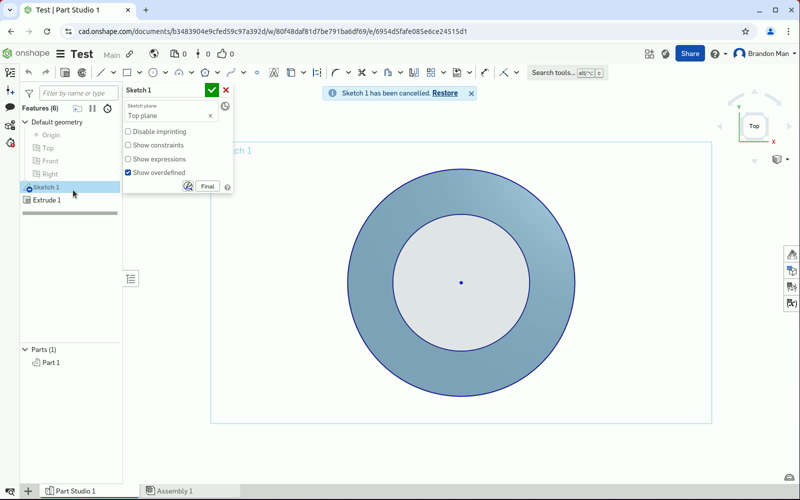
mouse_move(229, 92)
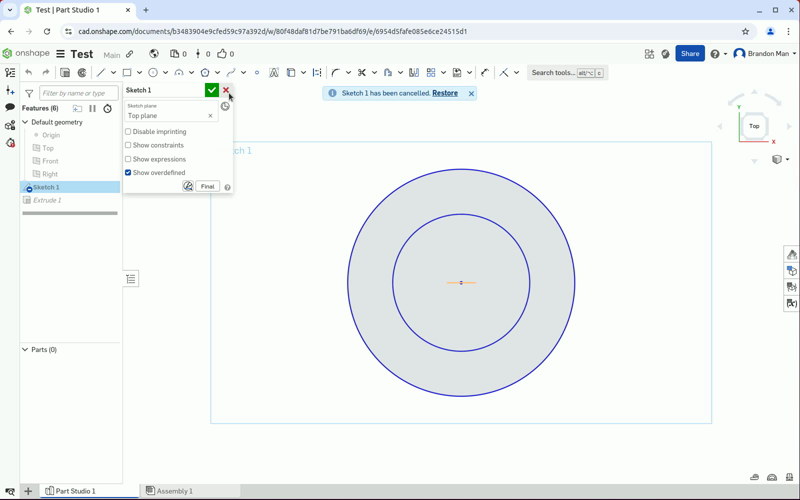
click(229, 92)
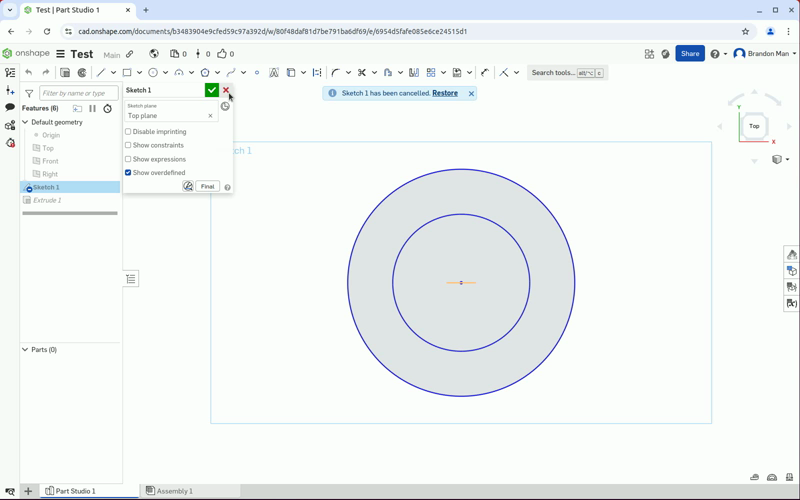
key(shift+s)
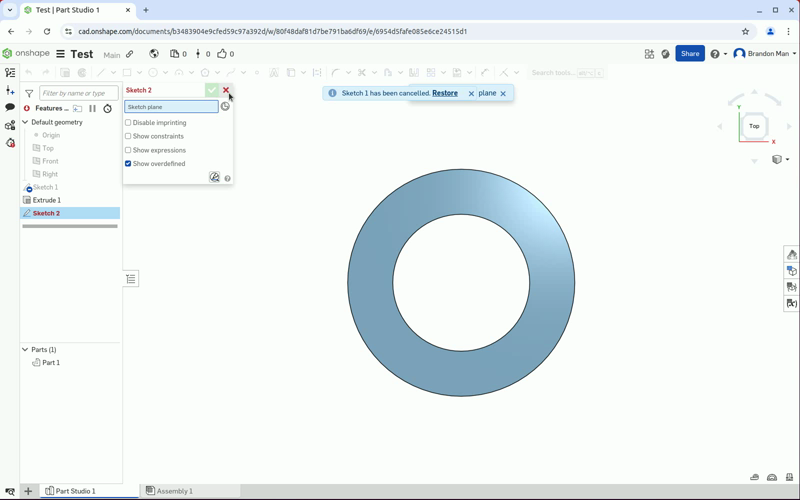
mouse_move(73, 150)
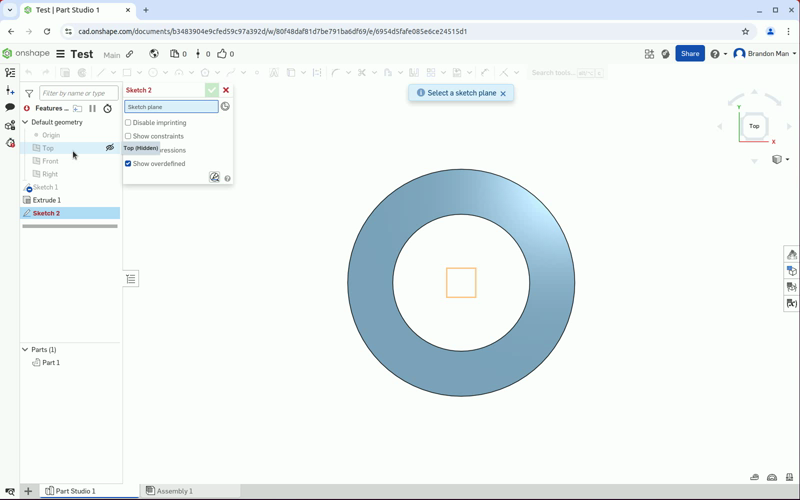
click(73, 150)
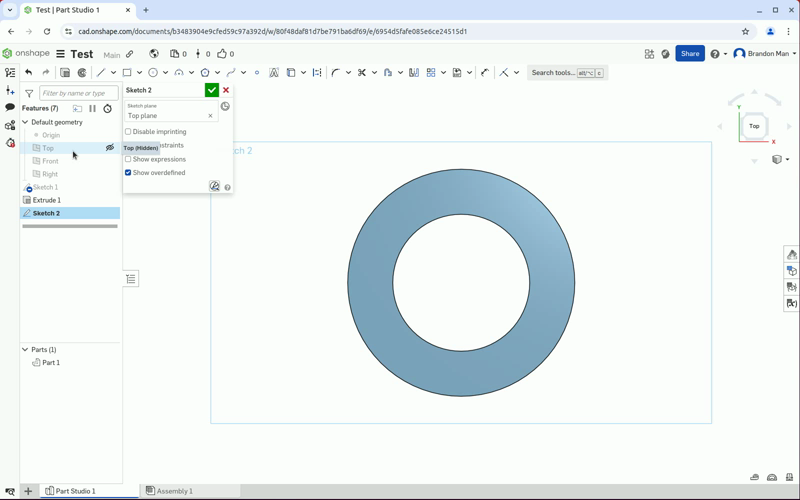
mouse_move(73, 352)
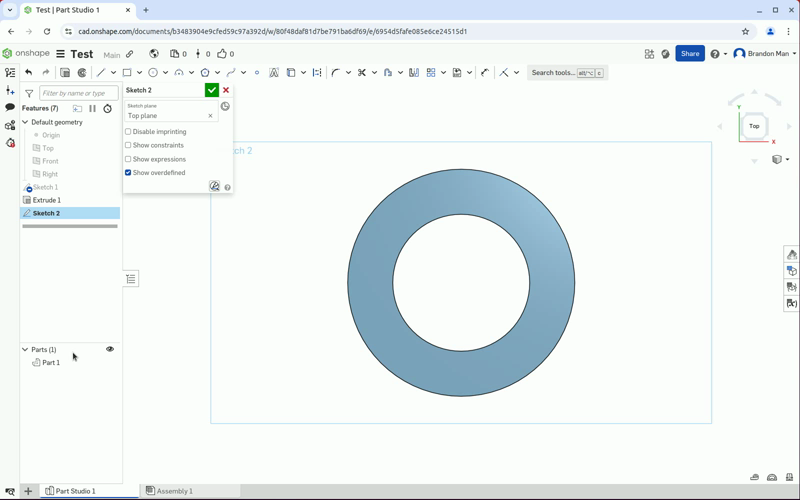
key(y)
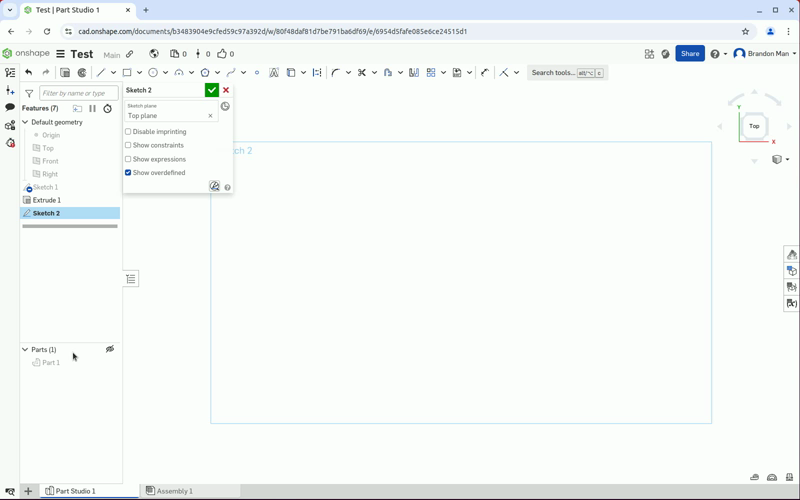
key(c)
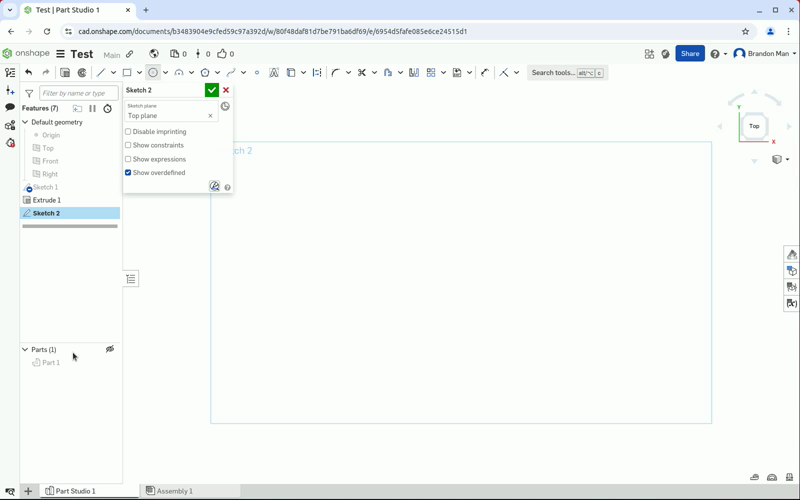
key_down(shift)
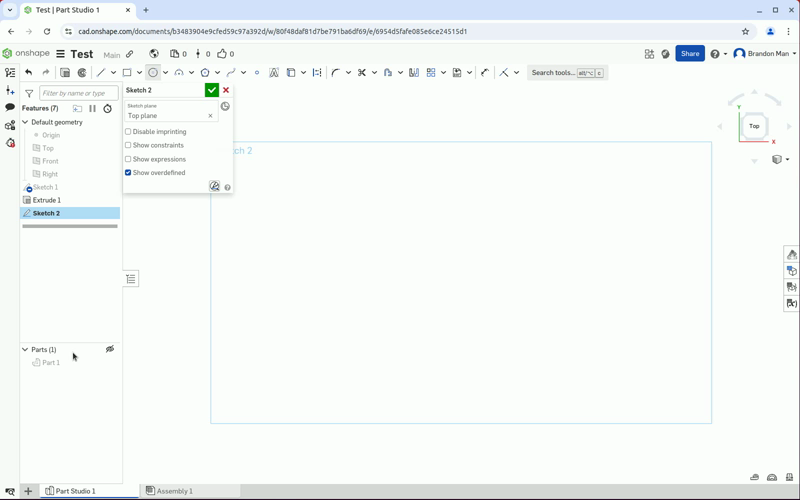
mouse_move(461, 282)
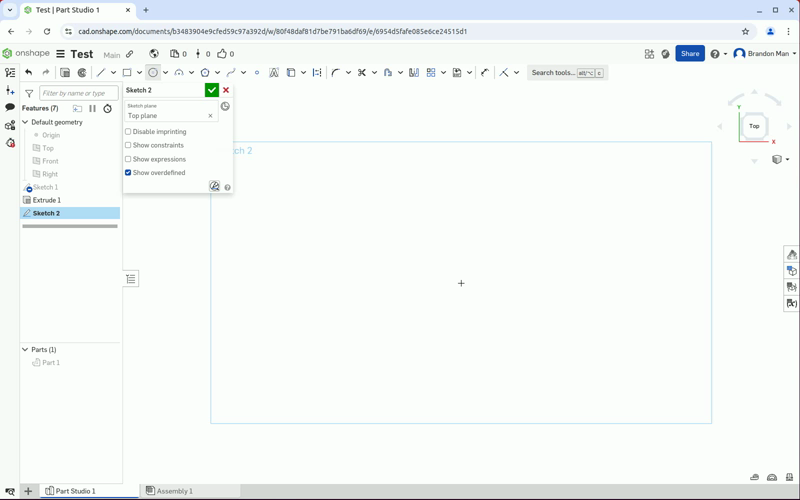
click(461, 282)
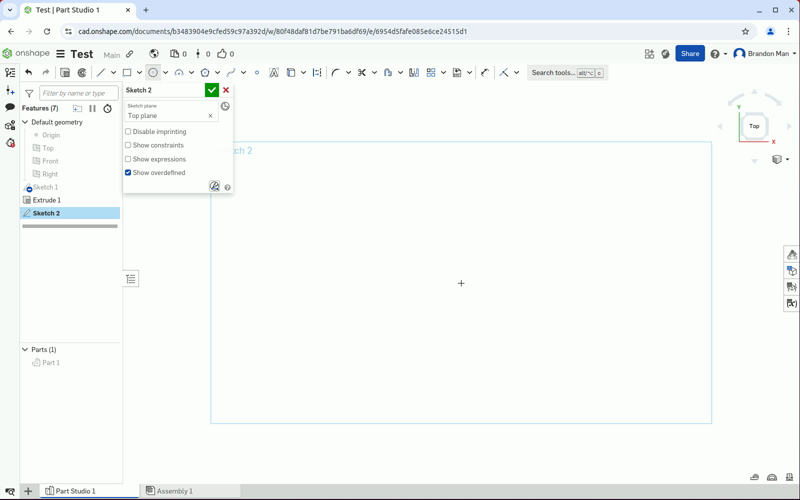
key_up(shift)
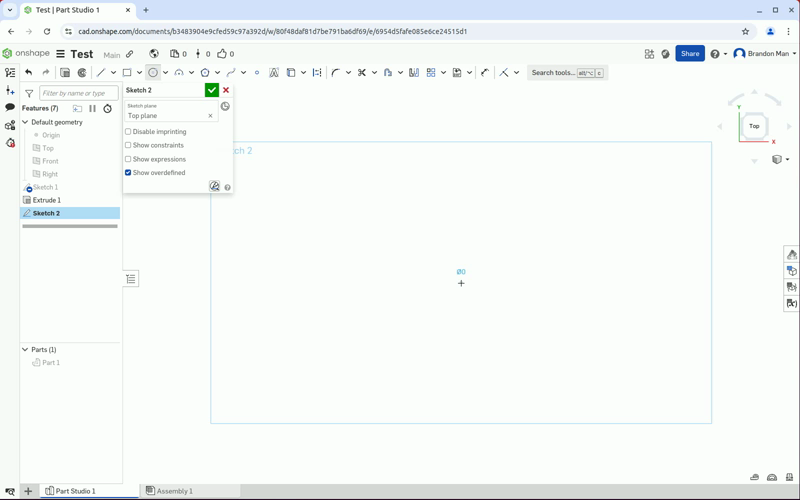
mouse_move(522, 282)
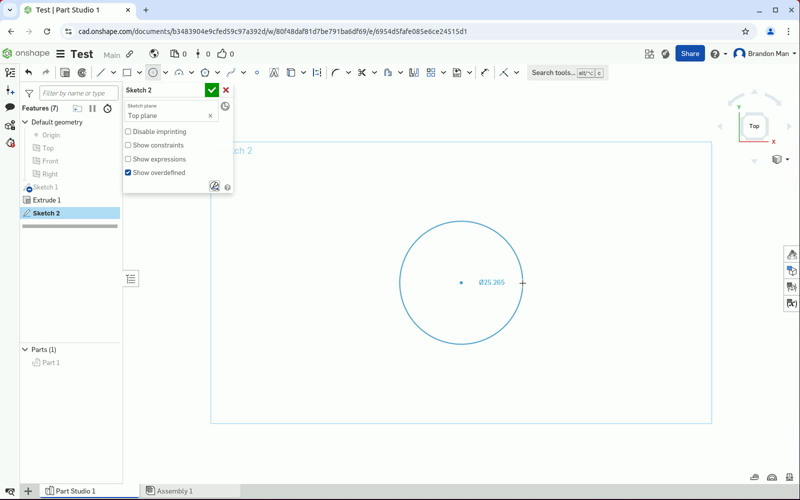
click(522, 282)
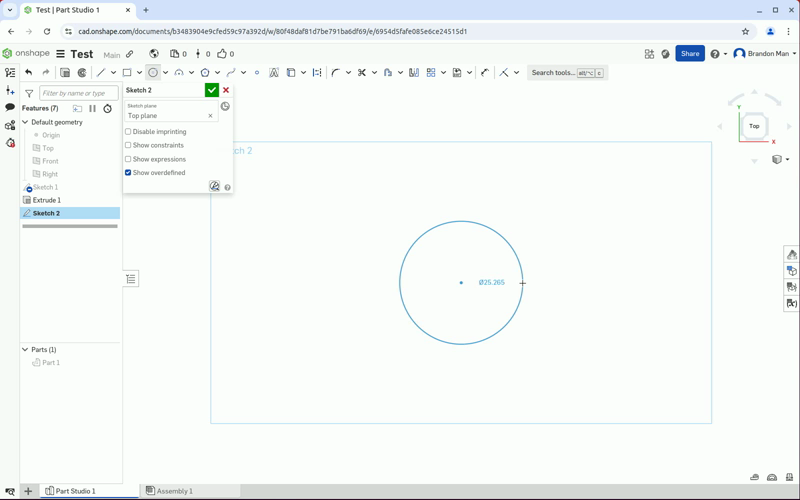
key(esc)
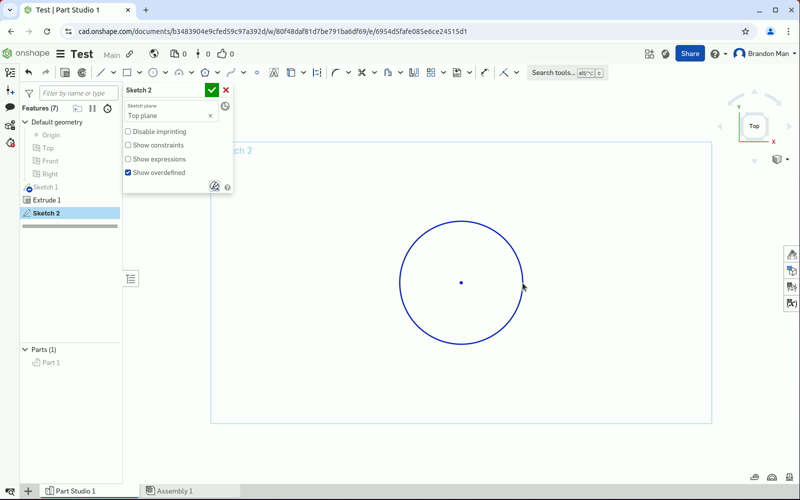
key(c)
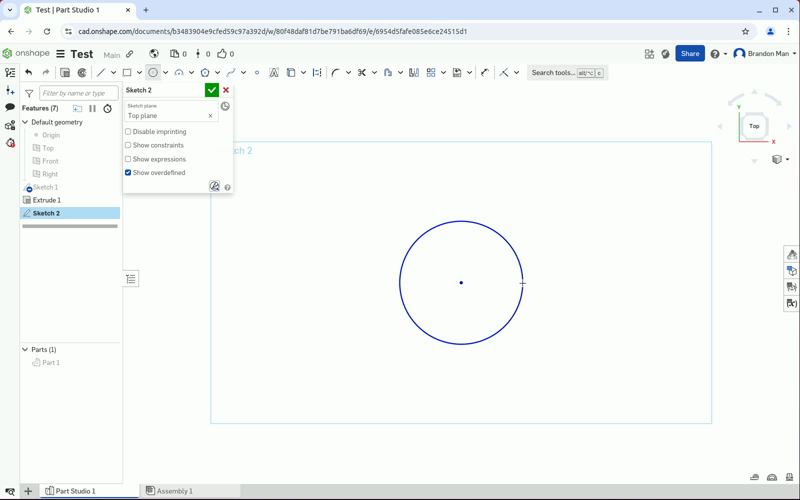
key_down(shift)
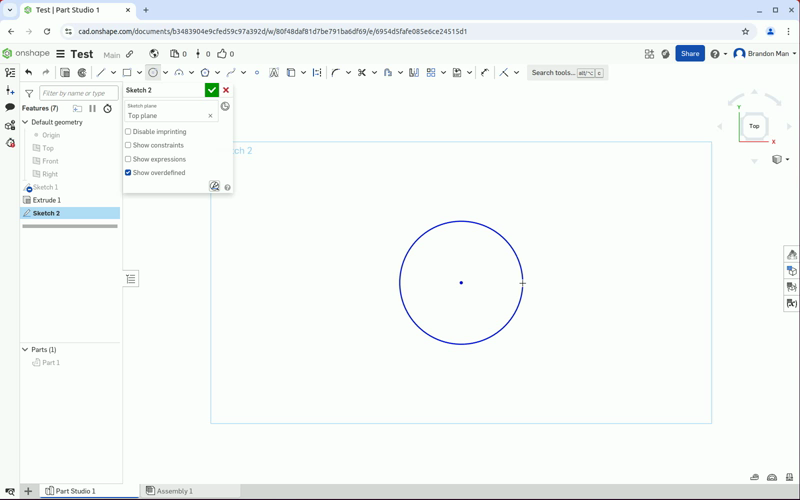
mouse_move(461, 282)
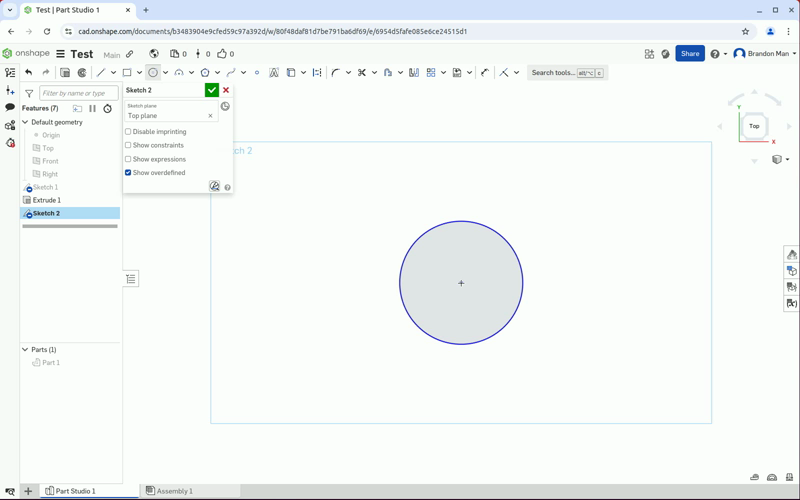
click(461, 282)
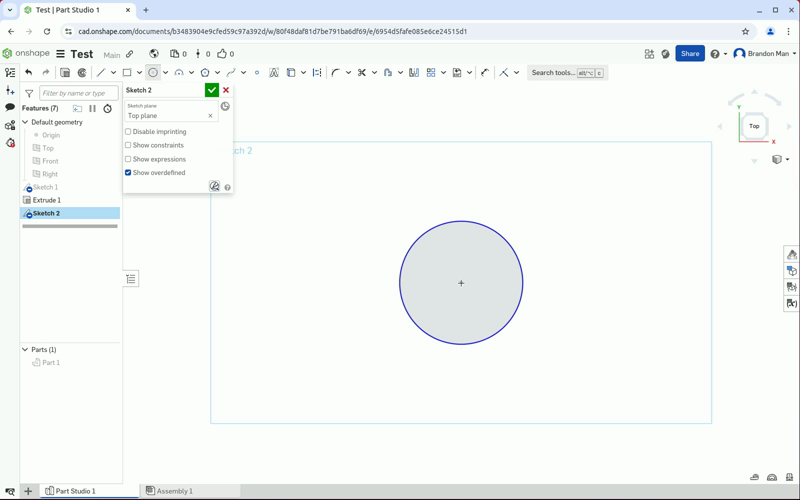
key_up(shift)
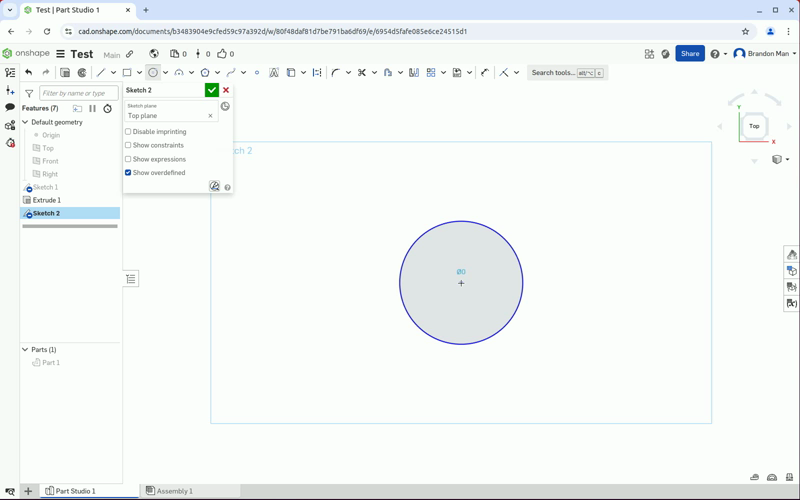
mouse_move(467, 282)
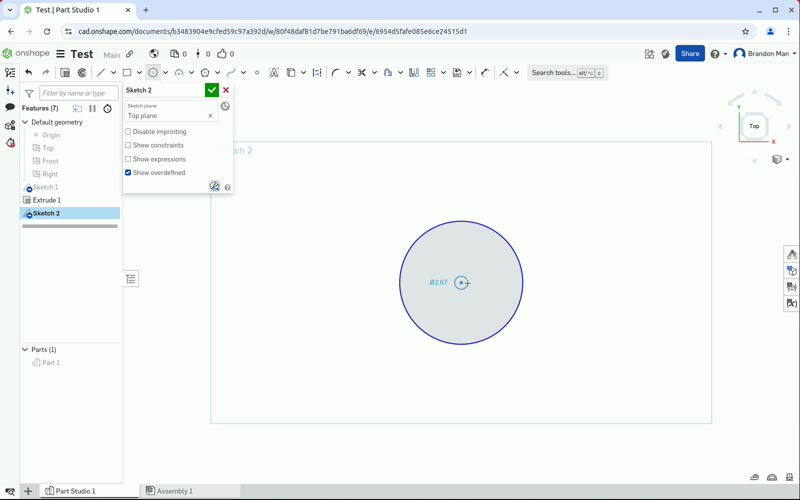
click(467, 282)
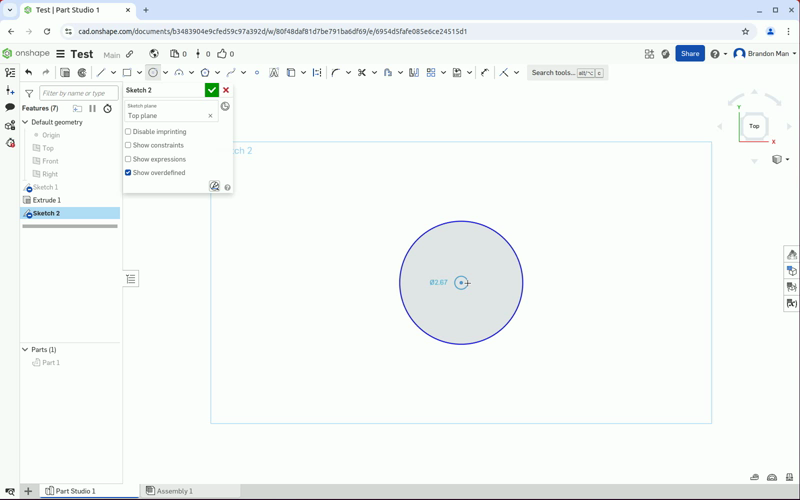
key(esc)
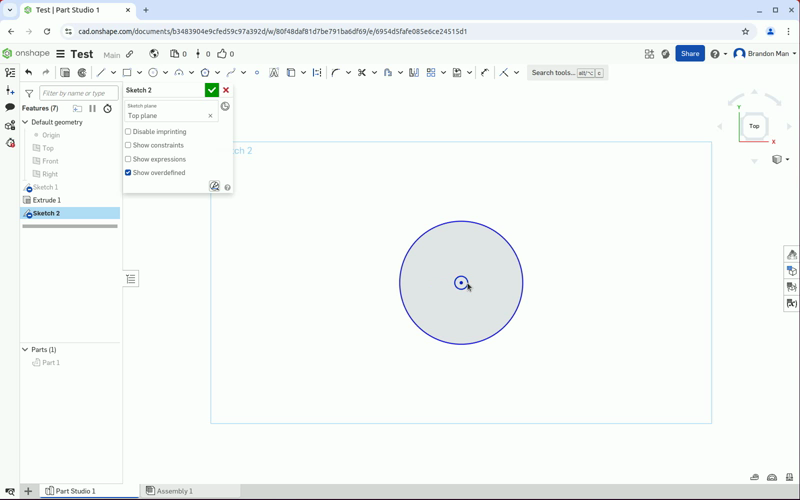
mouse_move(489, 295)
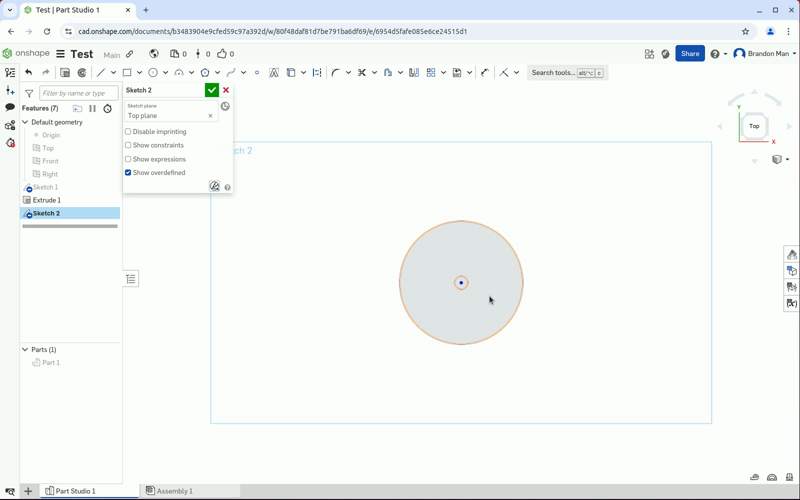
click(489, 295)
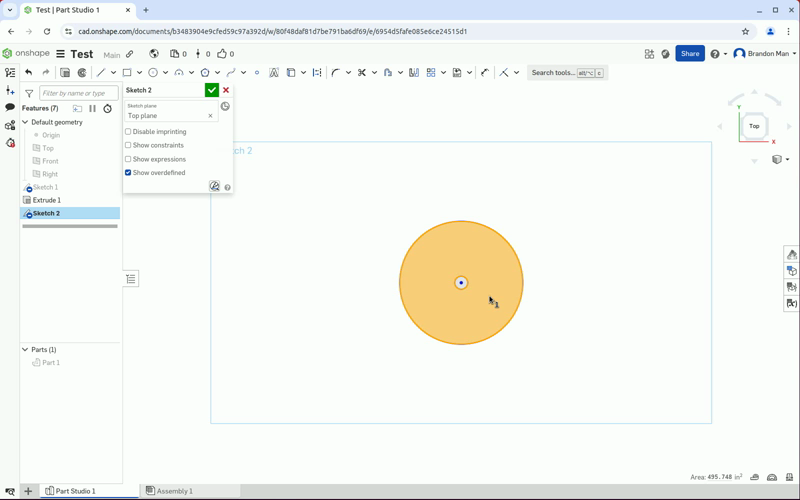
mouse_move(73, 352)
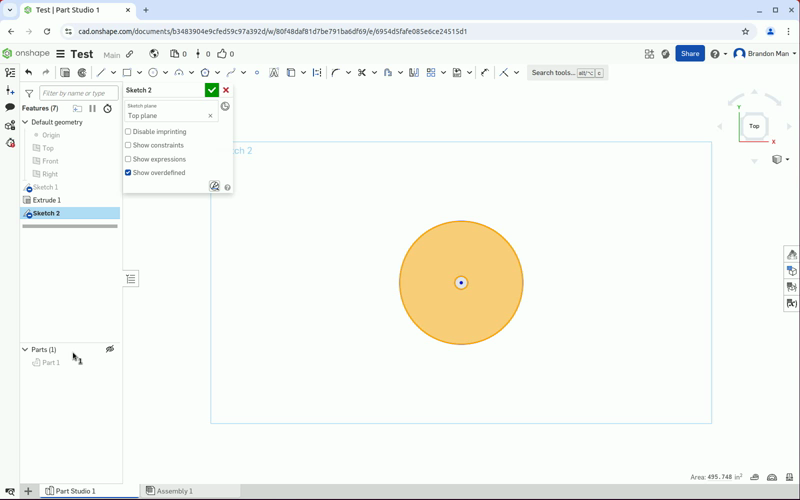
key(shift+y)
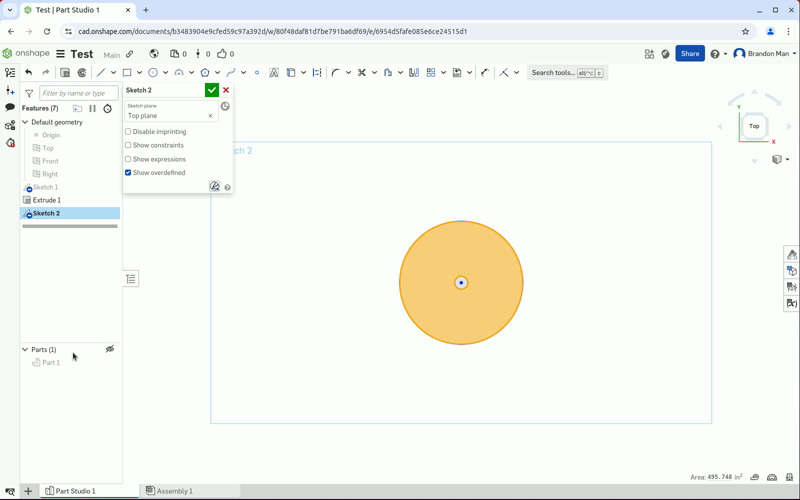
key(shift+e)
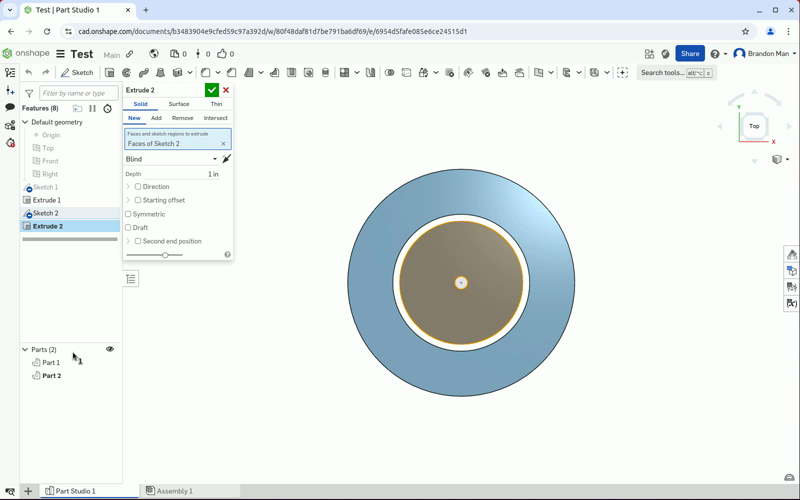
mouse_move(143, 106)
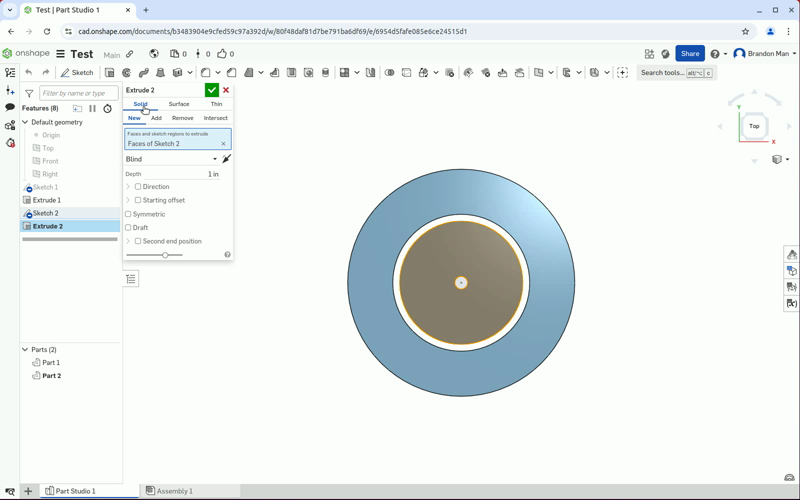
click(143, 106)
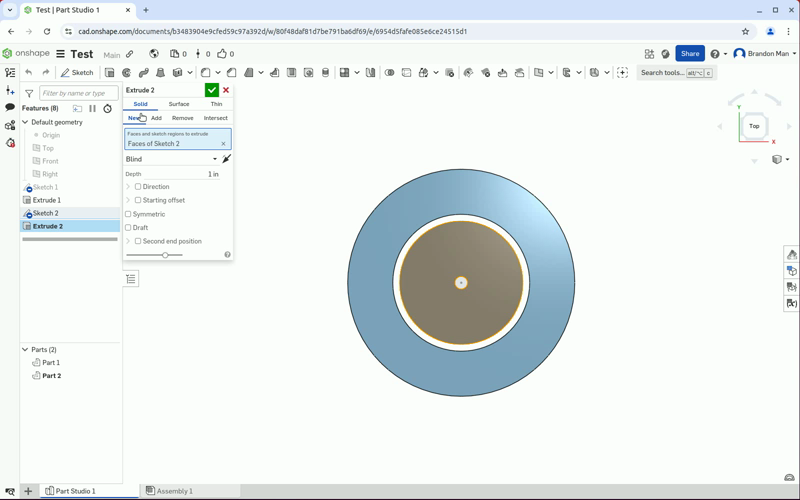
mouse_move(137, 120)
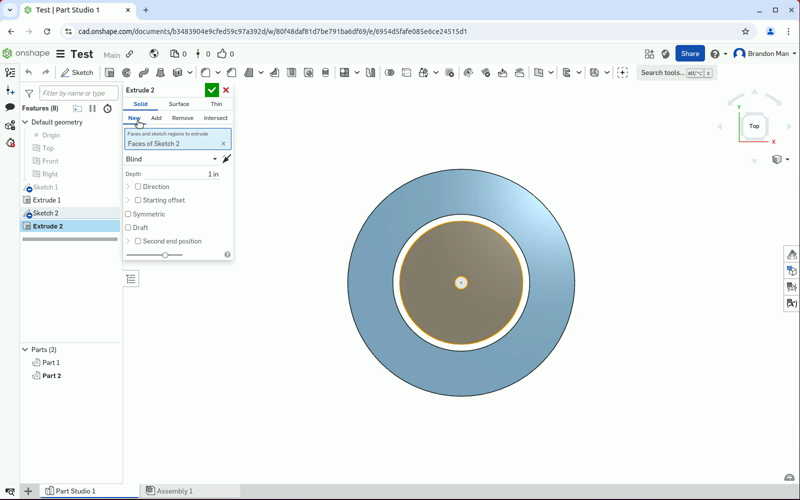
click(137, 120)
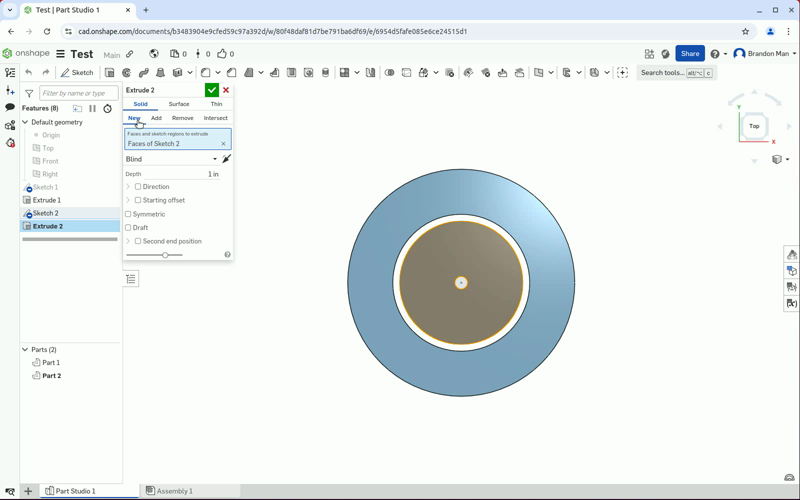
key(tab, 4)
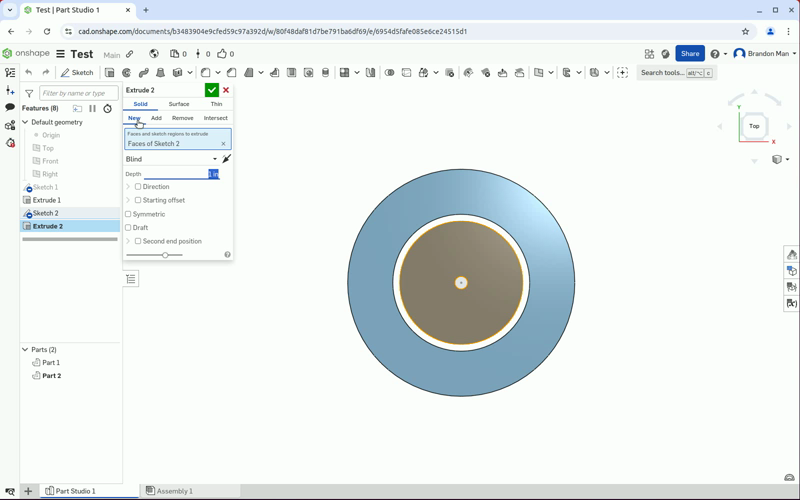
text(1.685)
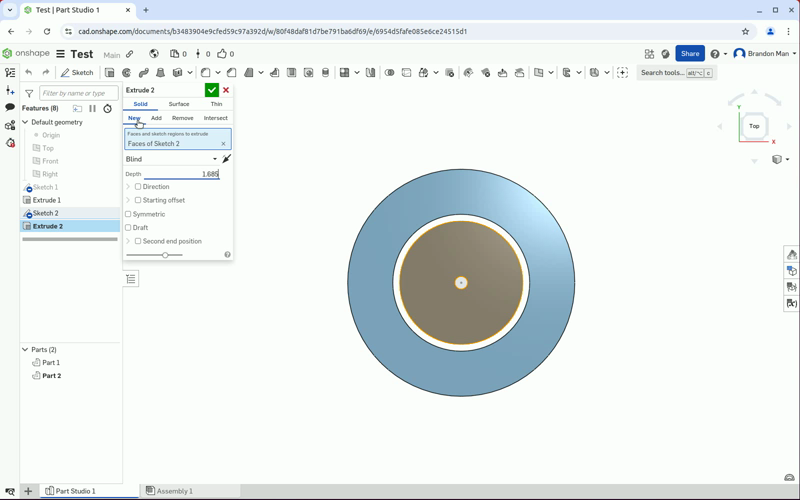
key(enter)
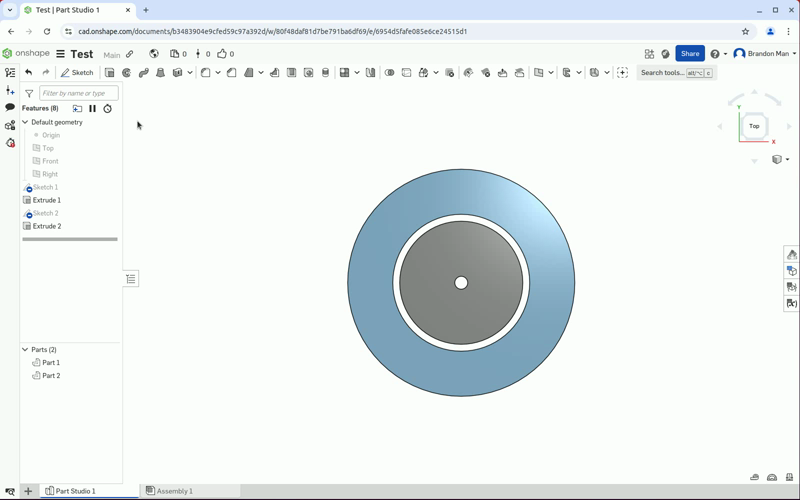
key(shift+h)
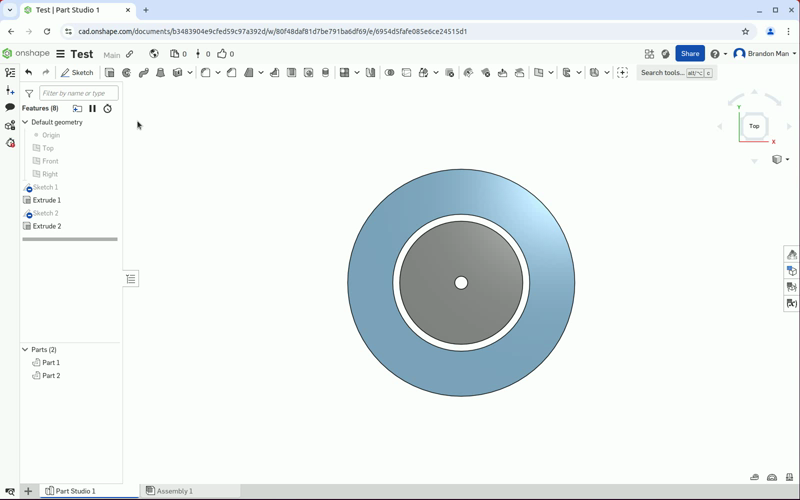
key(shift+h)
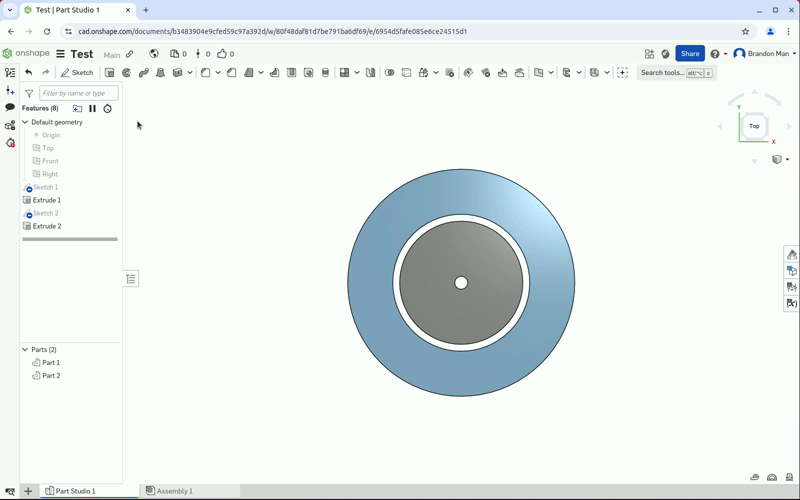
mouse_move(73, 189)
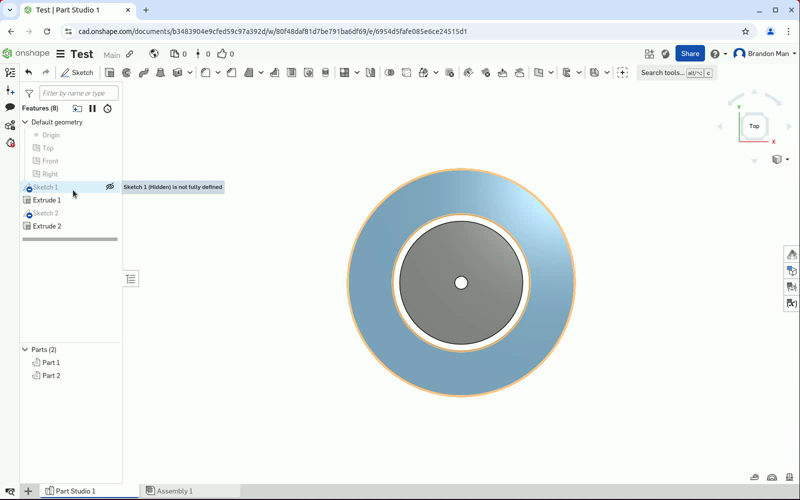
click(73, 189)
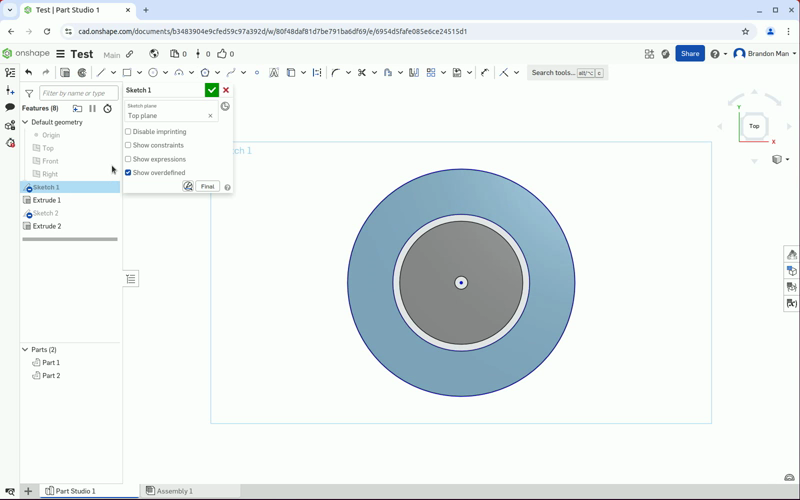
mouse_move(229, 92)
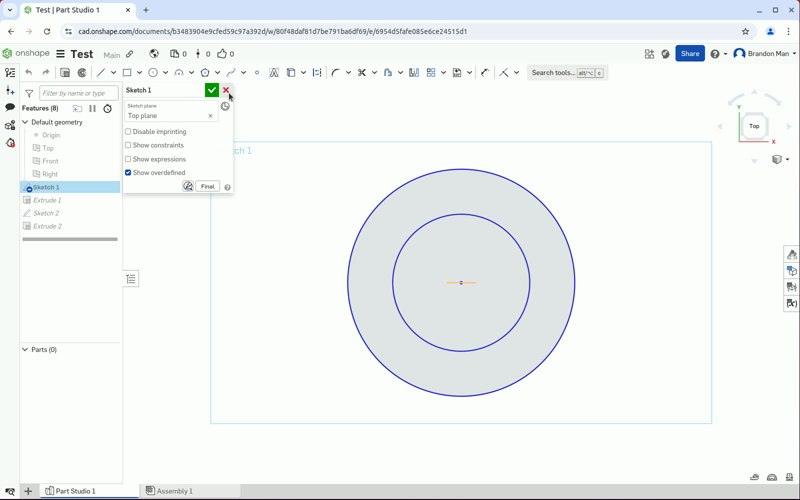
click(229, 92)
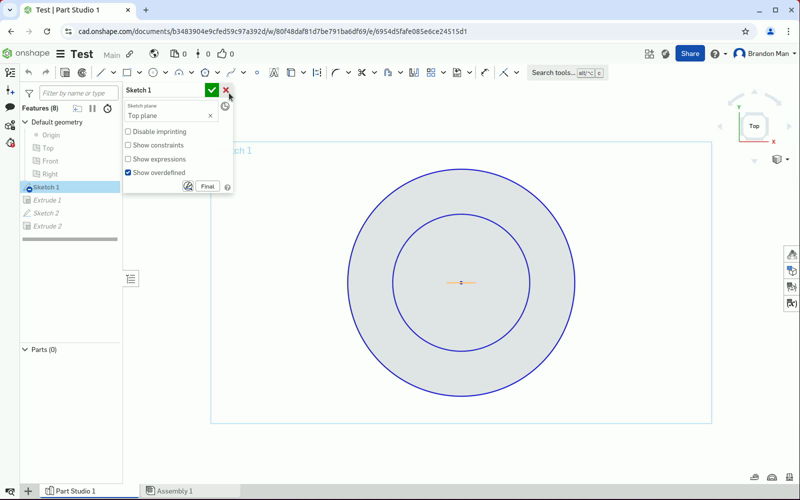
key(shift+s)
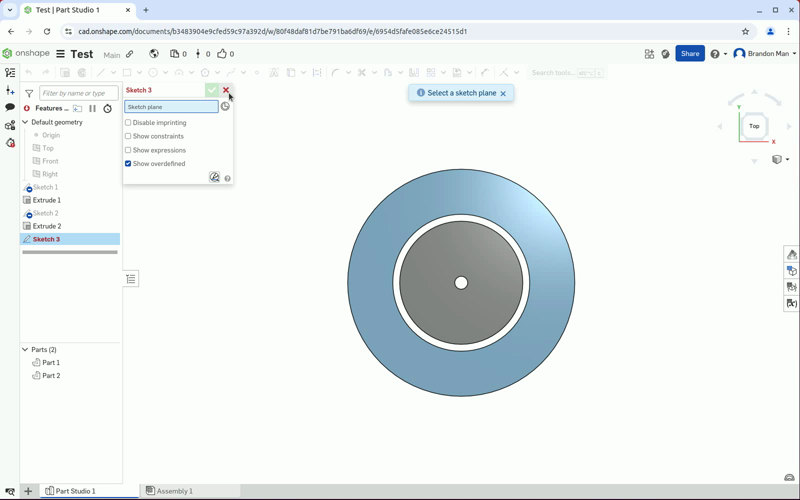
mouse_move(73, 150)
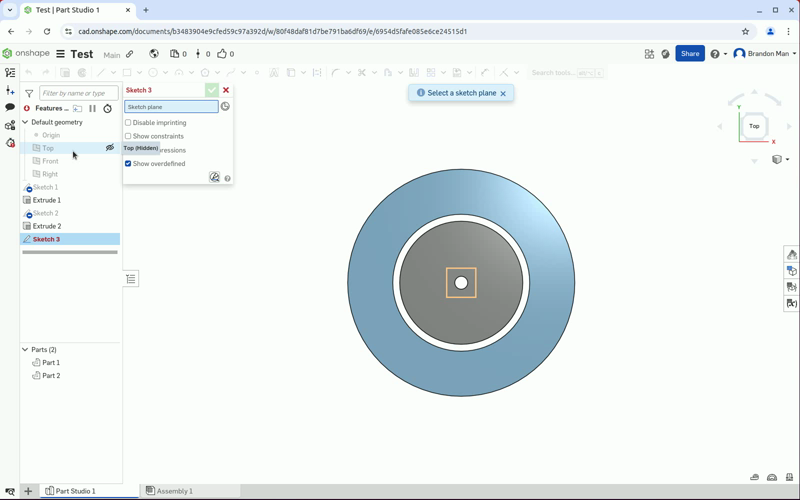
click(73, 150)
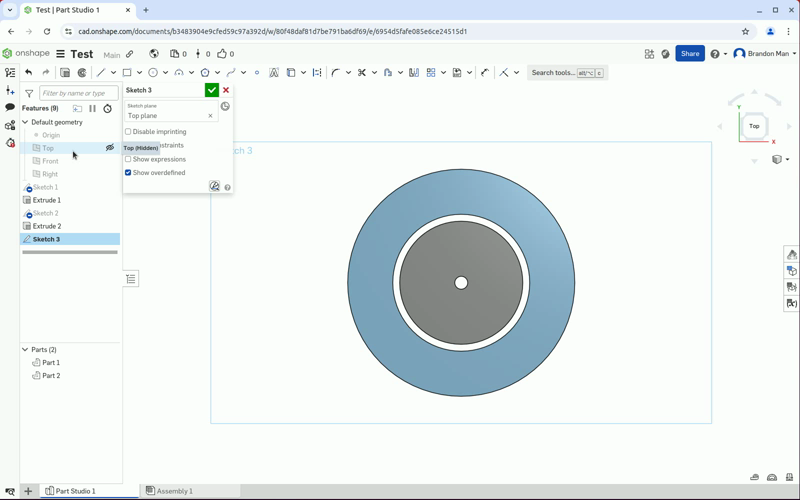
mouse_move(73, 352)
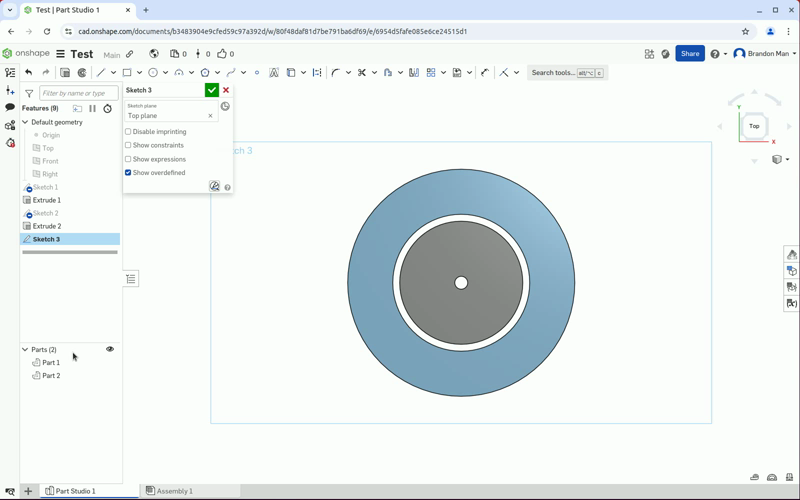
key(y)
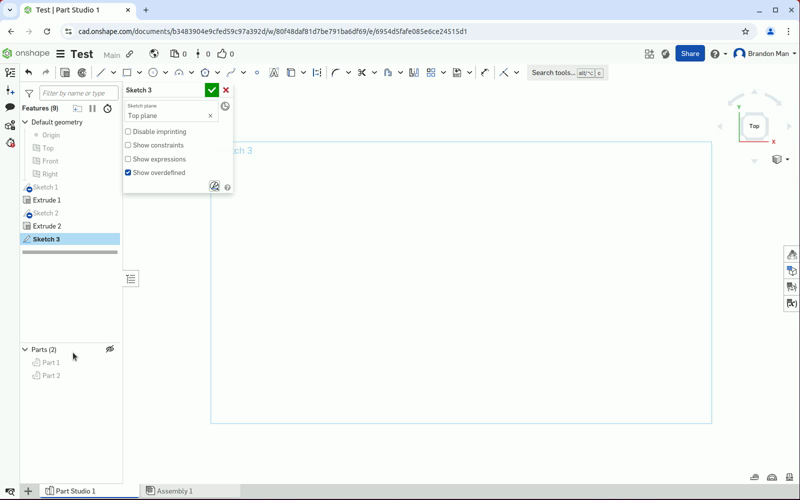
key(c)
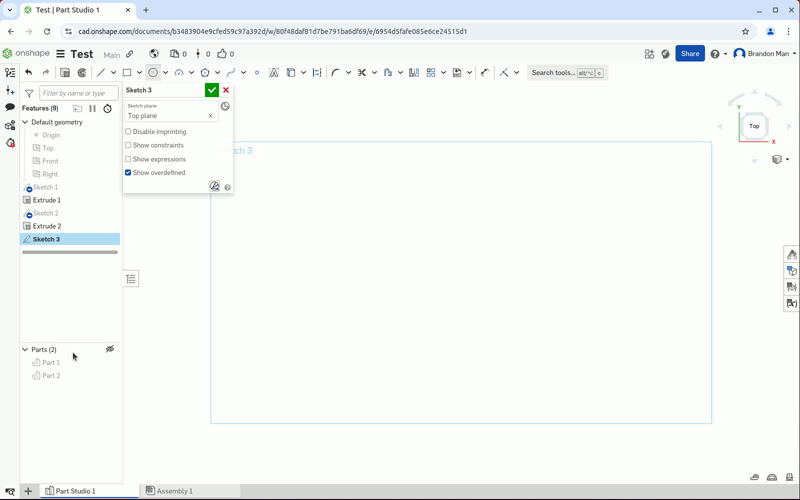
key_down(shift)
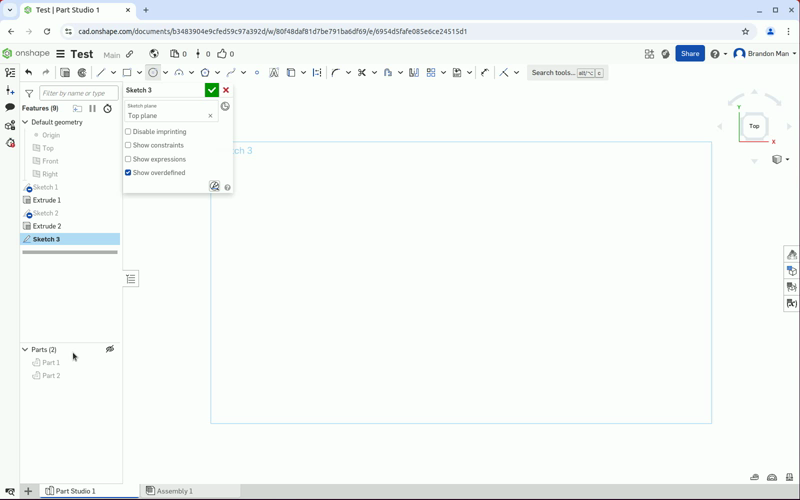
mouse_move(461, 282)
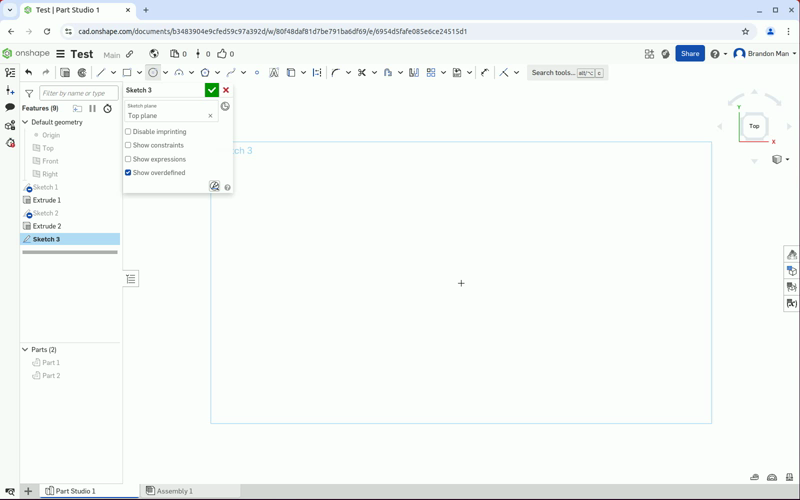
click(461, 282)
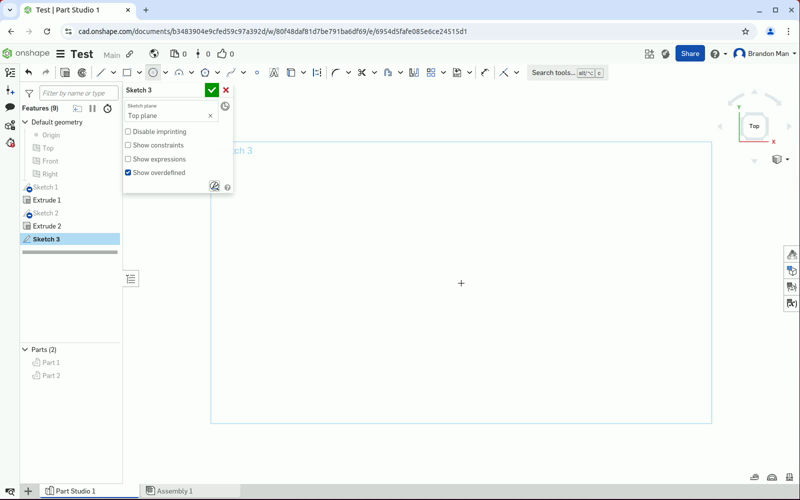
key_up(shift)
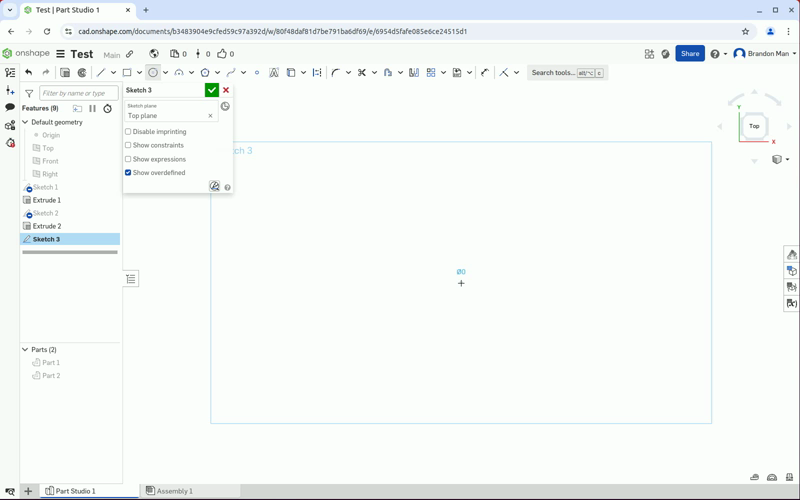
mouse_move(531, 282)
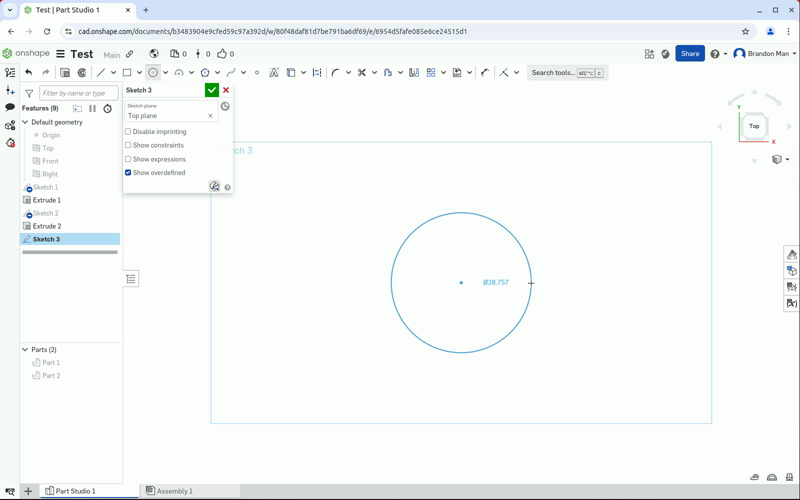
click(531, 282)
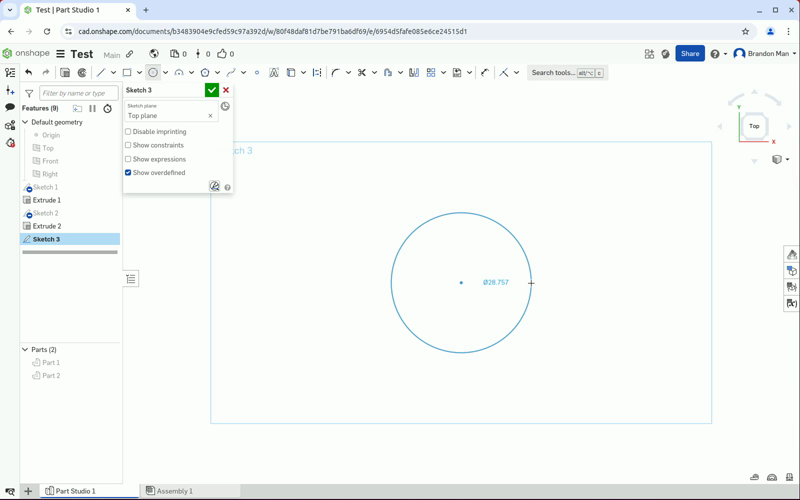
key(esc)
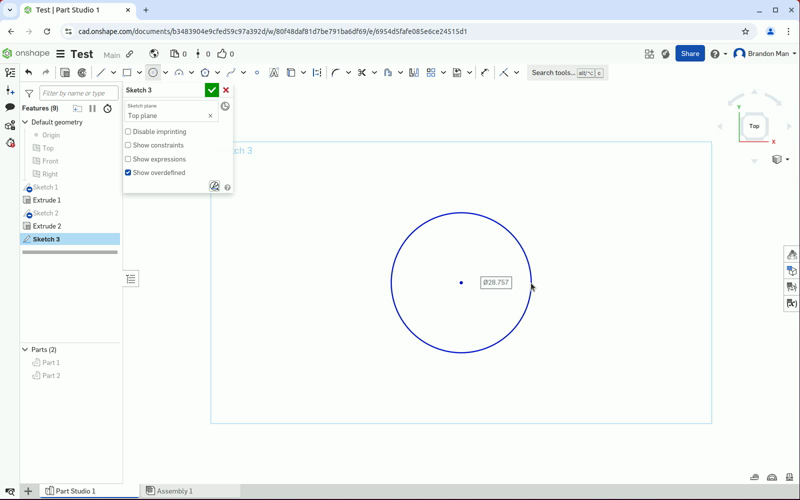
key(c)
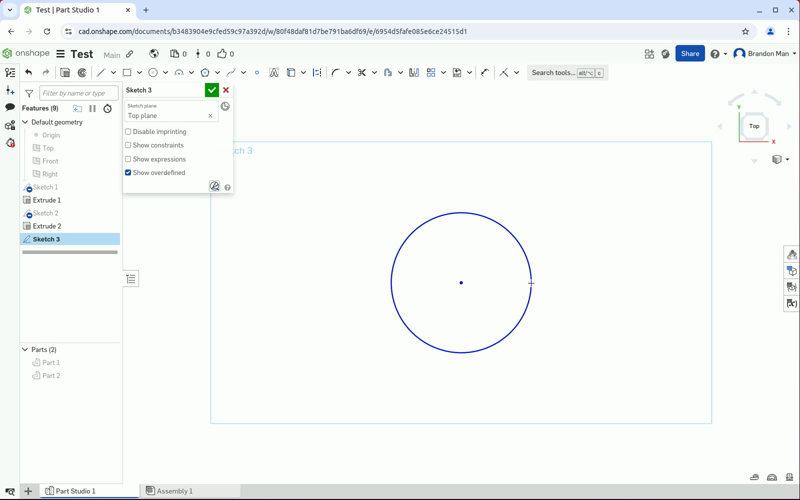
key_down(shift)
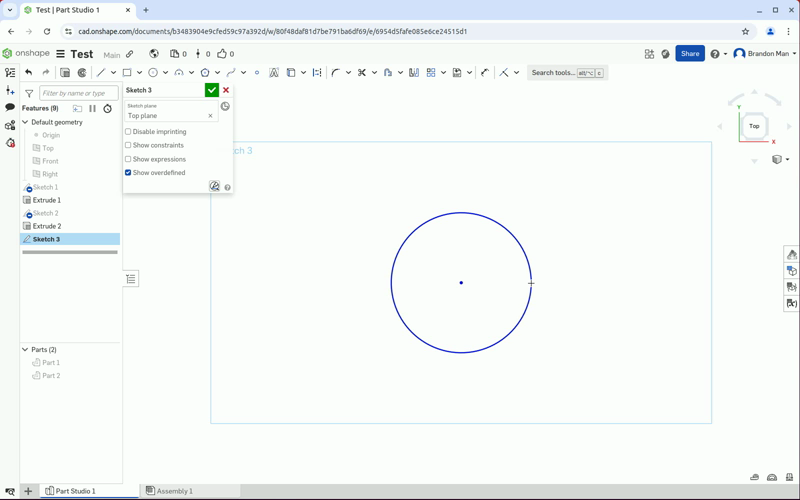
mouse_move(461, 282)
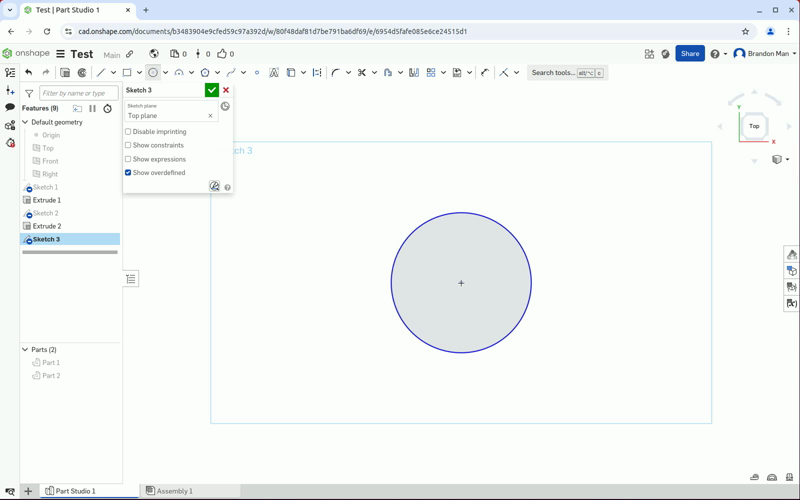
click(461, 282)
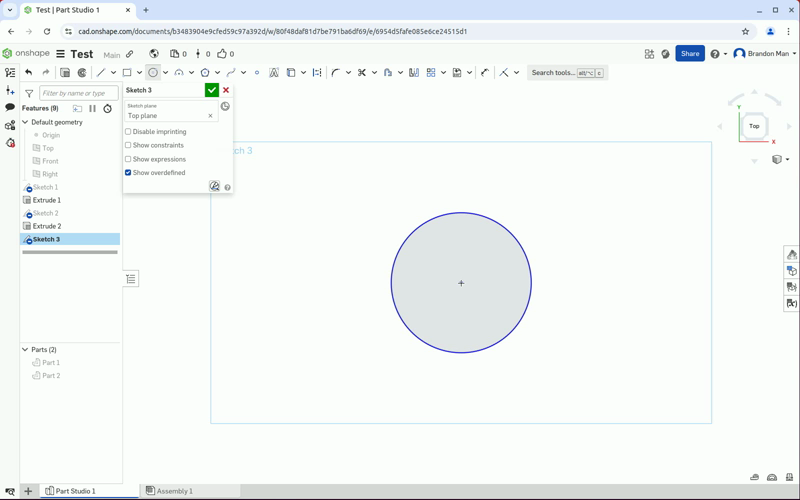
key_up(shift)
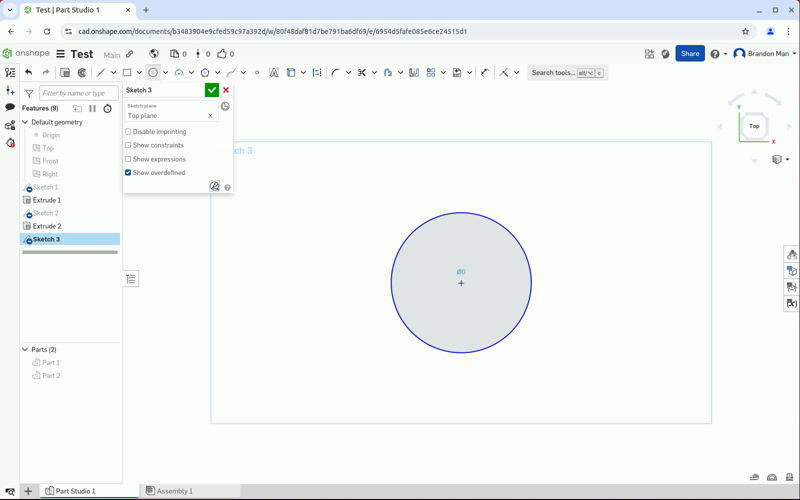
mouse_move(523, 282)
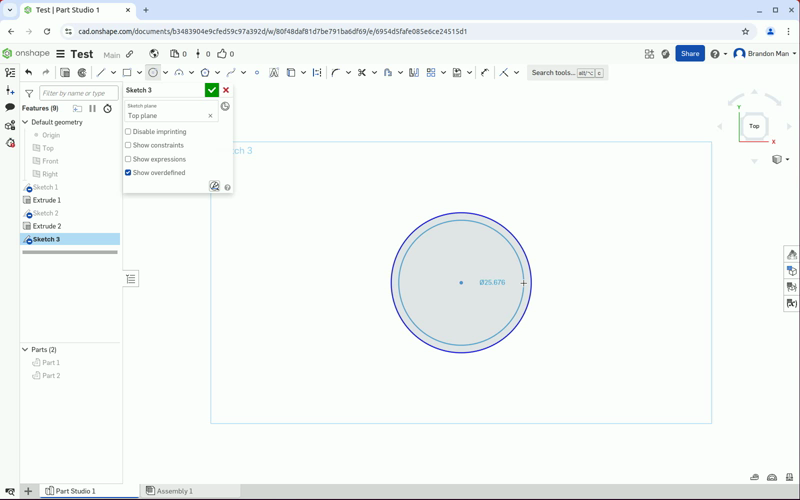
click(523, 282)
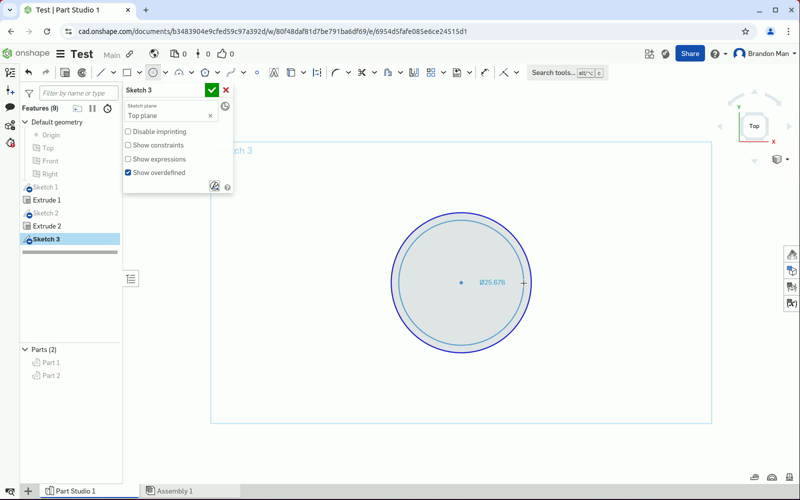
key(esc)
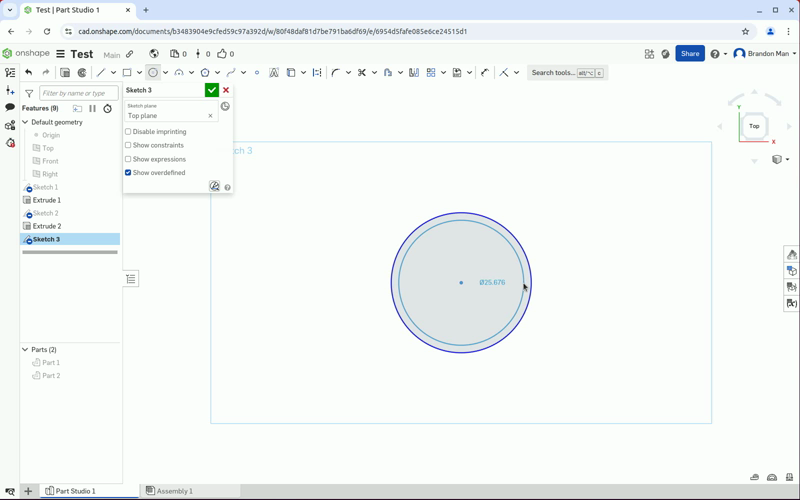
mouse_move(513, 322)
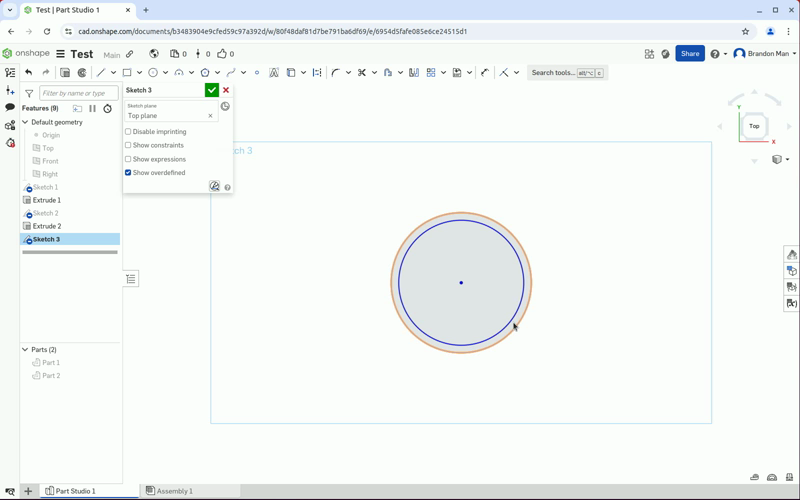
click(513, 322)
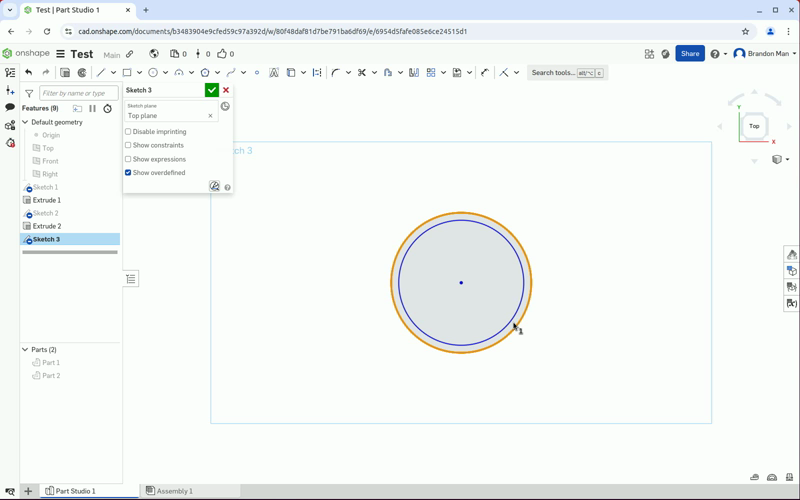
mouse_move(73, 352)
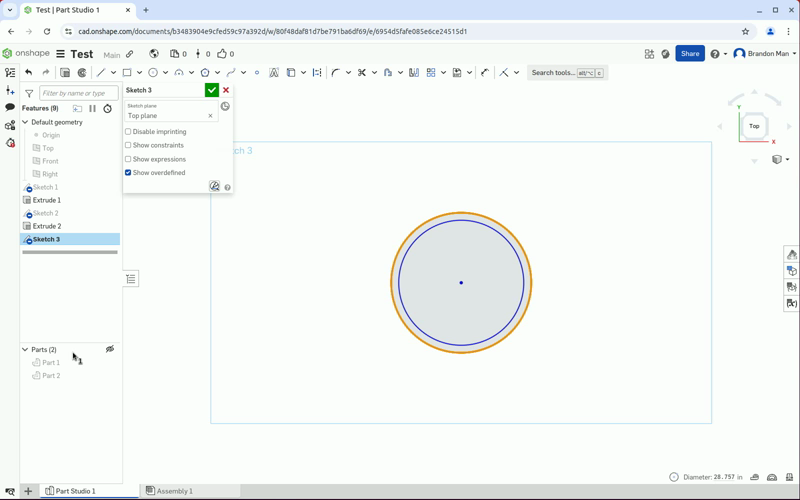
key(shift+y)
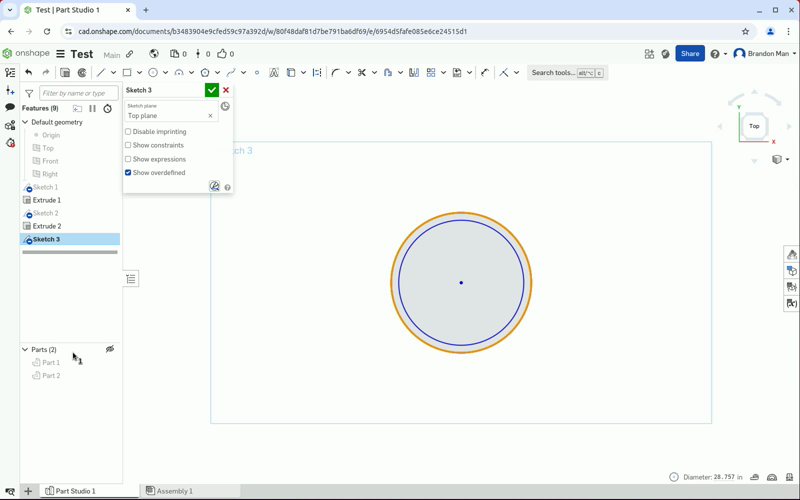
key(shift+e)
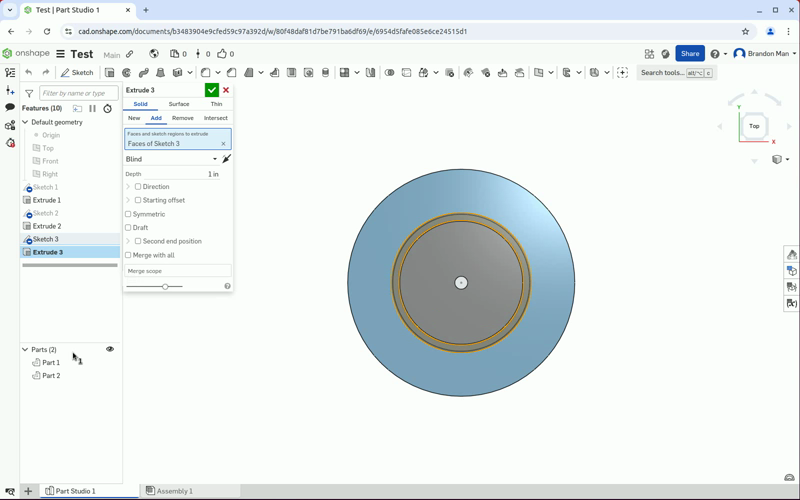
mouse_move(143, 106)
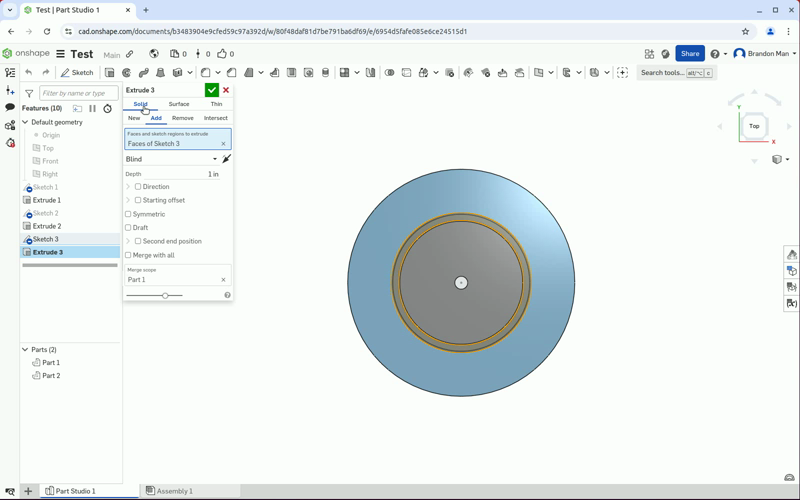
click(143, 106)
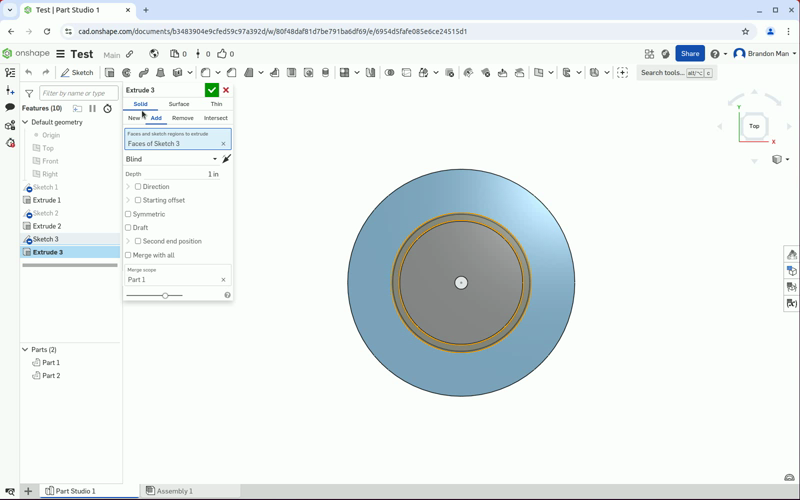
mouse_move(137, 120)
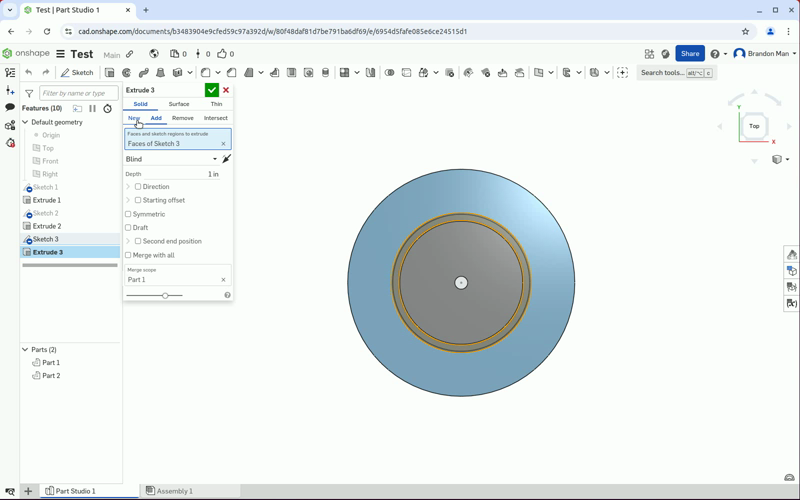
click(137, 120)
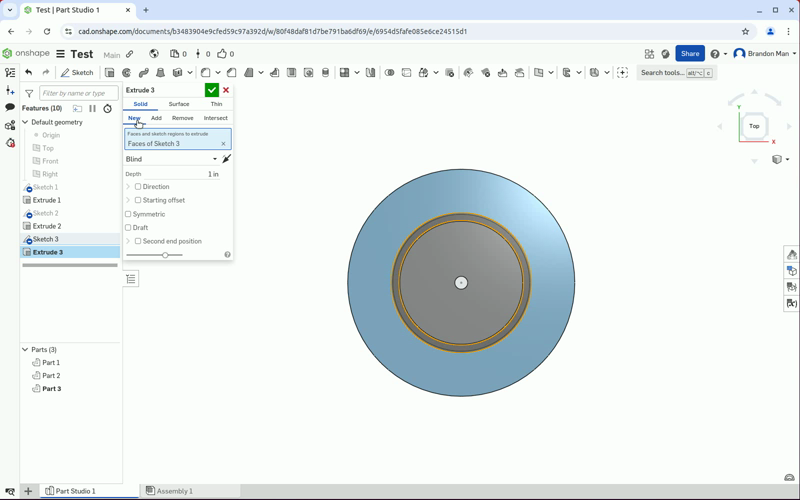
key(tab, 4)
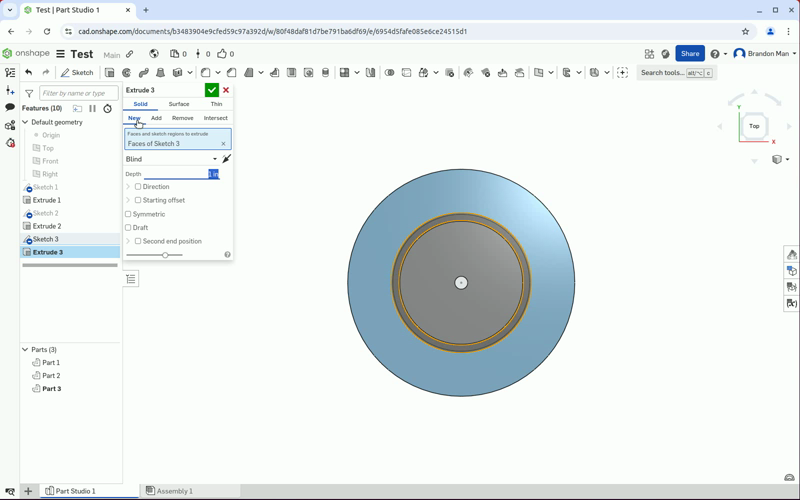
text(1.685)
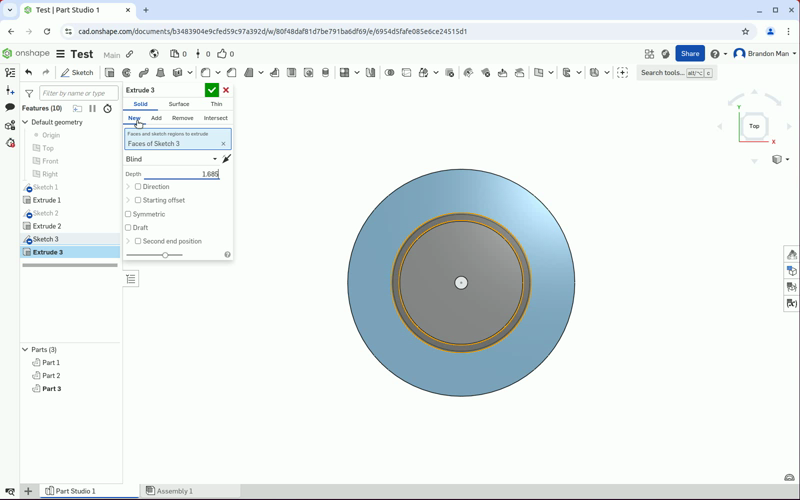
key(enter)
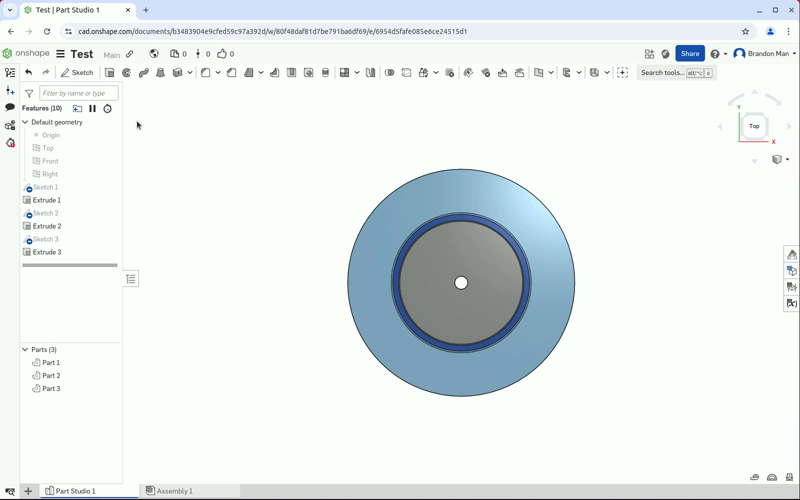
key(shift+h)
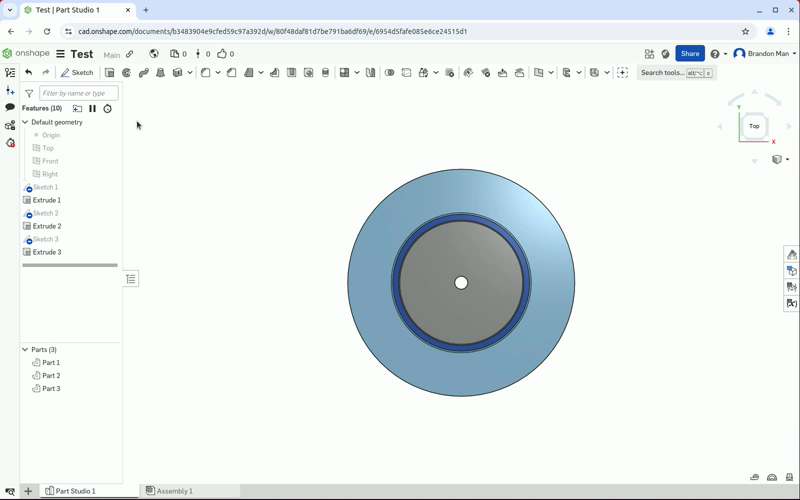
key(shift+h)
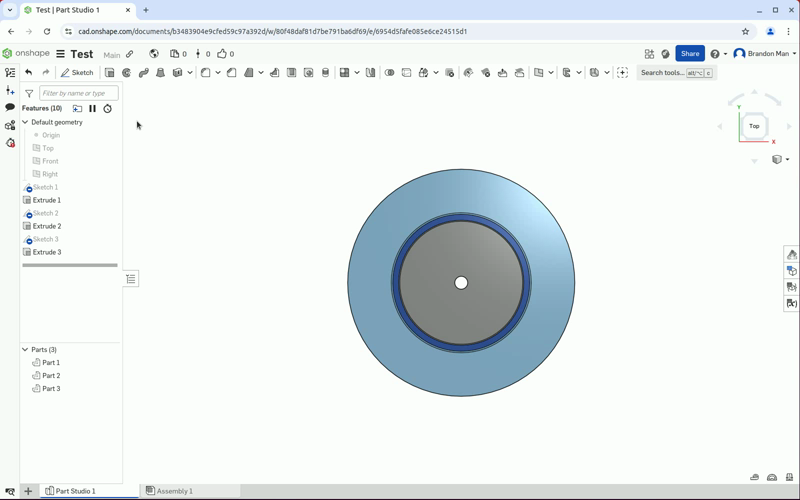
mouse_move(73, 189)
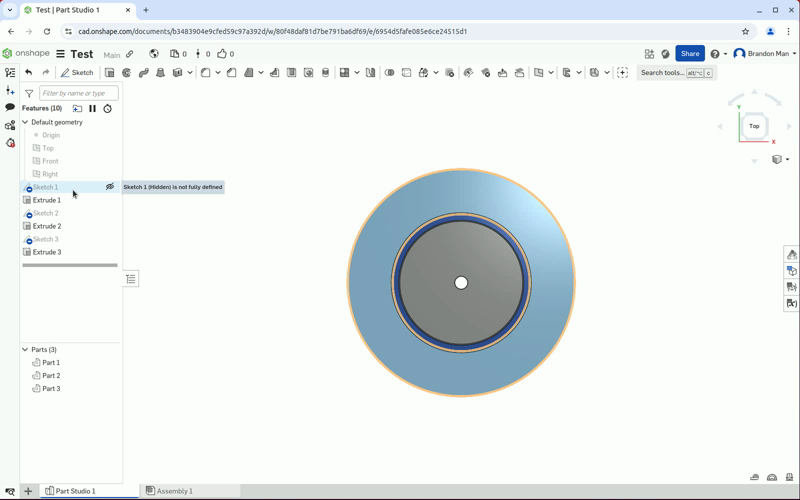
click(73, 189)
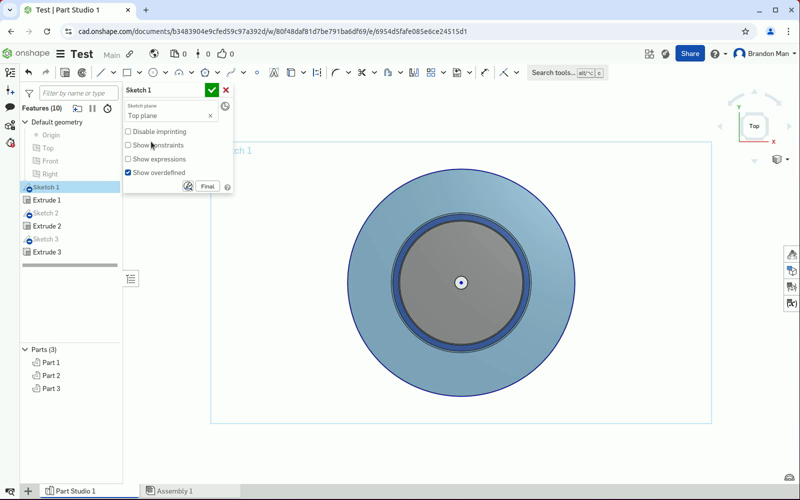
mouse_move(229, 92)
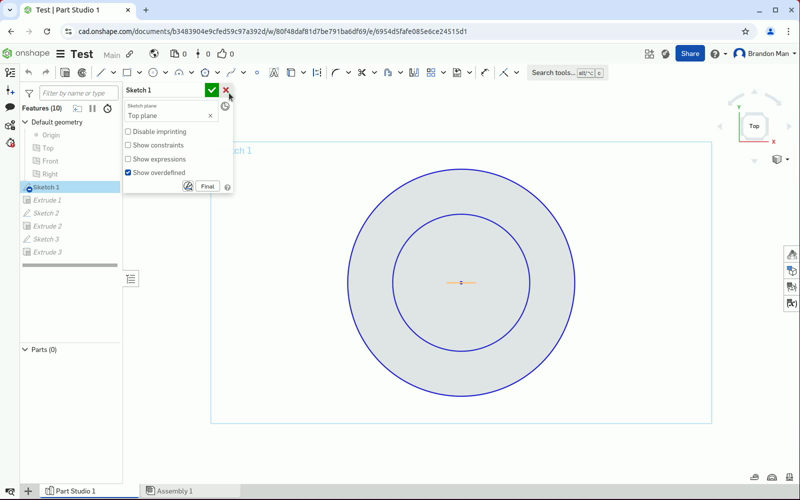
click(229, 92)
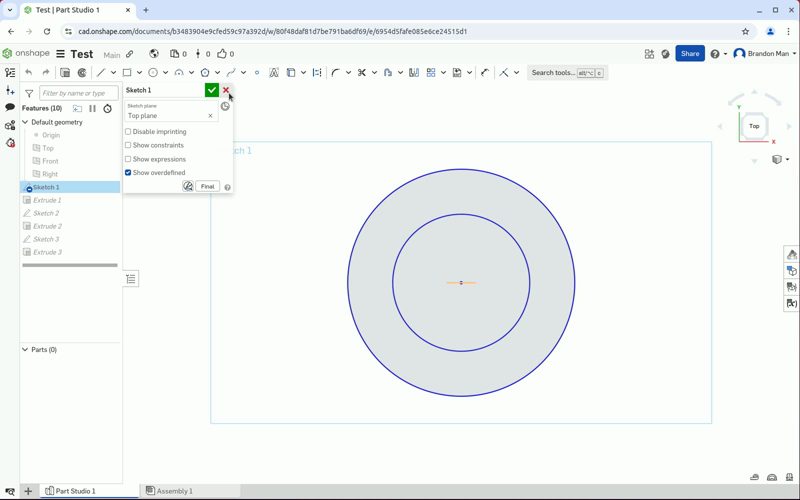
key(shift+s)
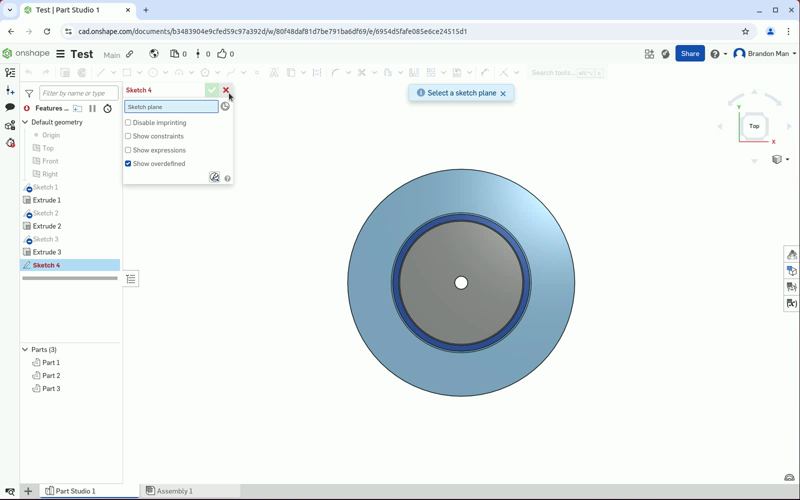
mouse_move(73, 150)
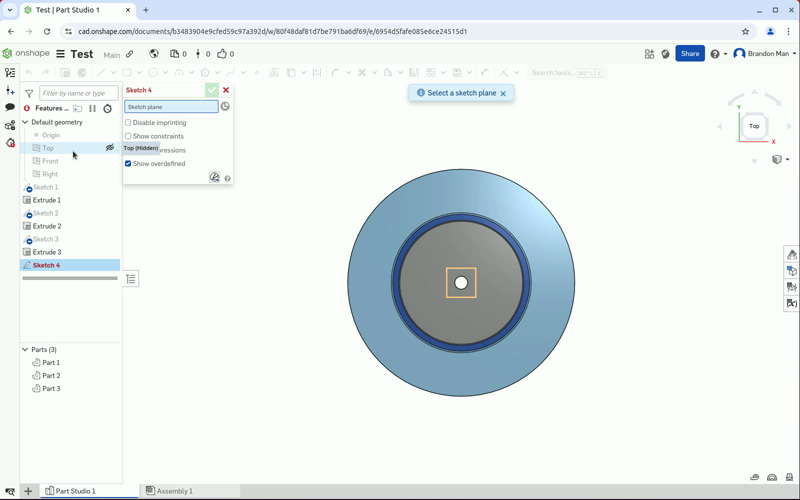
click(73, 150)
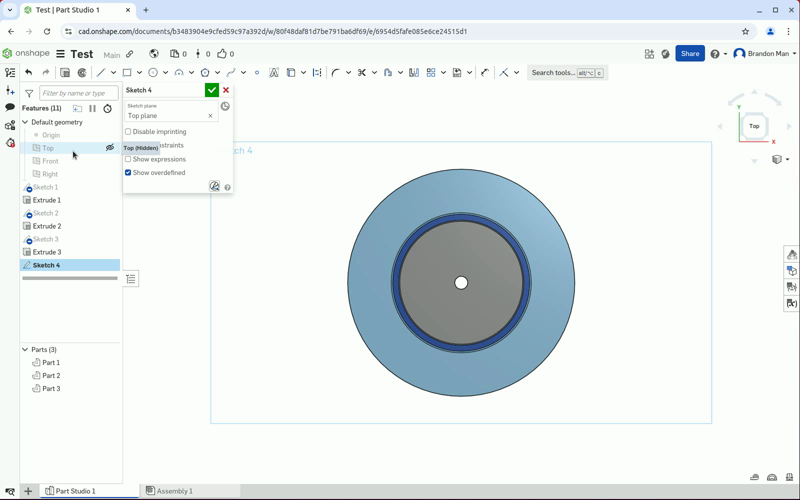
mouse_move(73, 352)
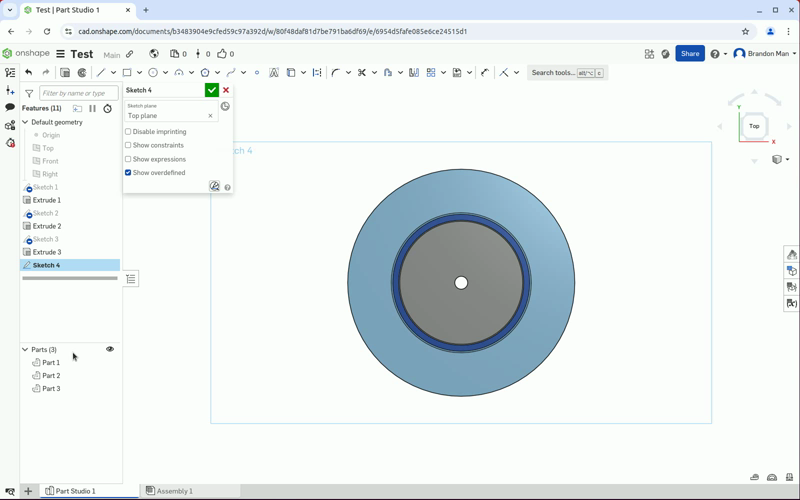
key(y)
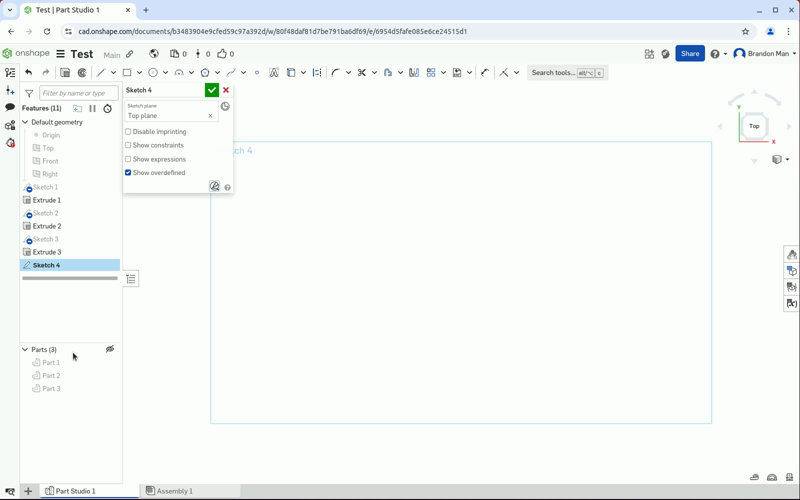
key(c)
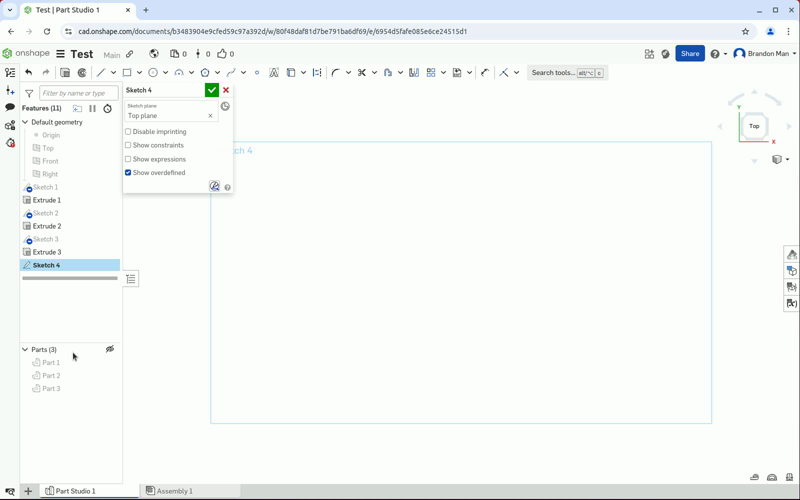
key_down(shift)
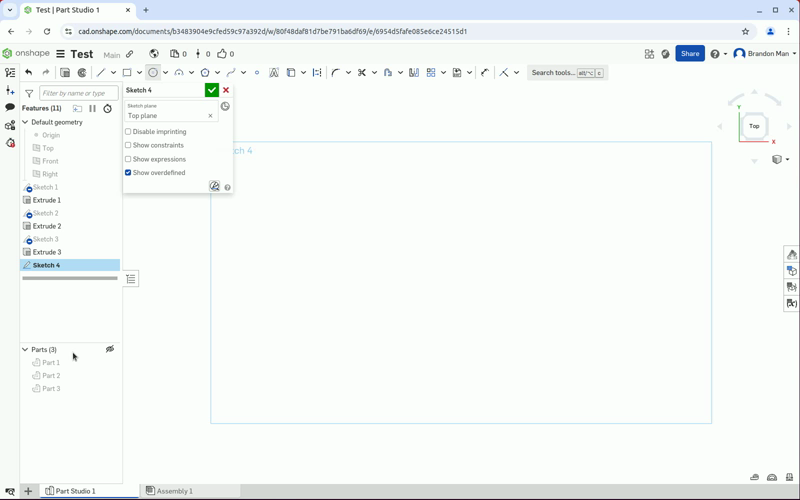
mouse_move(461, 282)
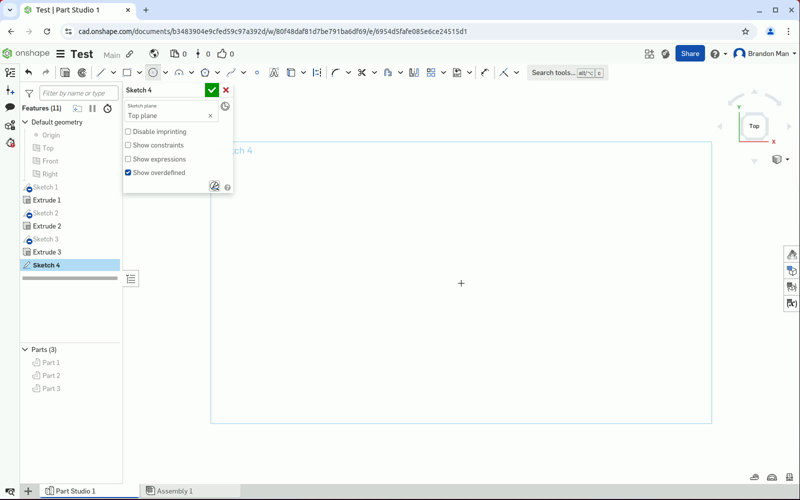
click(461, 282)
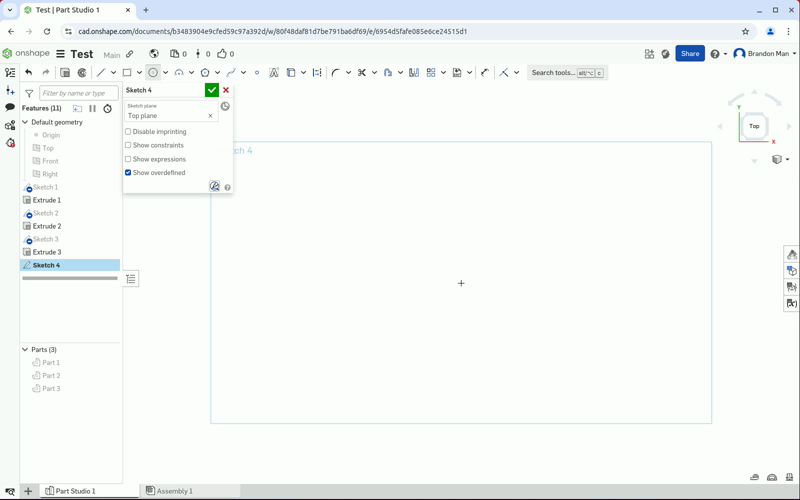
key_up(shift)
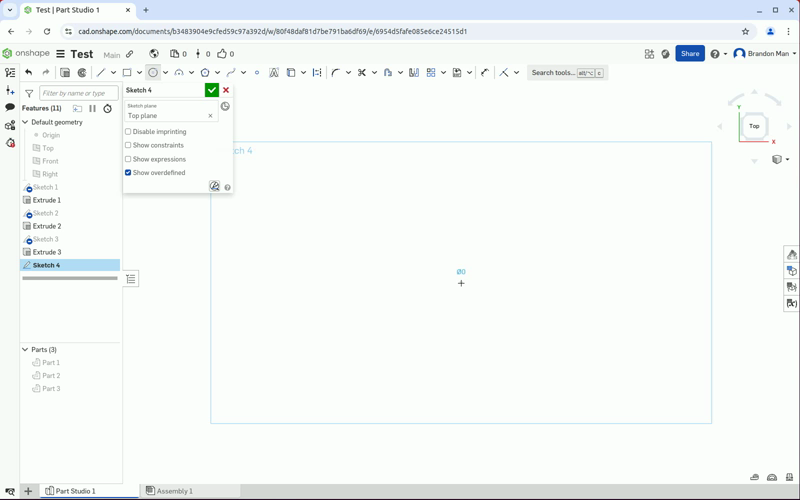
mouse_move(531, 282)
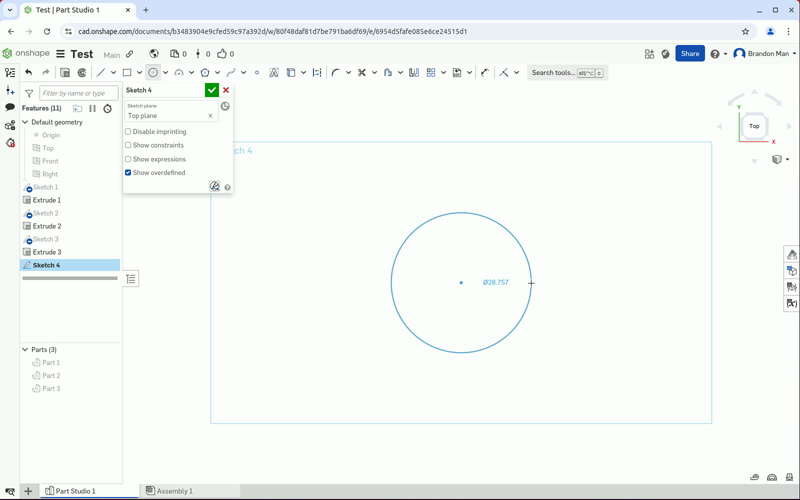
click(531, 282)
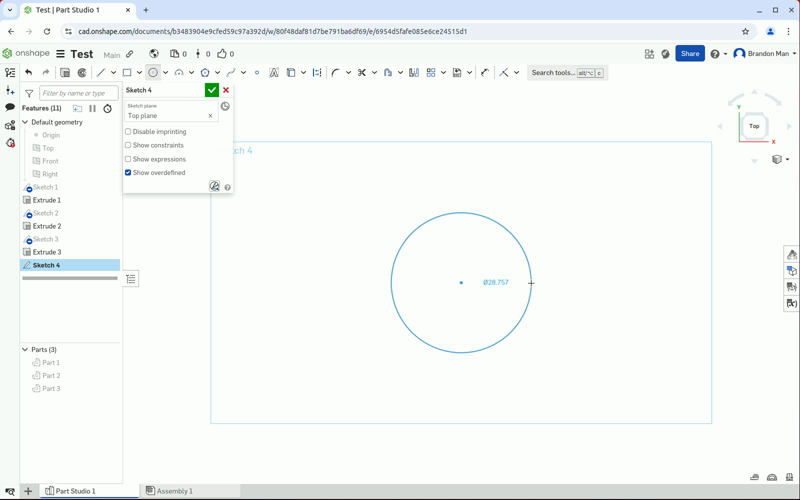
key(esc)
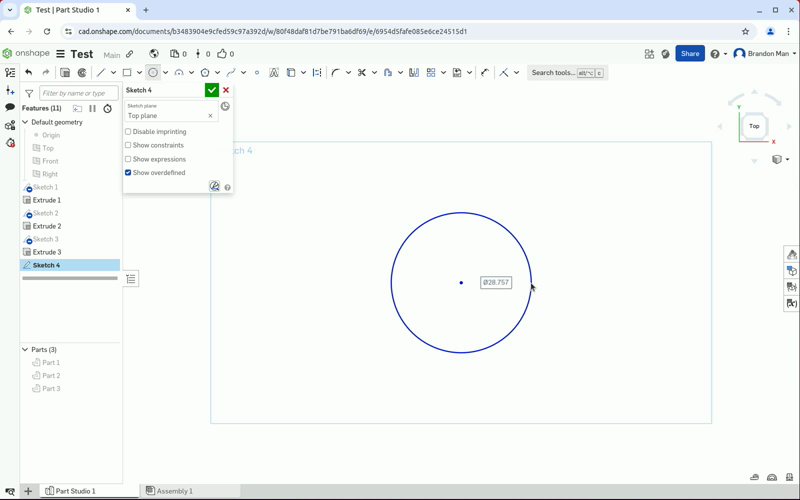
key(c)
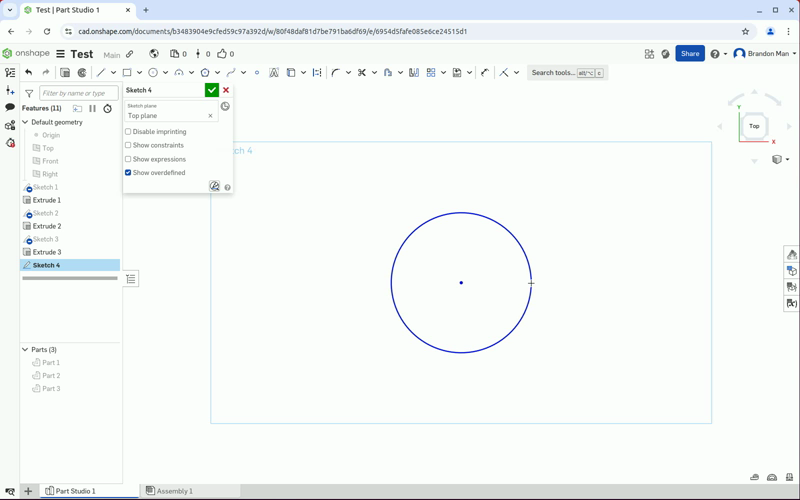
key_down(shift)
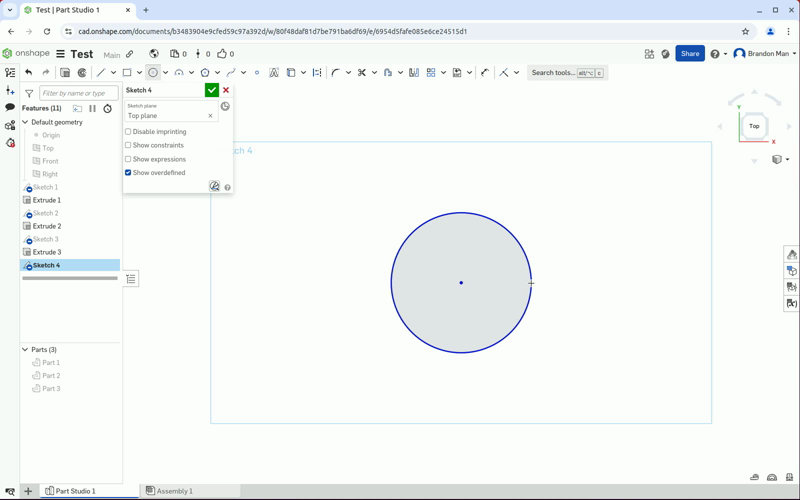
mouse_move(461, 282)
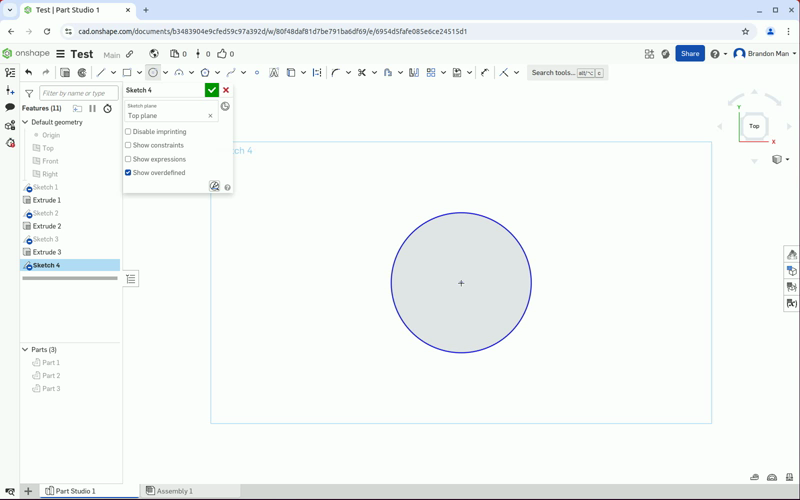
click(461, 282)
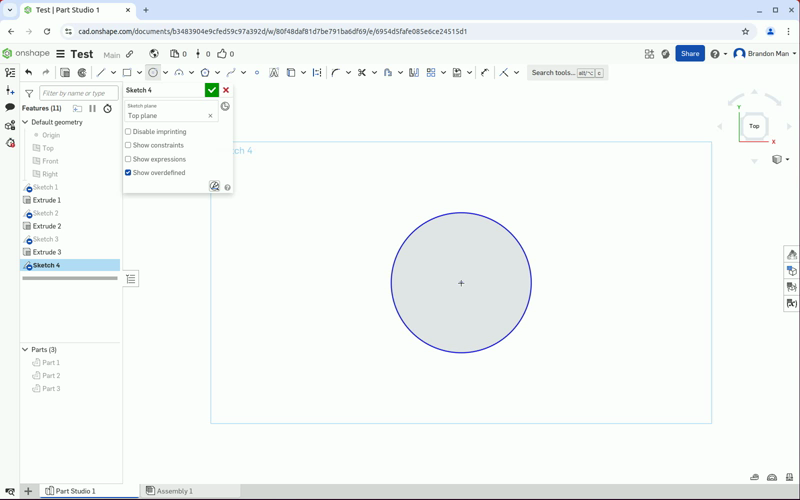
key_up(shift)
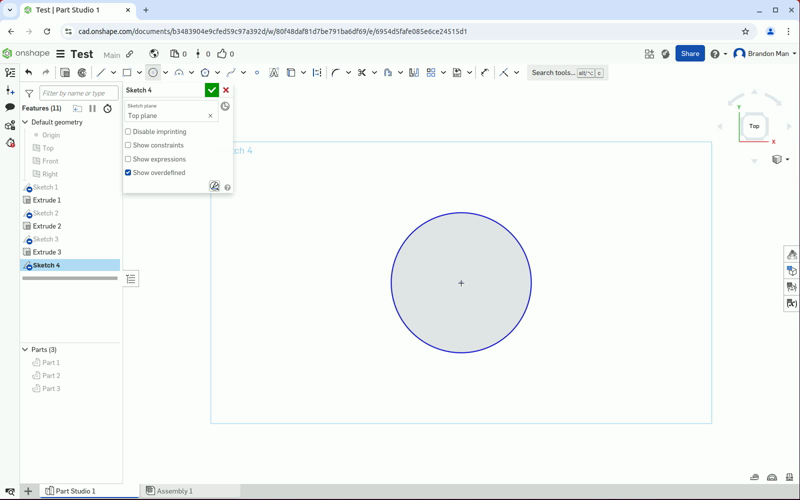
mouse_move(523, 282)
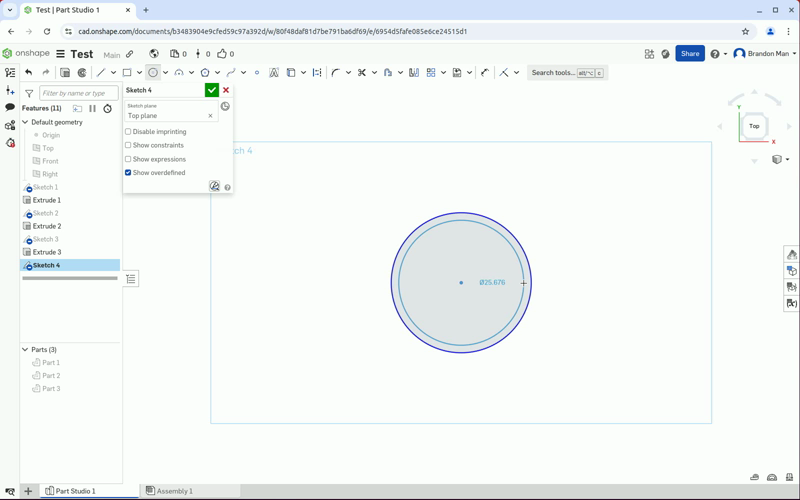
click(523, 282)
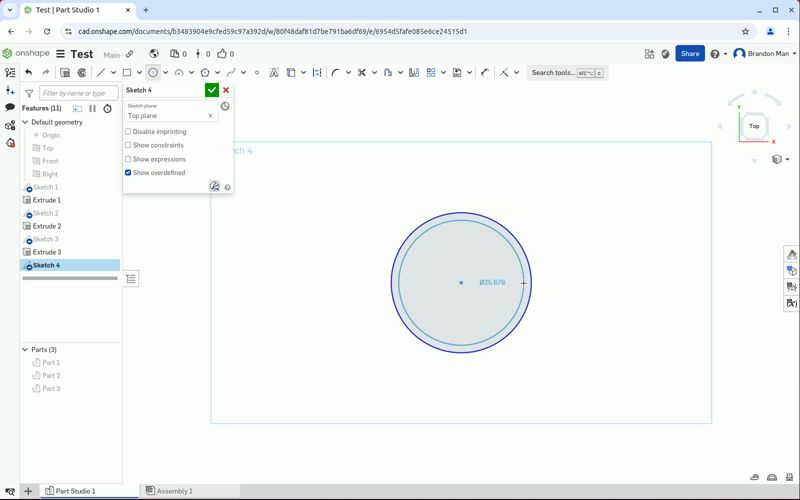
key(esc)
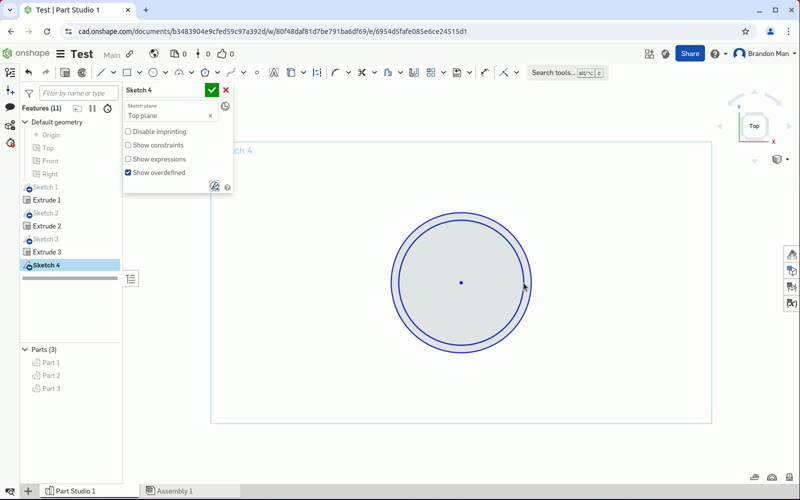
mouse_move(518, 248)
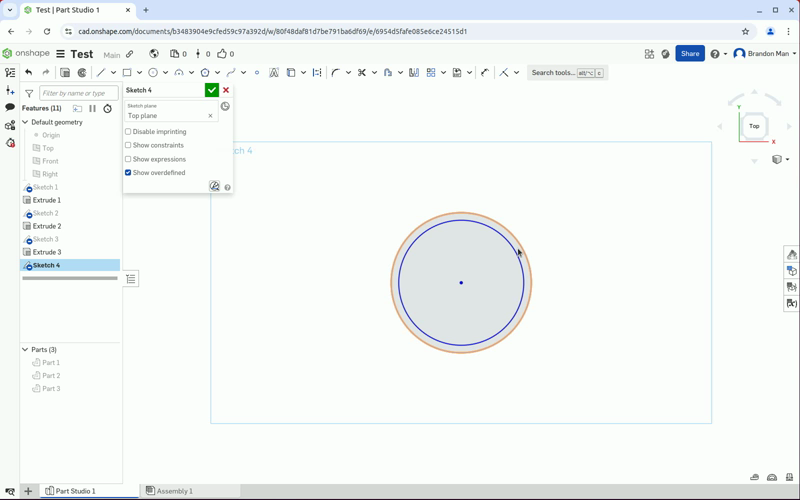
click(518, 248)
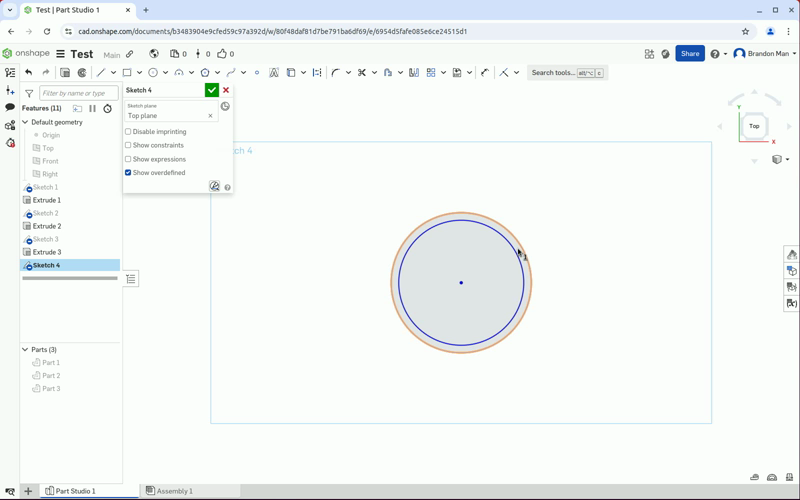
mouse_move(73, 352)
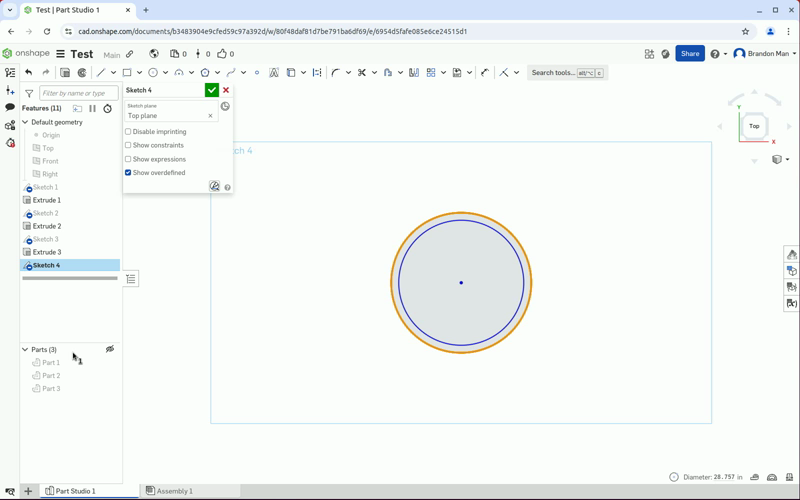
key(shift+y)
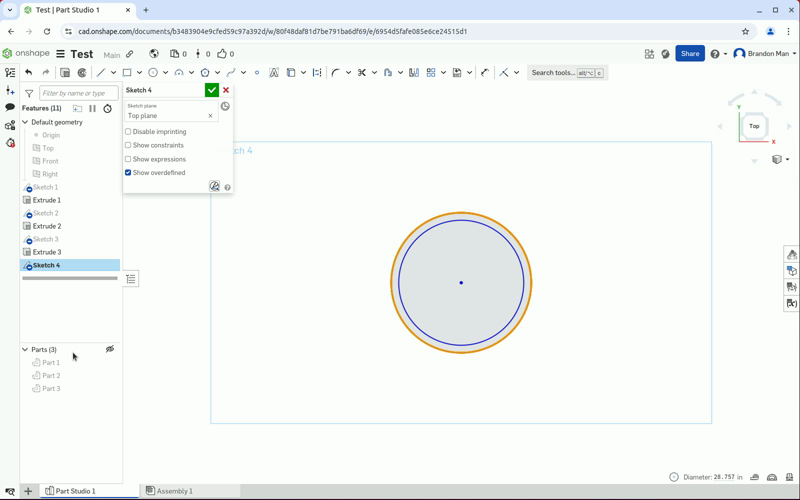
key(shift+e)
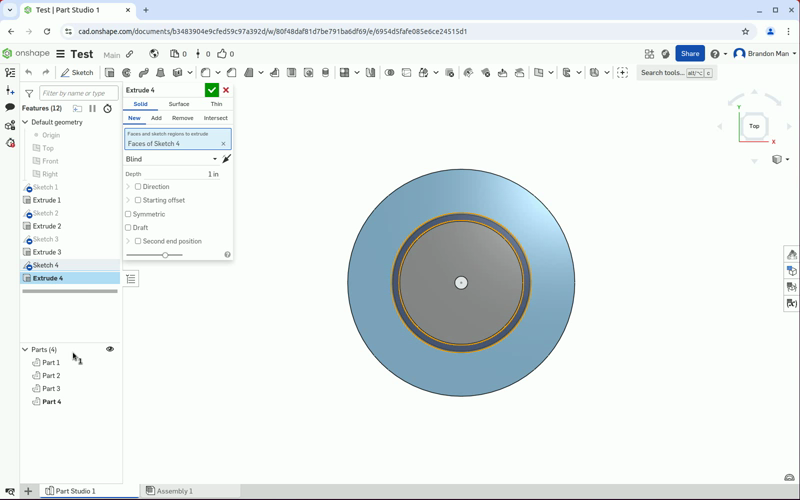
mouse_move(143, 106)
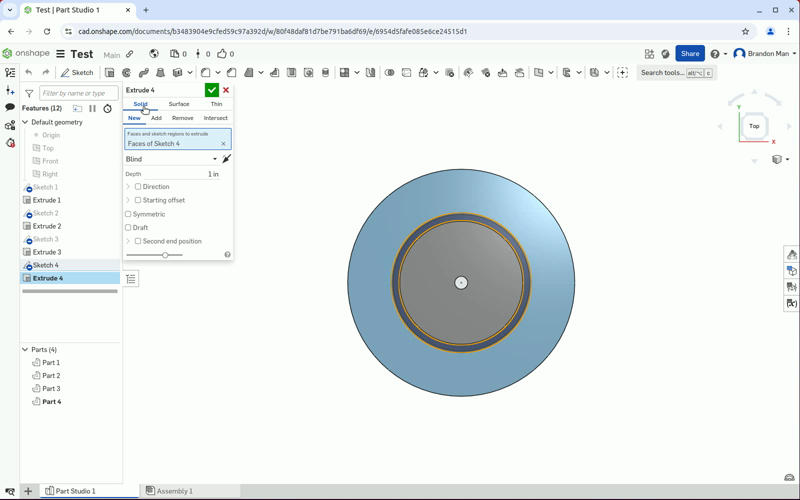
click(143, 106)
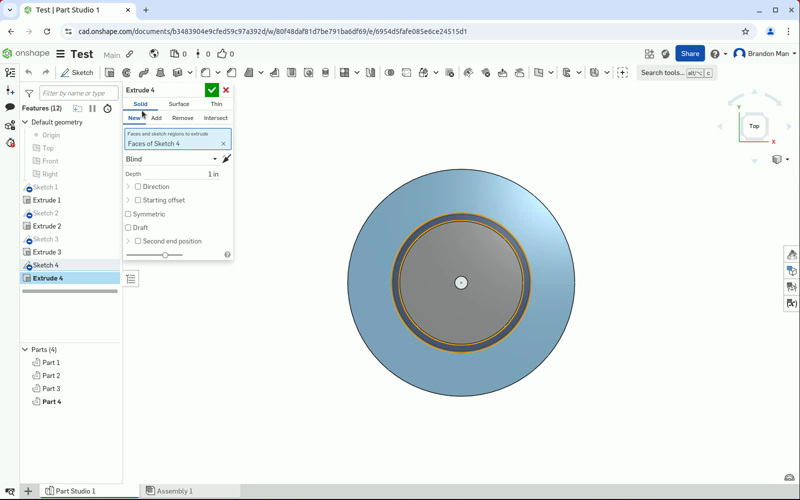
mouse_move(137, 120)
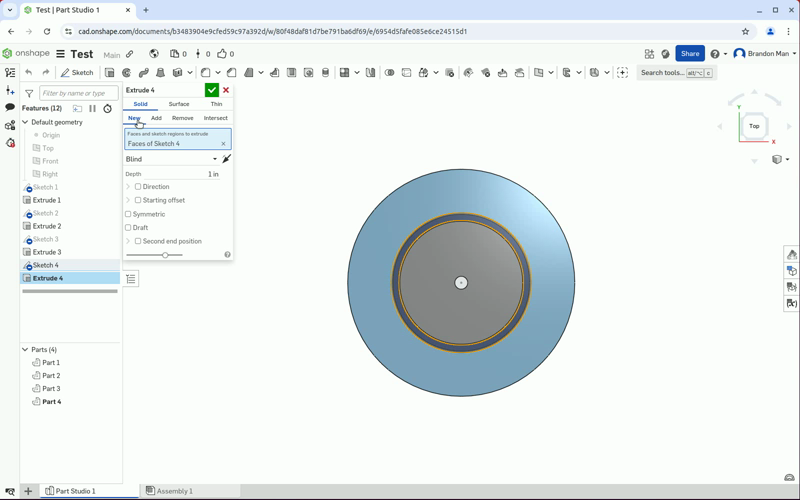
click(137, 120)
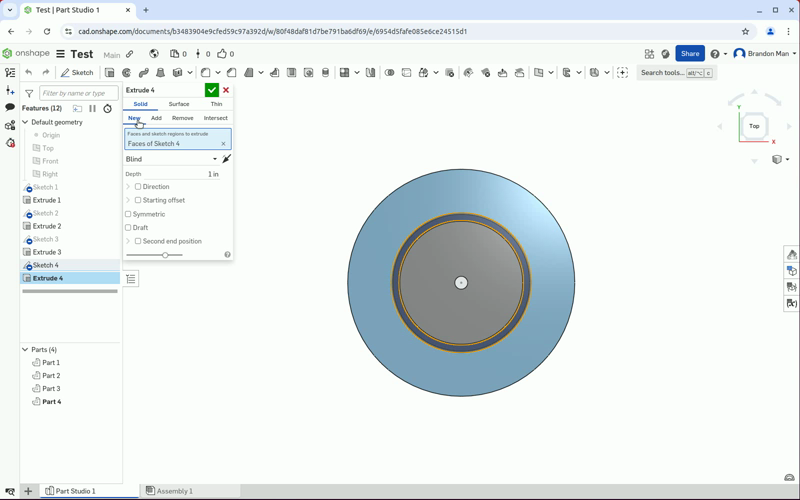
key(tab, 4)
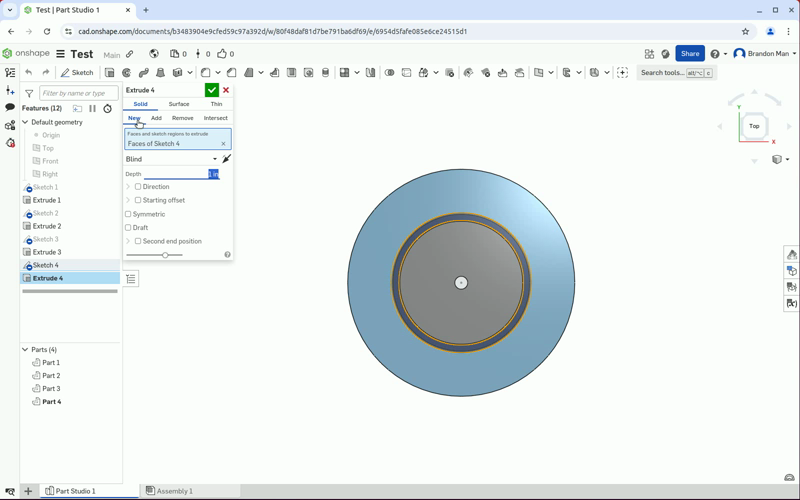
text(17.331)
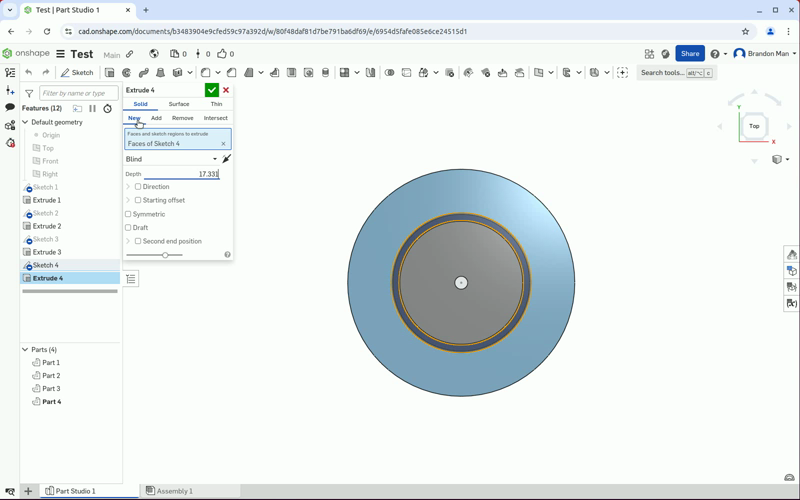
key(enter)
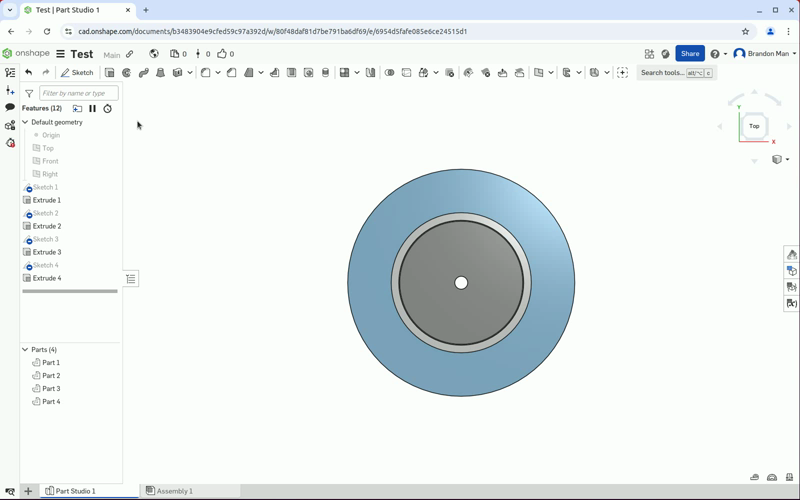
key(shift+h)
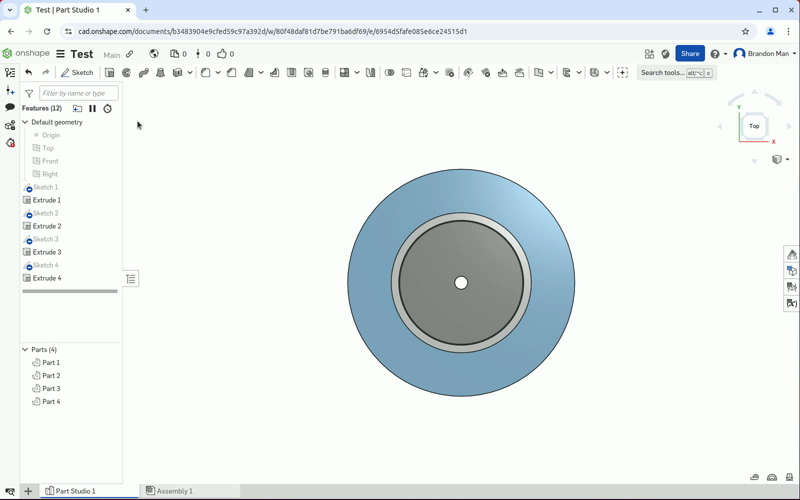
key(shift+h)
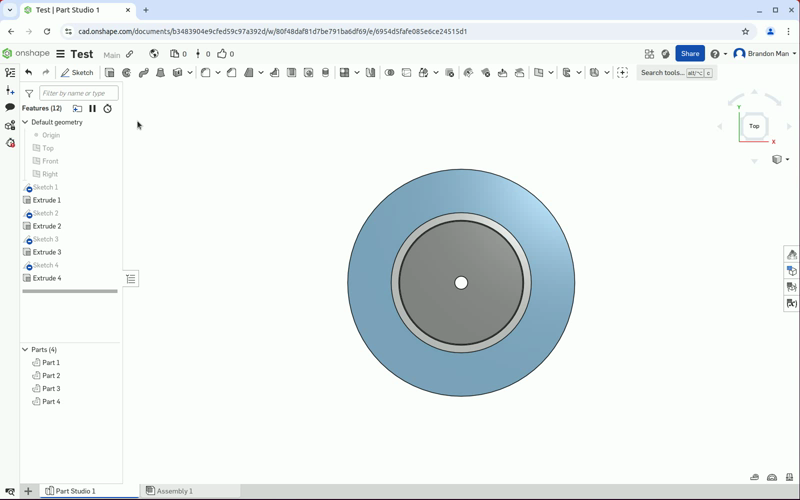
mouse_move(73, 189)
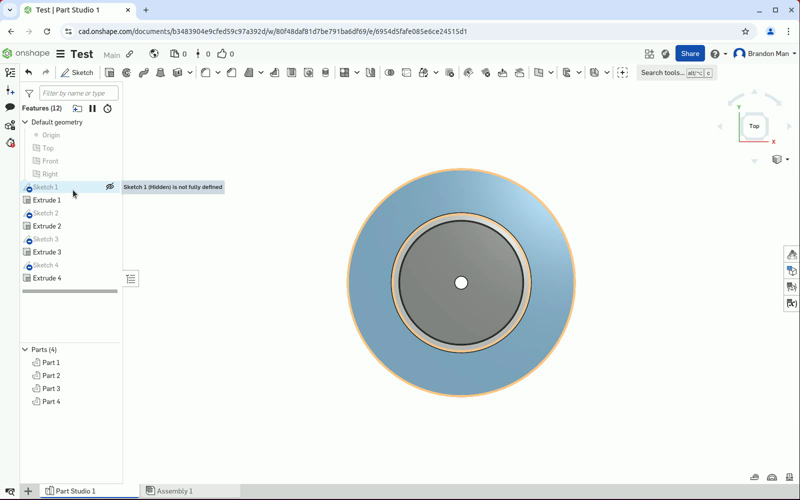
click(73, 189)
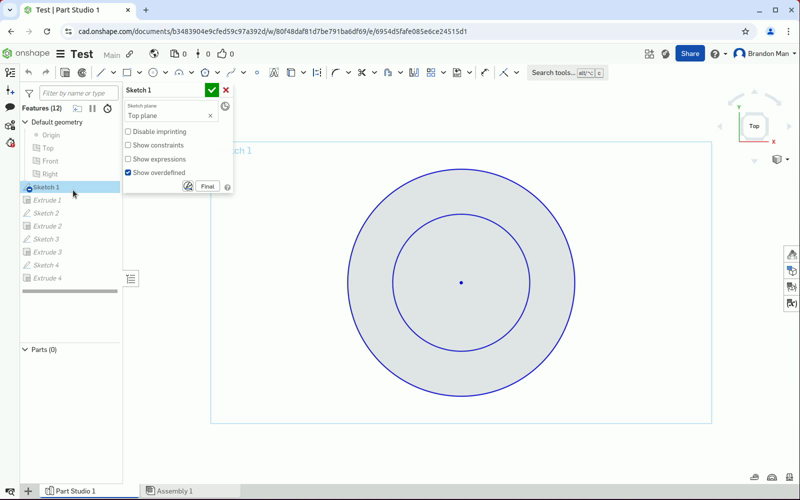
mouse_move(229, 92)
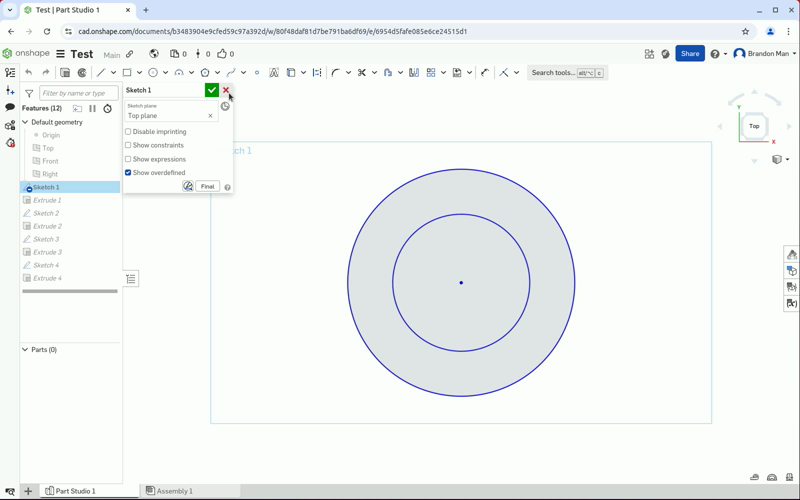
click(229, 92)
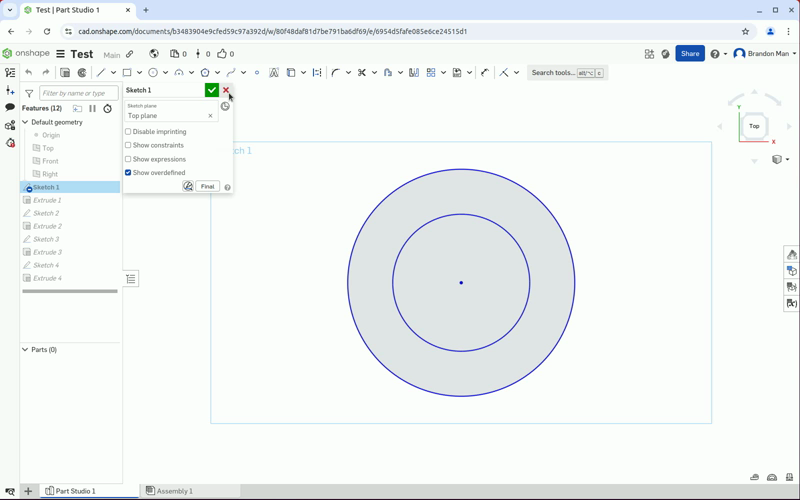
key(shift+s)
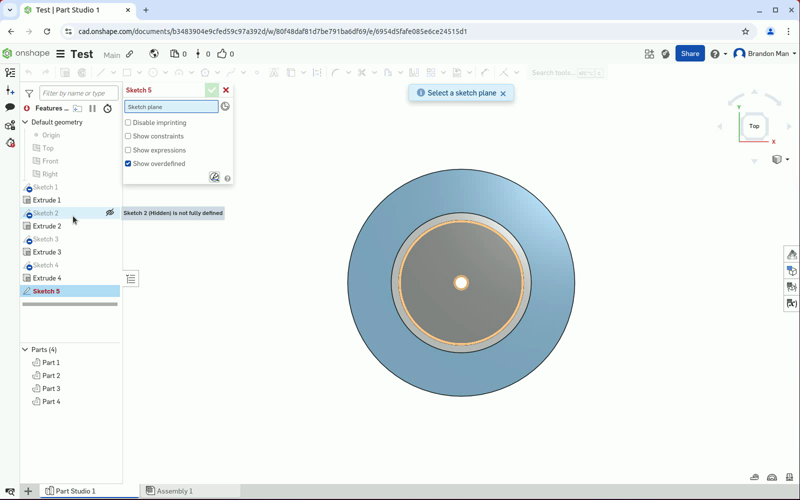
scroll(3)
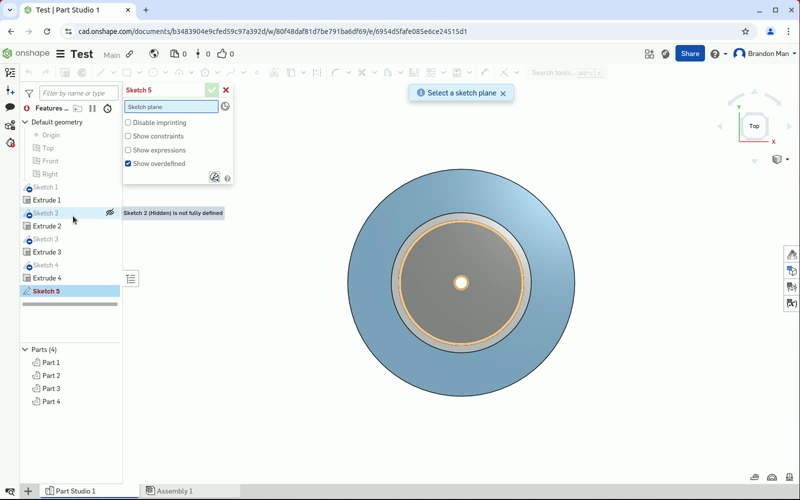
mouse_move(73, 150)
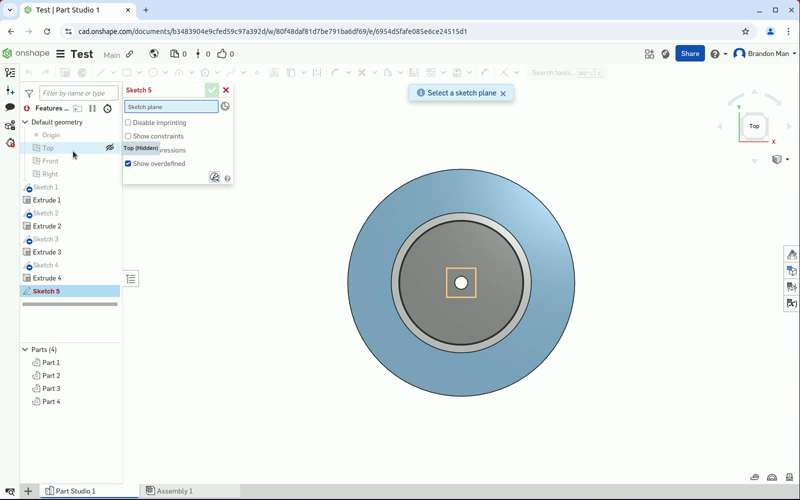
click(73, 150)
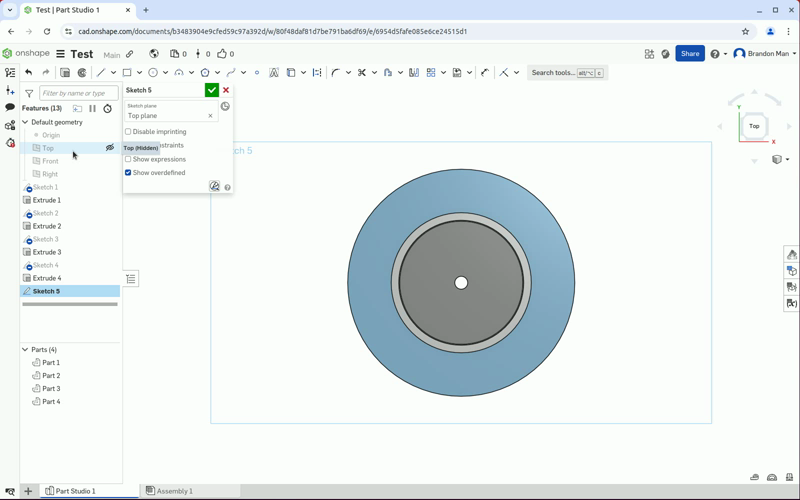
mouse_move(73, 352)
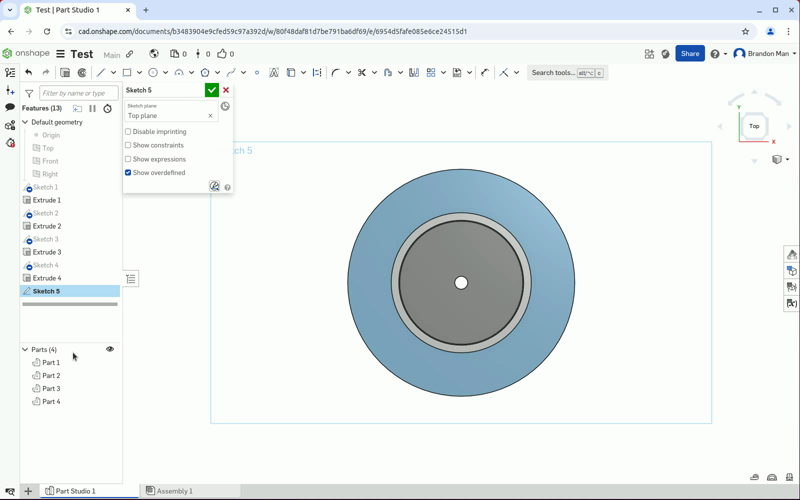
key(y)
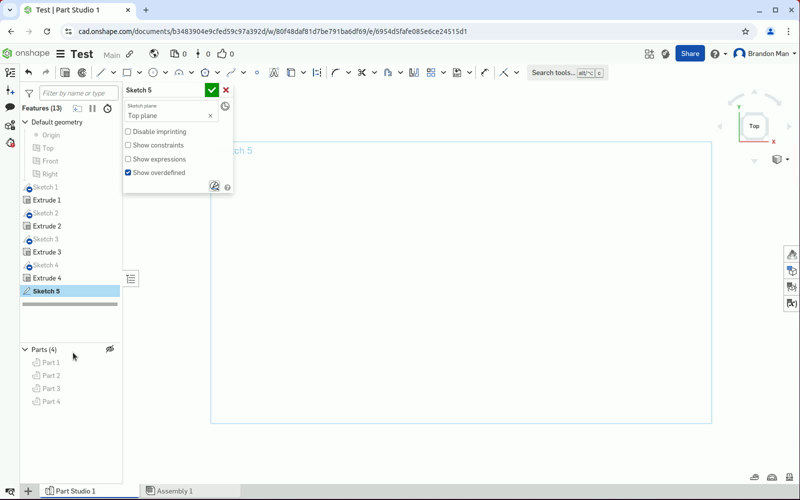
key(c)
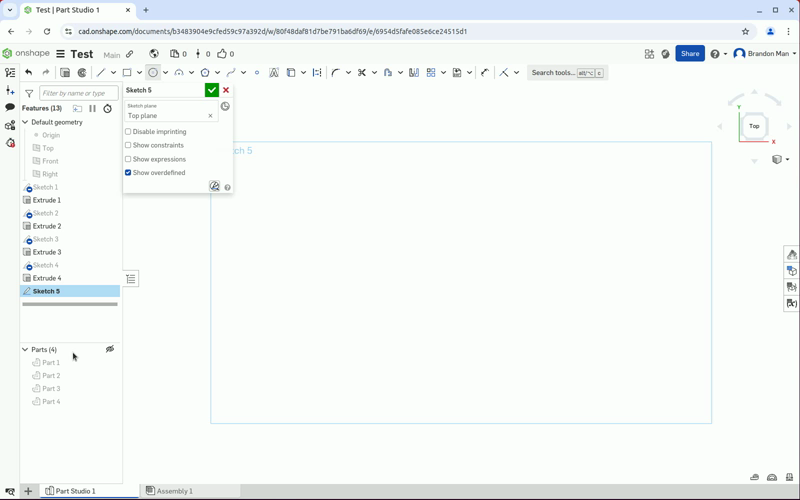
key_down(shift)
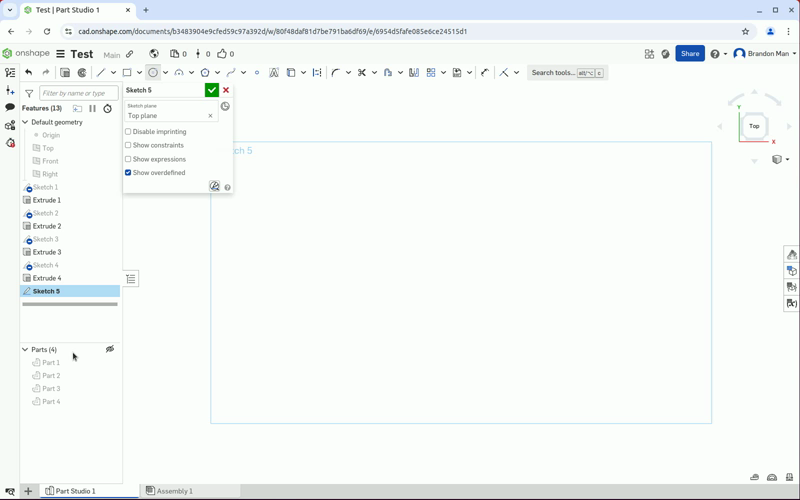
mouse_move(461, 282)
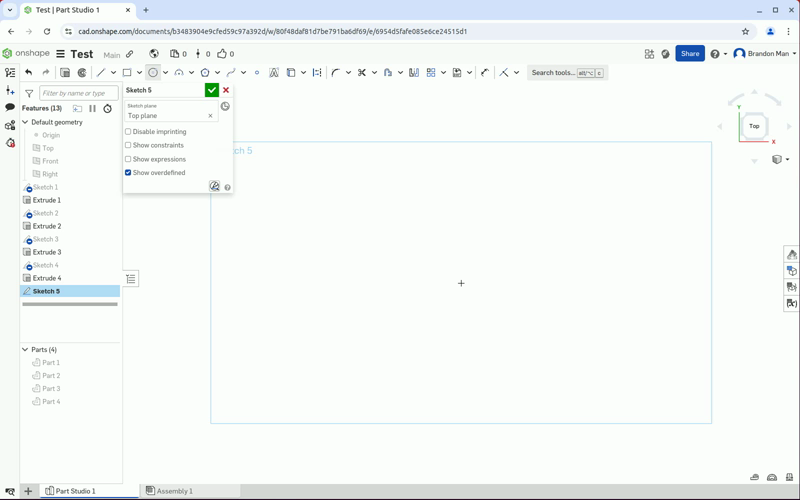
click(461, 282)
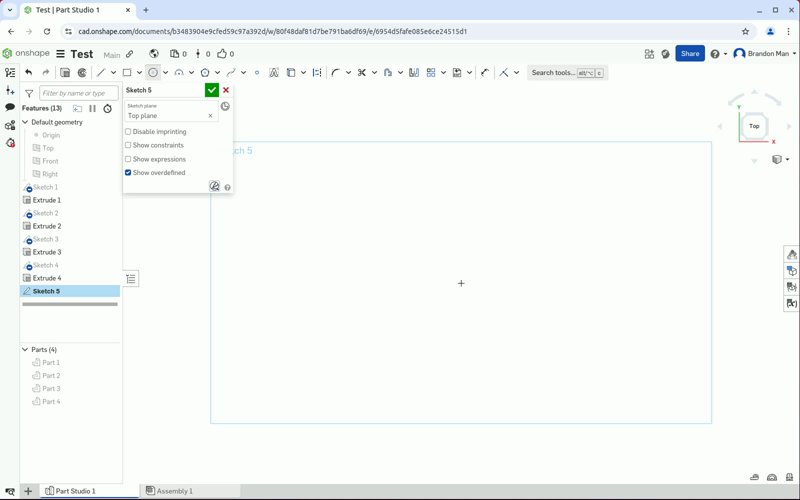
key_up(shift)
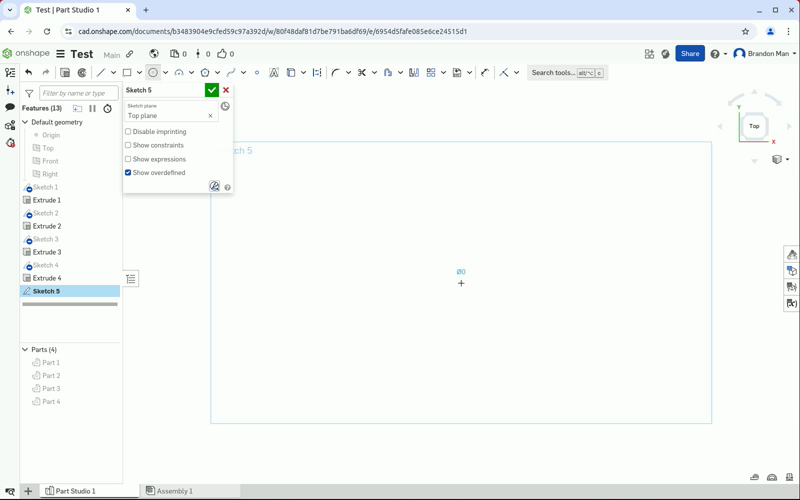
mouse_move(574, 282)
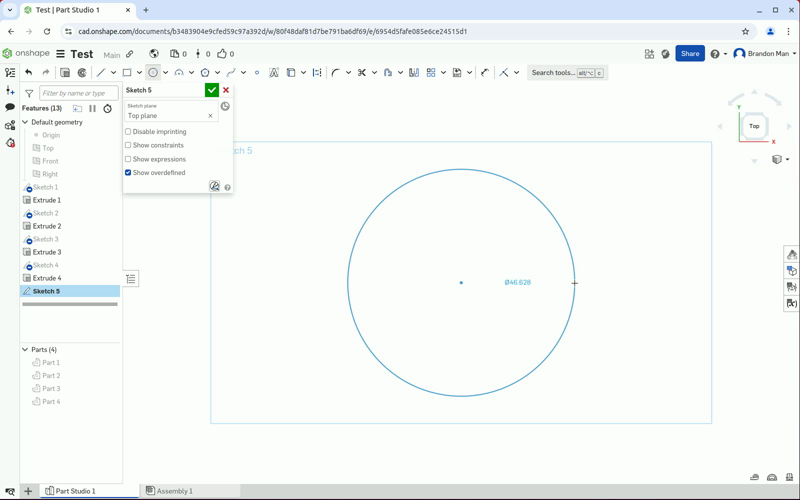
click(574, 282)
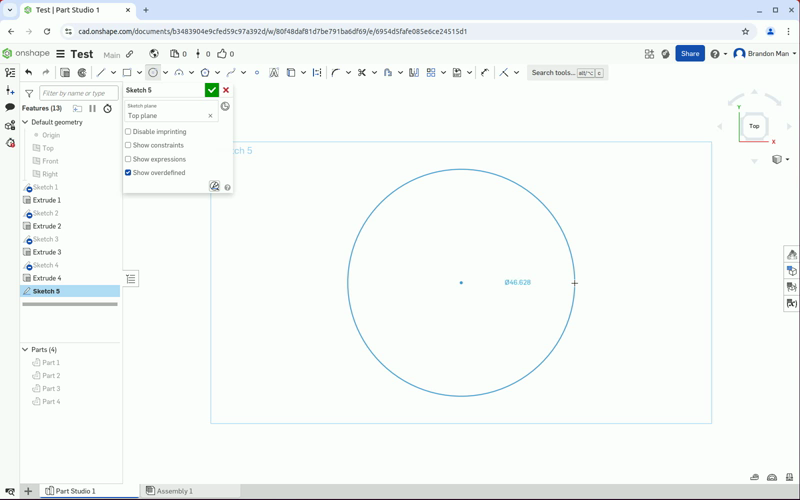
key(esc)
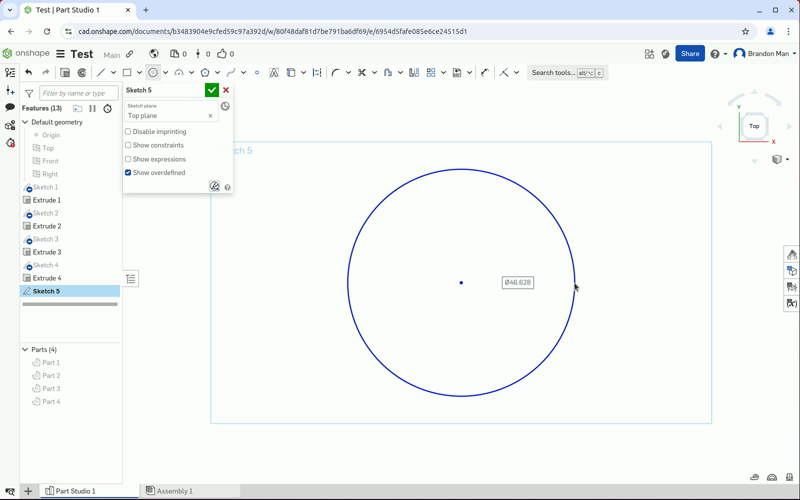
key(c)
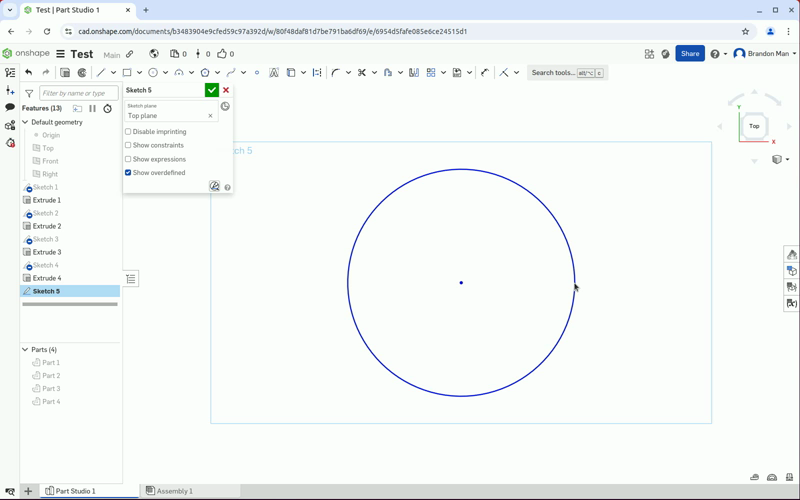
key_down(shift)
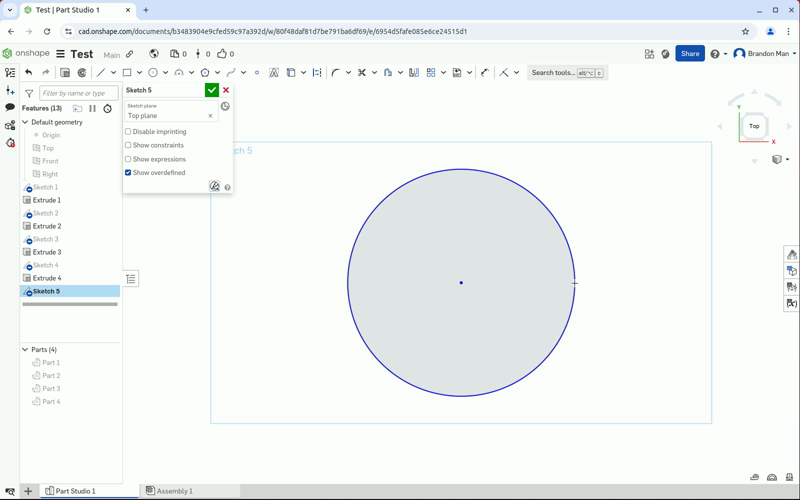
mouse_move(461, 282)
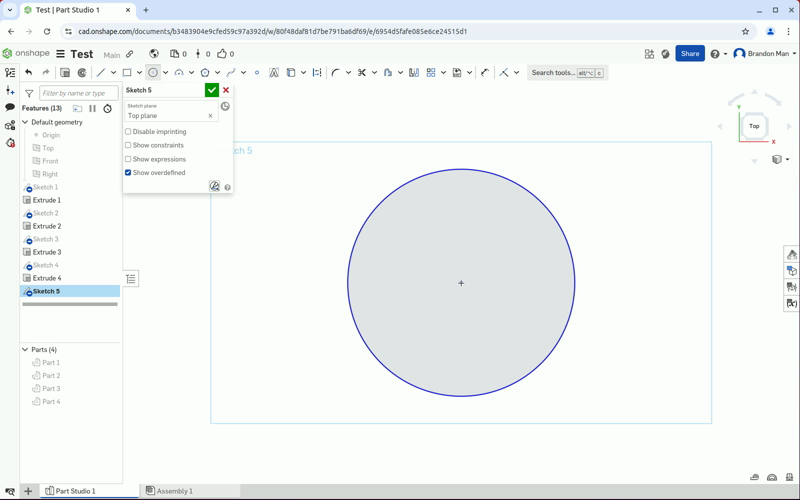
click(461, 282)
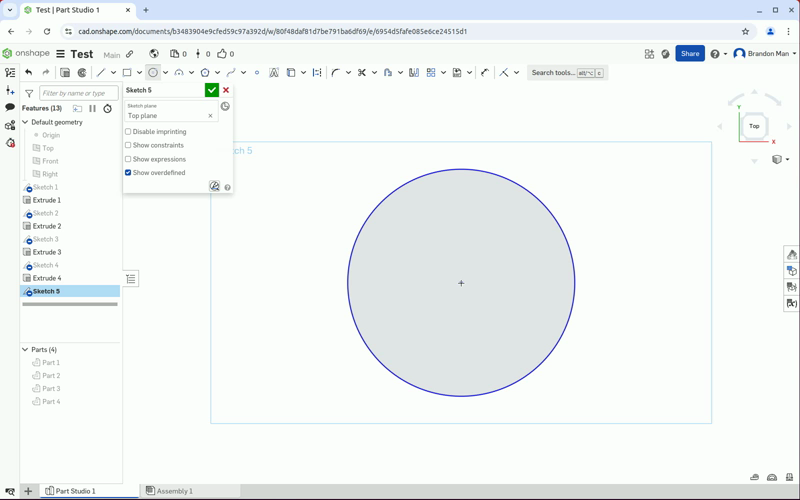
key_up(shift)
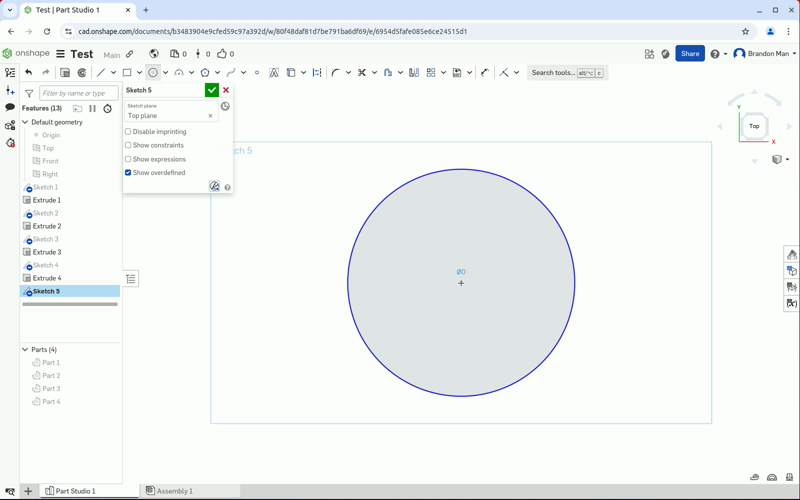
mouse_move(529, 282)
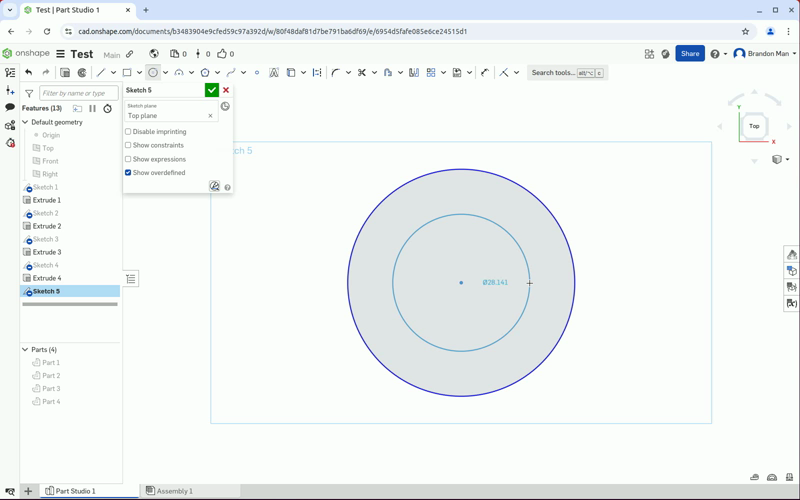
click(529, 282)
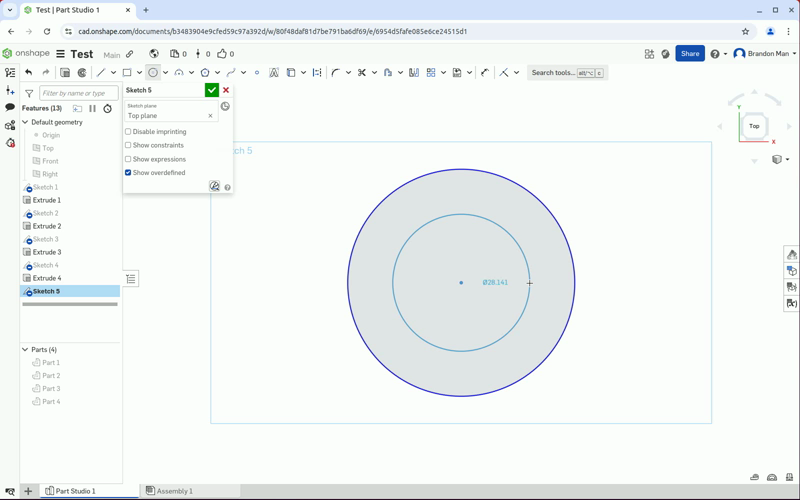
key(esc)
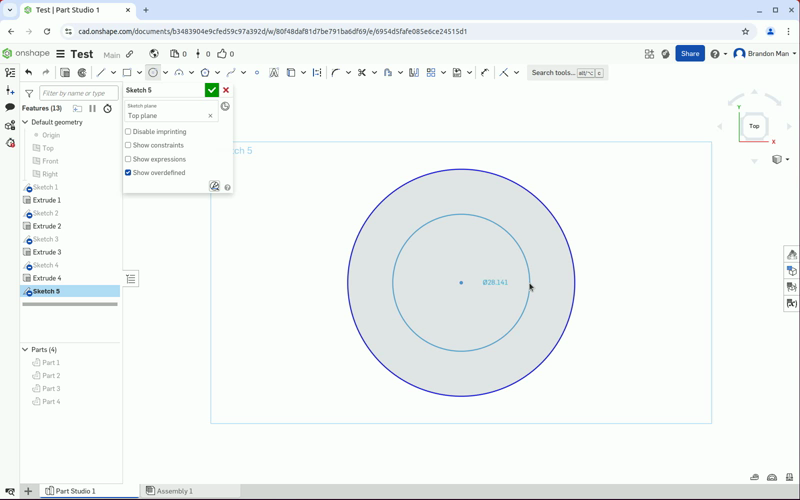
mouse_move(446, 192)
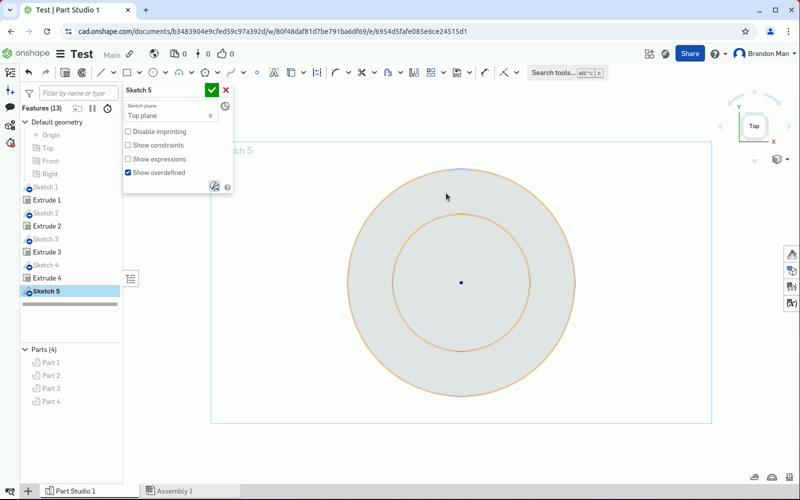
click(446, 192)
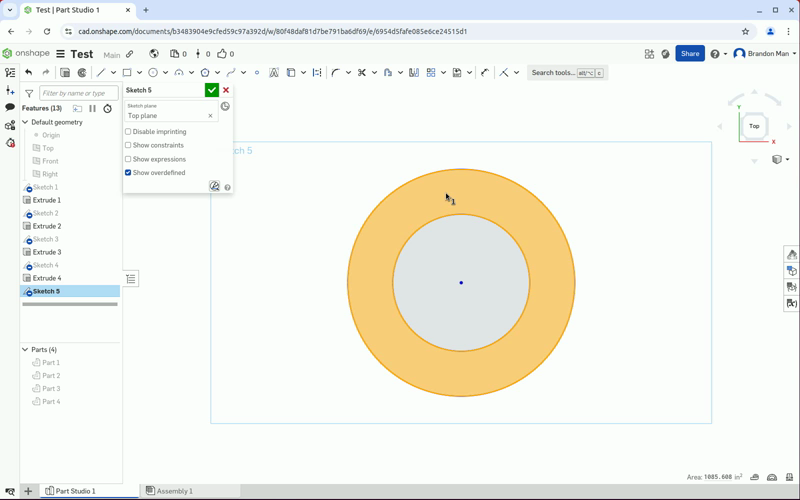
mouse_move(73, 352)
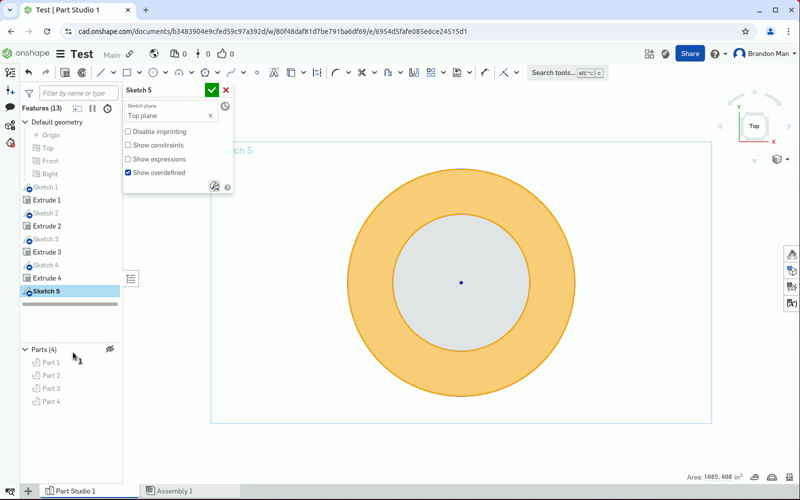
key(shift+y)
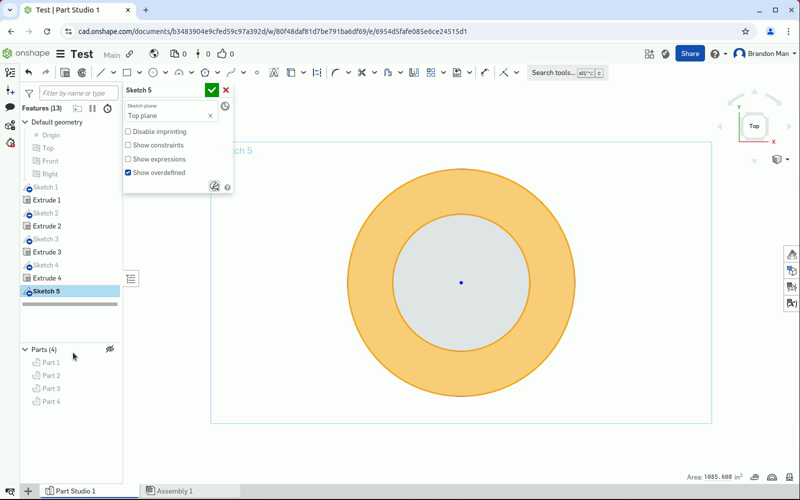
key(shift+e)
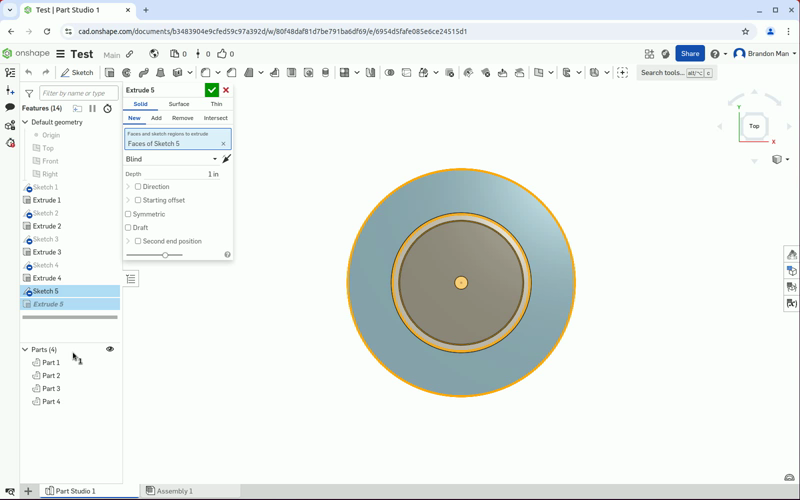
mouse_move(143, 106)
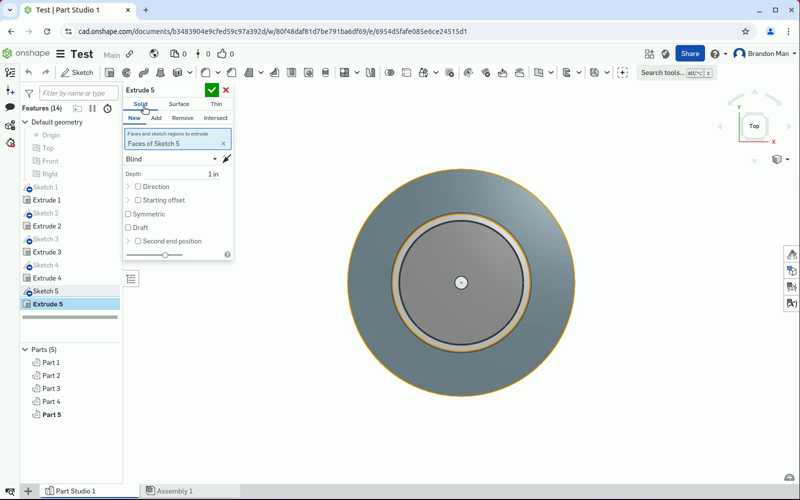
click(143, 106)
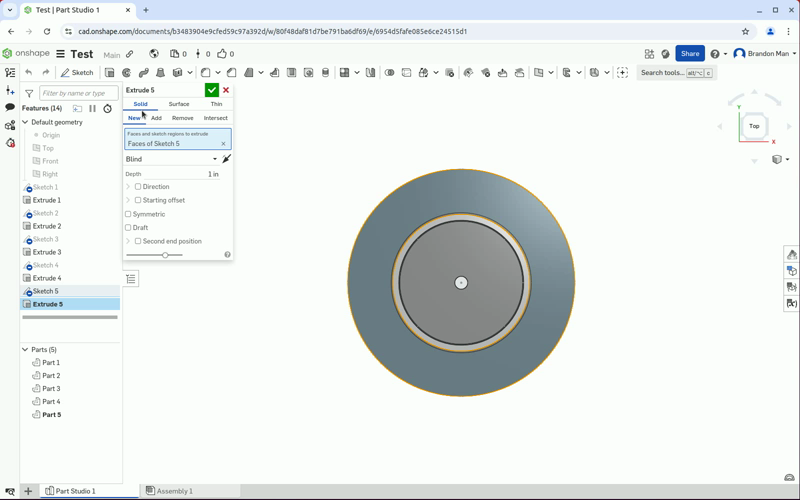
mouse_move(137, 120)
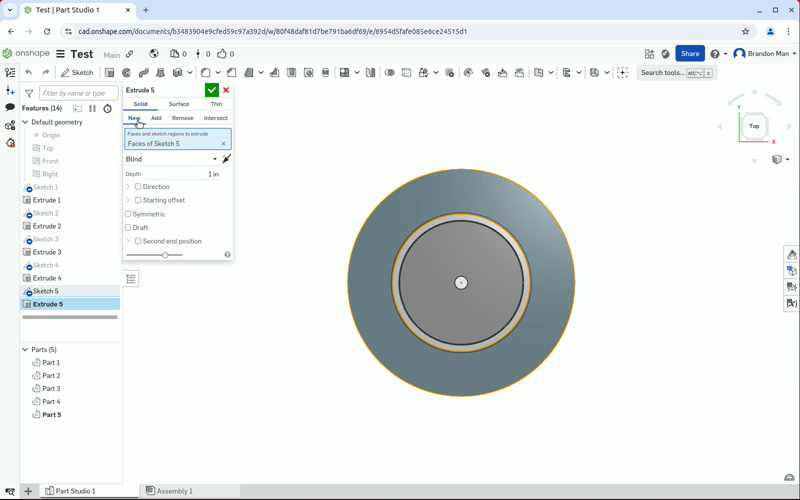
click(137, 120)
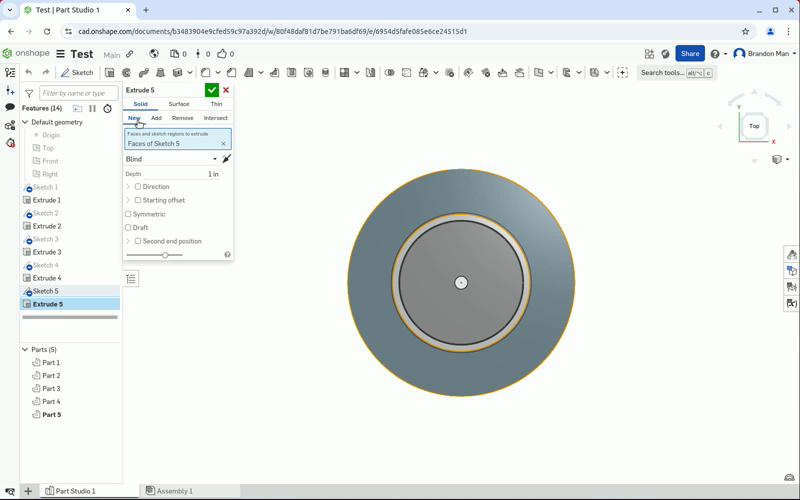
key(tab, 4)
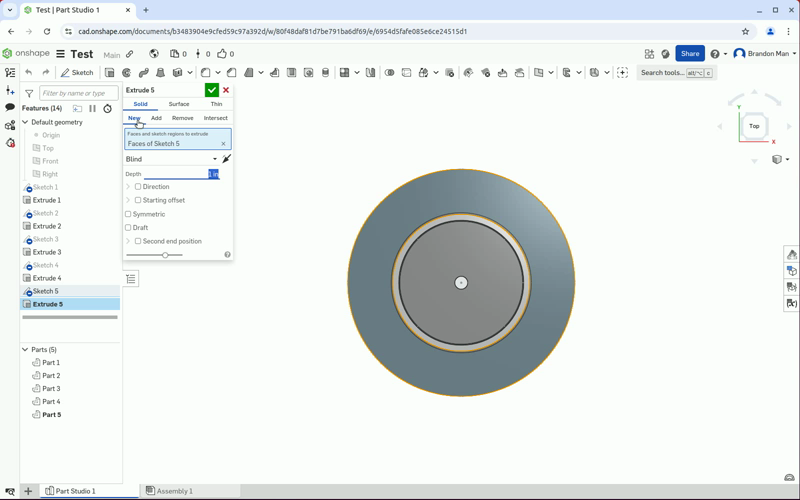
text(1.685)
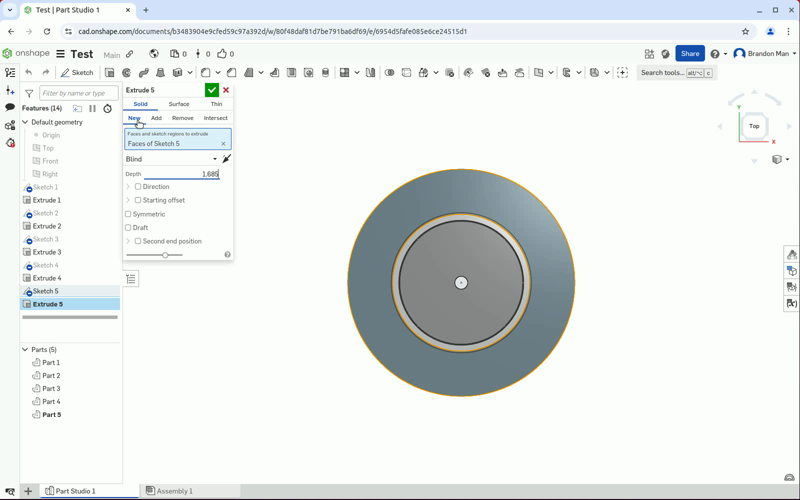
key(enter)
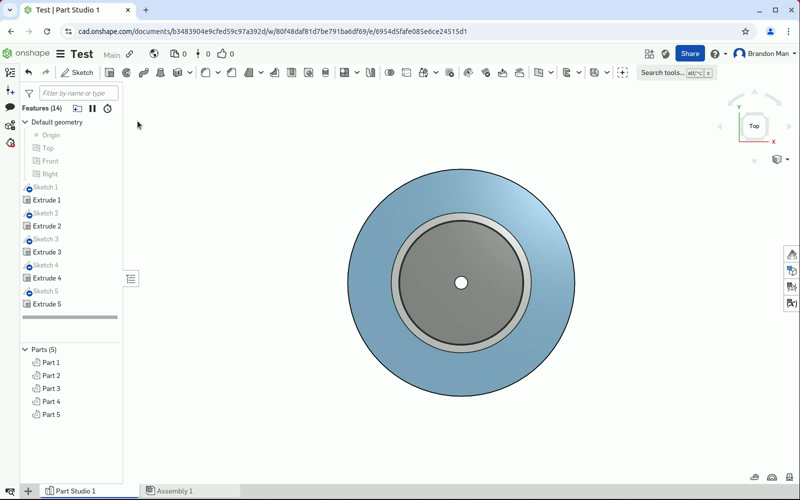
key(shift+h)
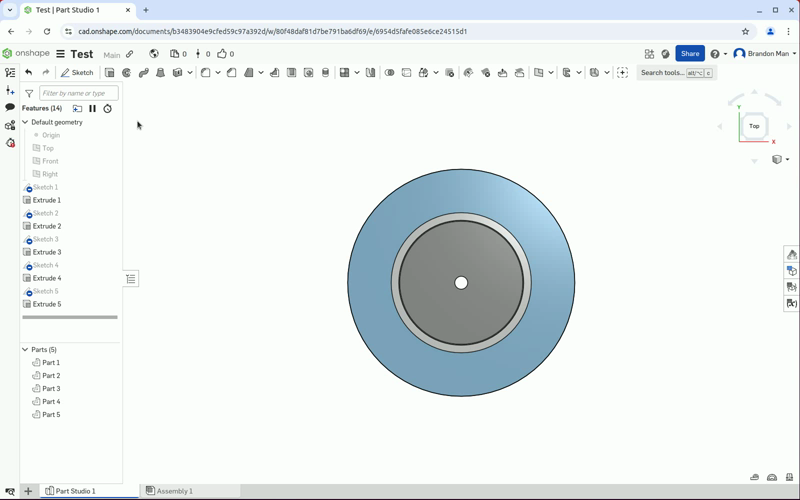
key(shift+h)
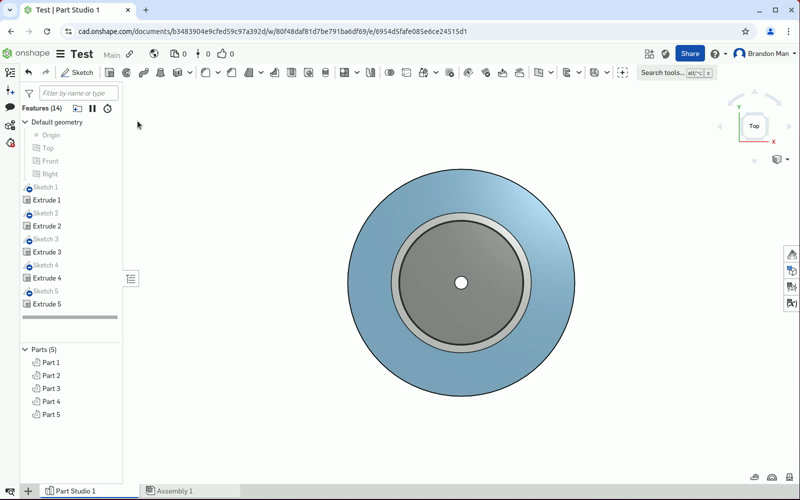
key(shift+7)
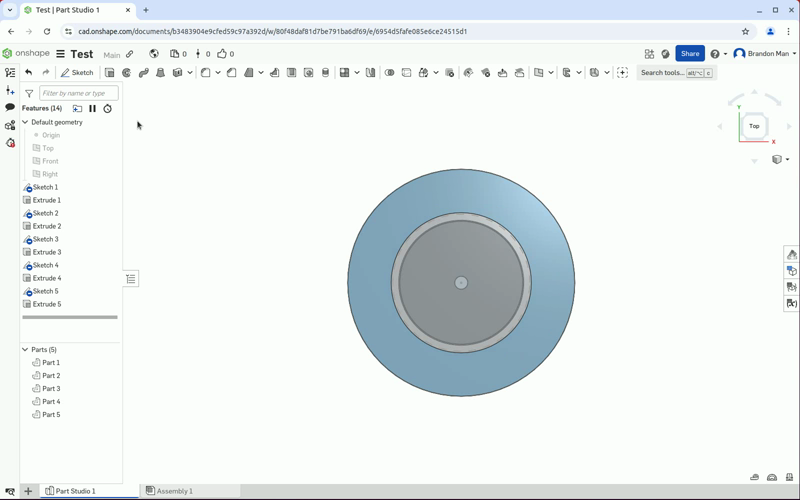
key(up, 3)
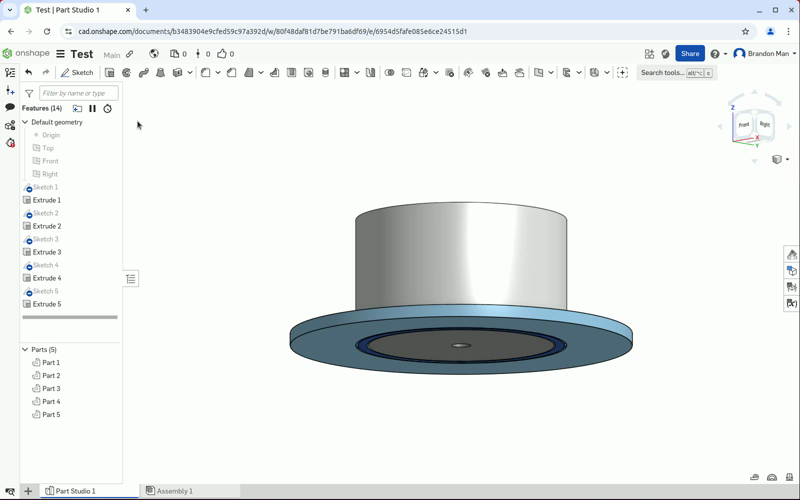
key(left, 3)
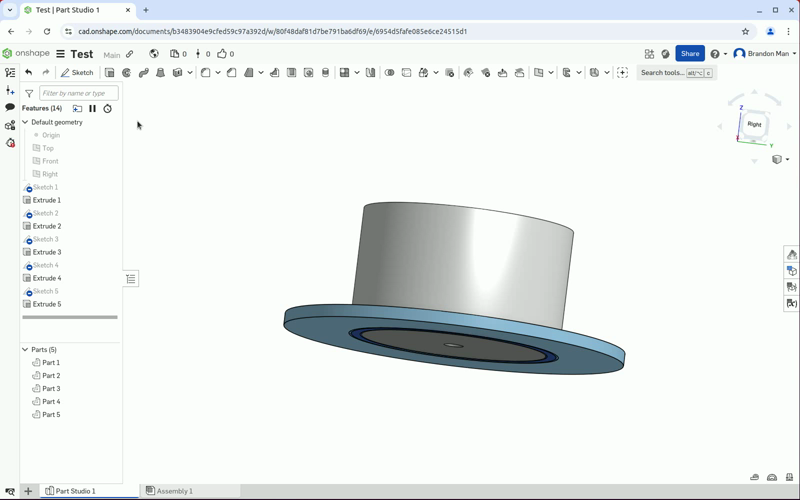
key(right, 3)
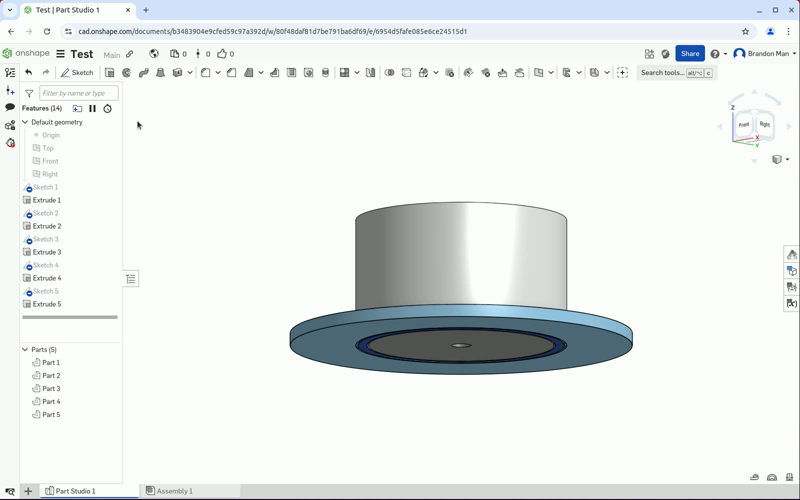
key(down, 3)
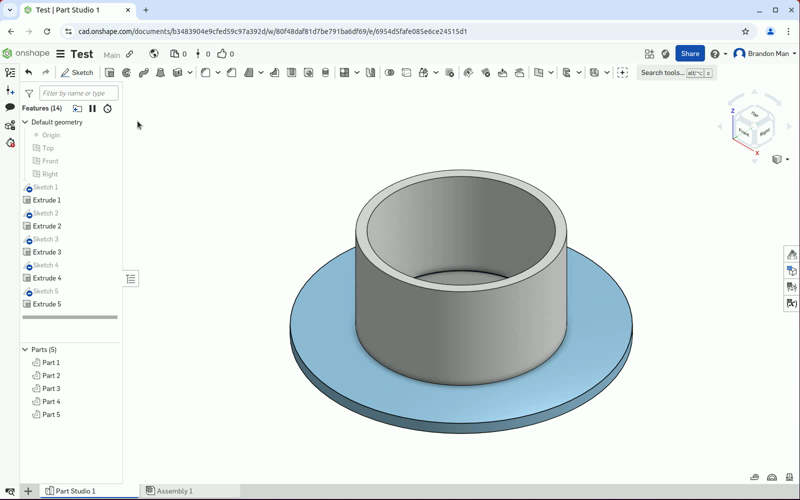
mouse_move(73, 189)
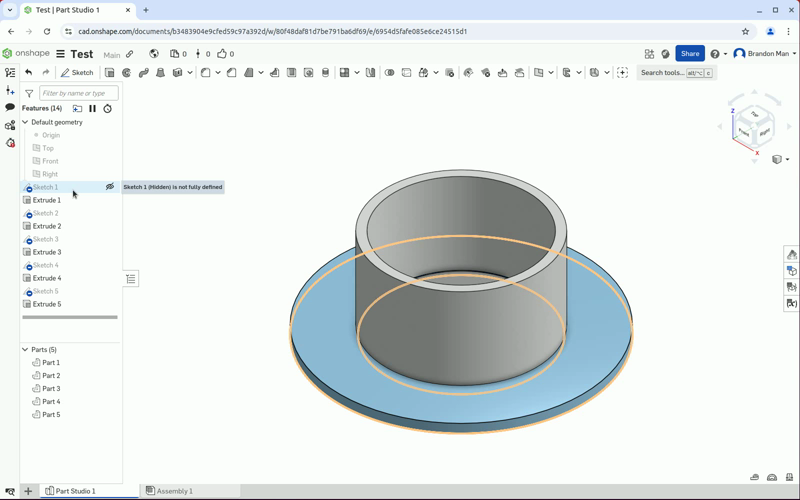
click(73, 189)